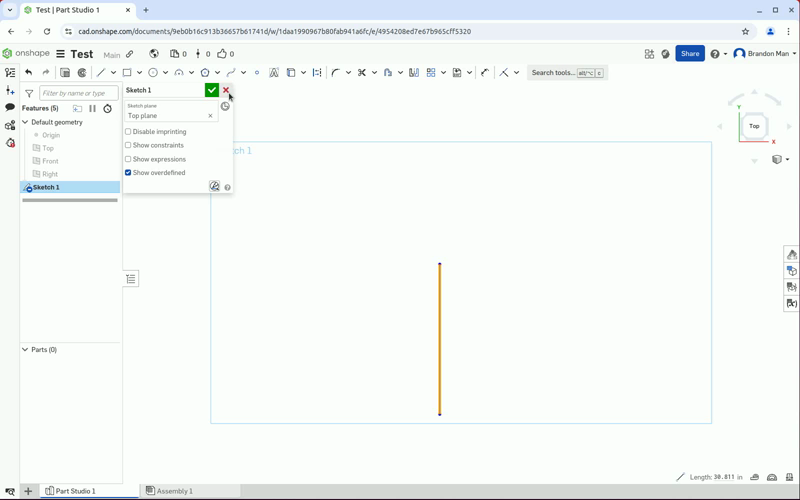
key(shift+h)
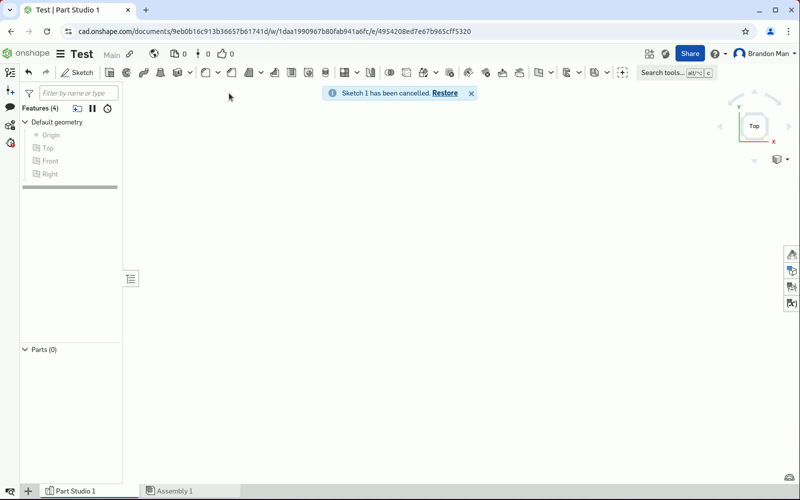
mouse_move(73, 352)
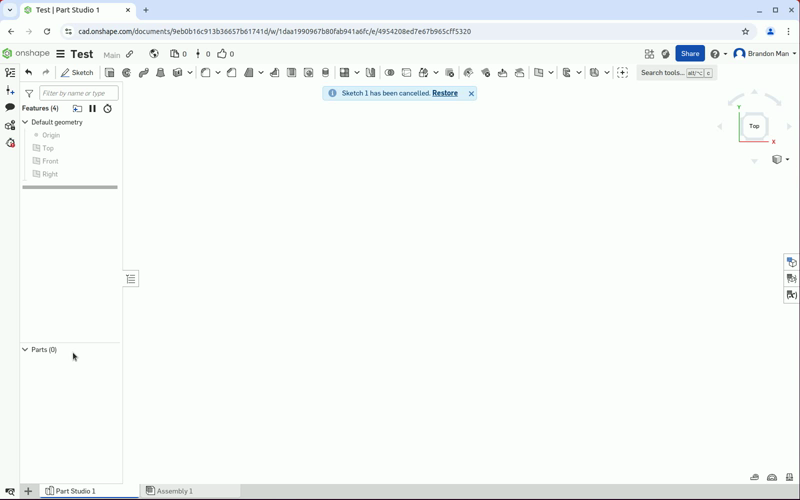
key(y)
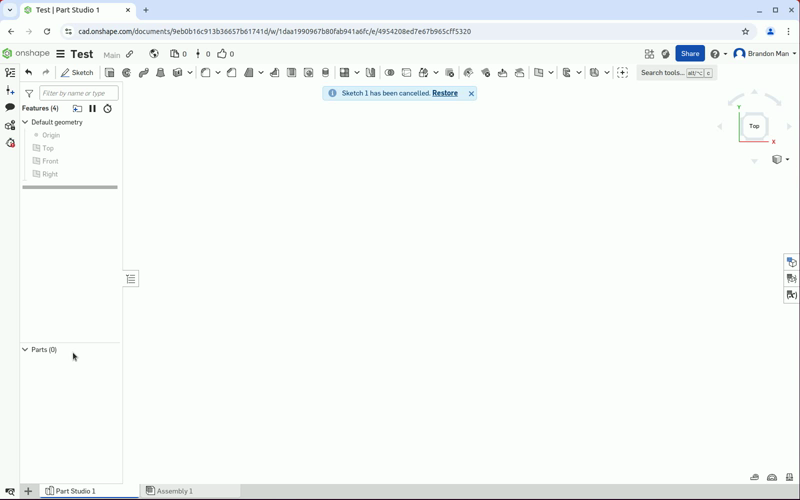
key(shift+p)
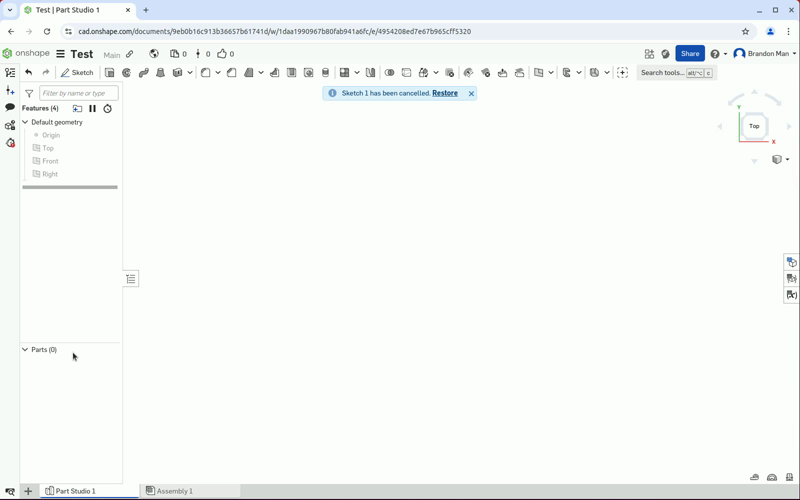
key(space)
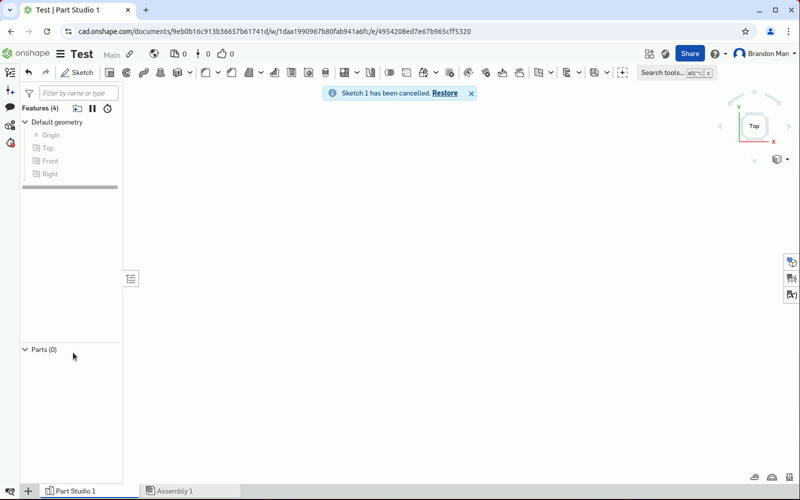
key_down(shift)
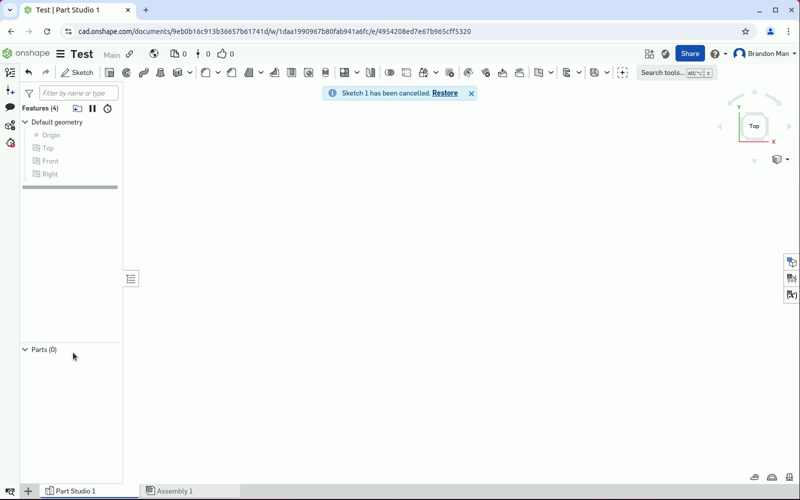
key(up)
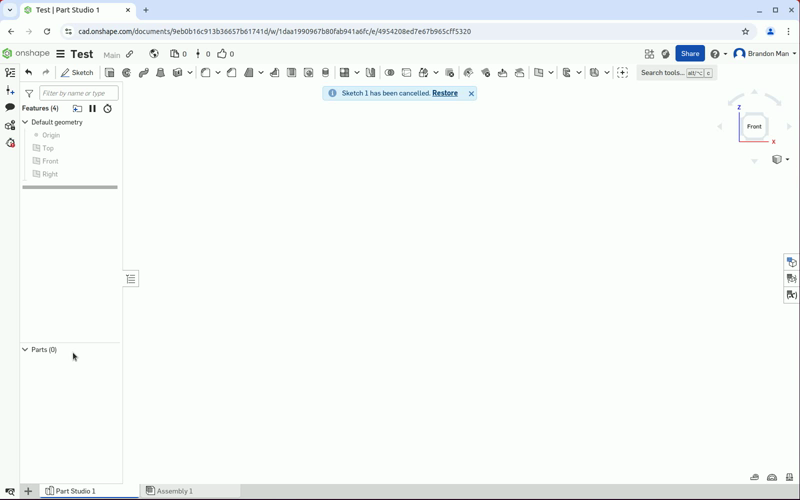
key_up(shift)
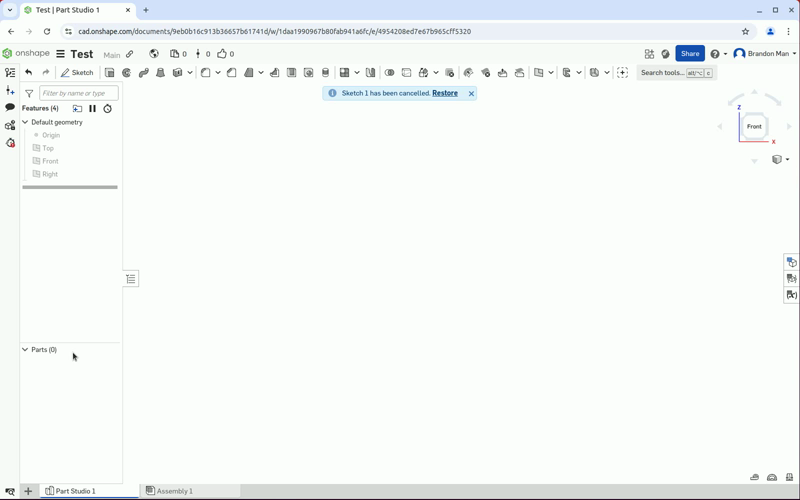
mouse_move(73, 352)
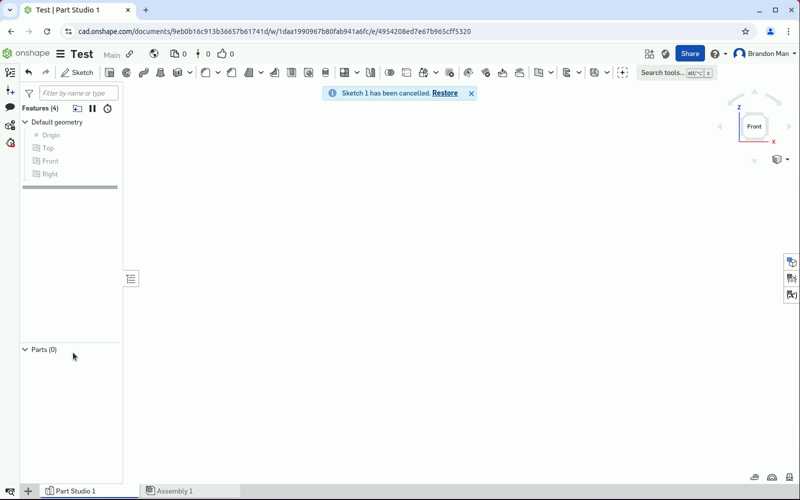
key(shift+y)
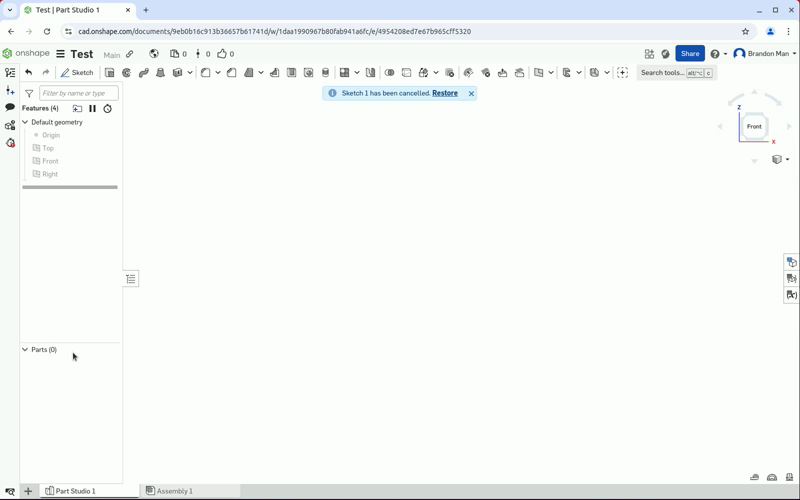
key(shift+s)
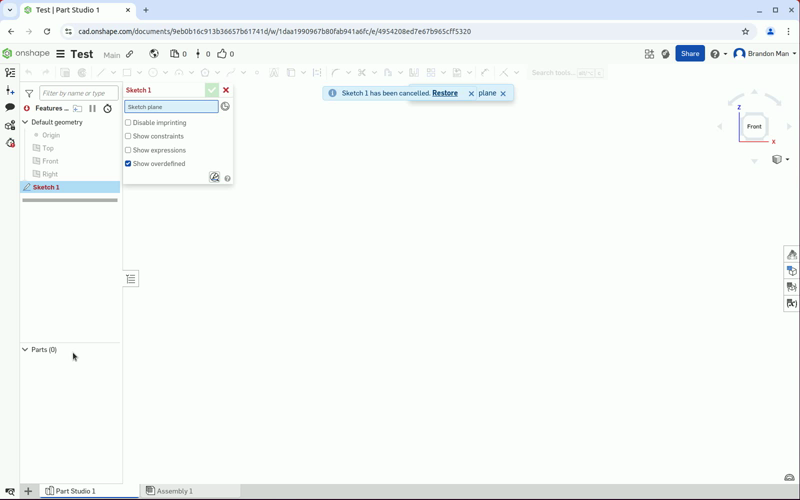
mouse_move(73, 163)
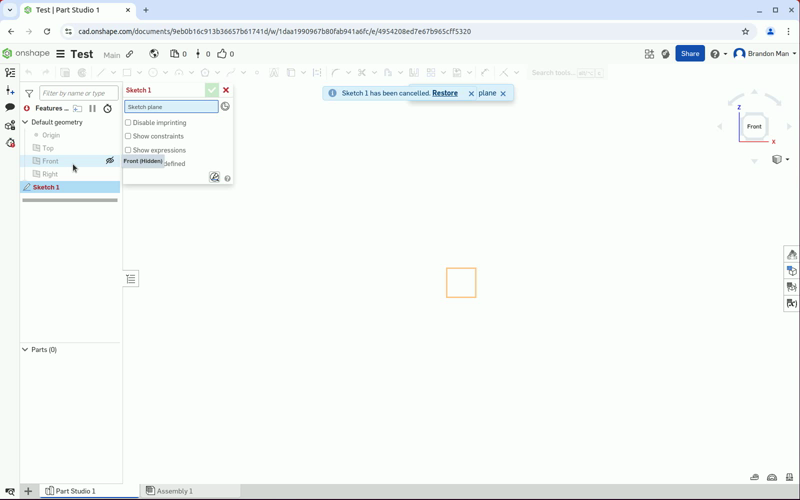
click(73, 163)
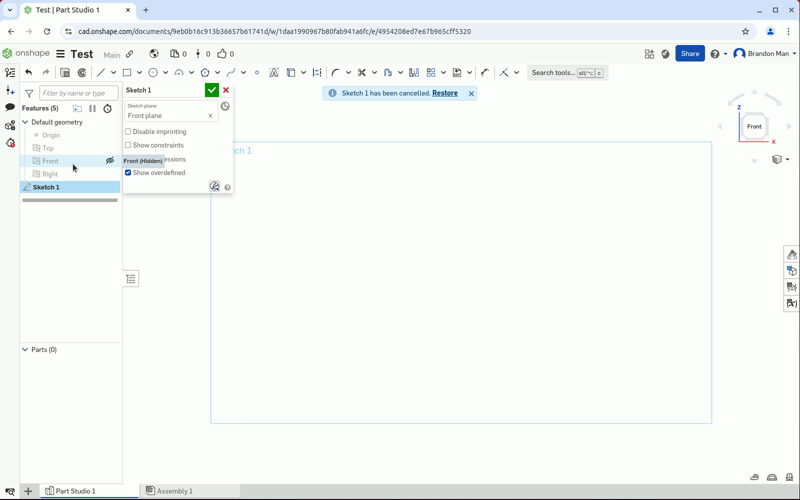
mouse_move(73, 352)
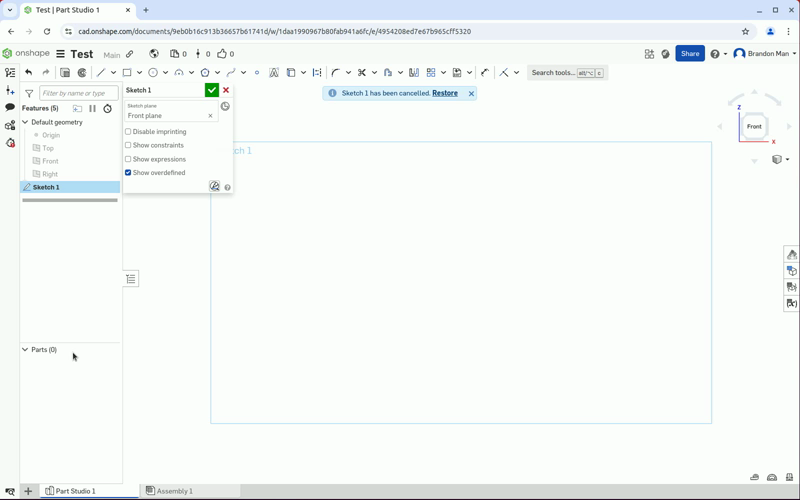
key(y)
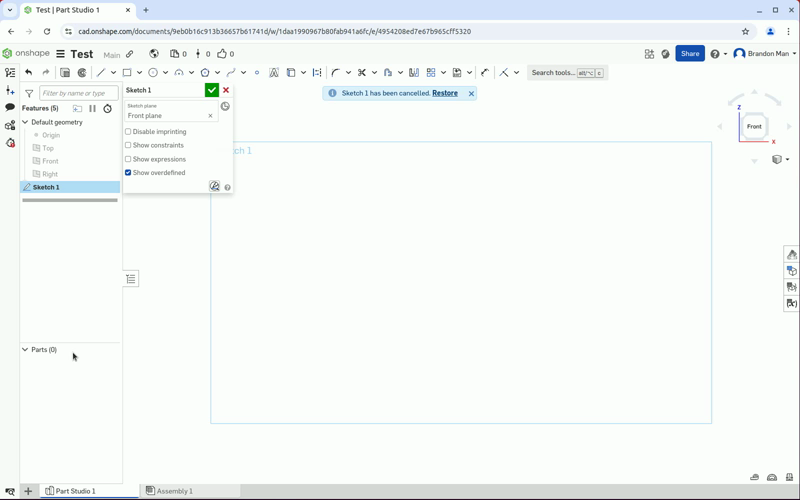
key(l)
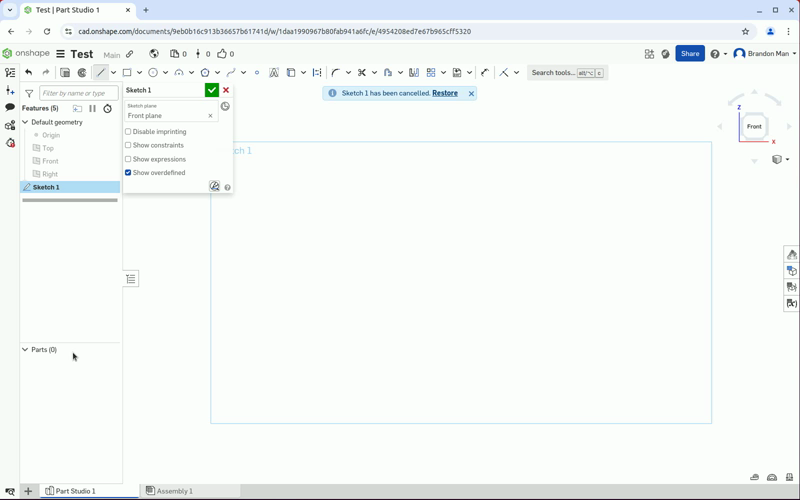
key_down(shift)
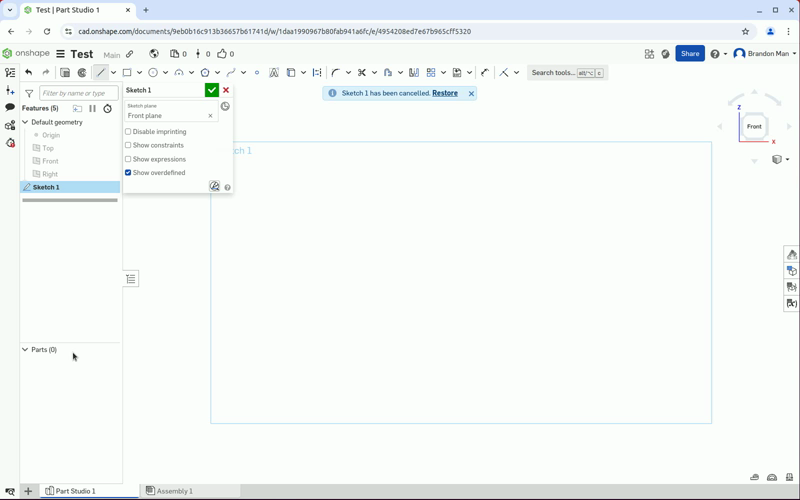
mouse_move(404, 329)
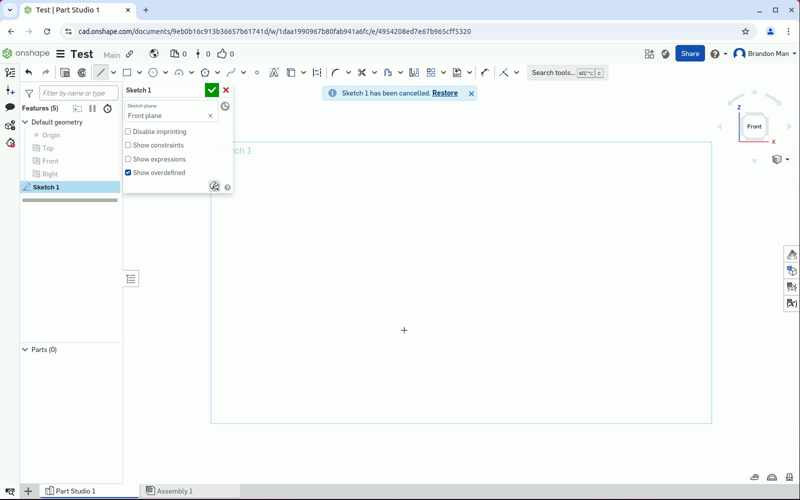
click(404, 329)
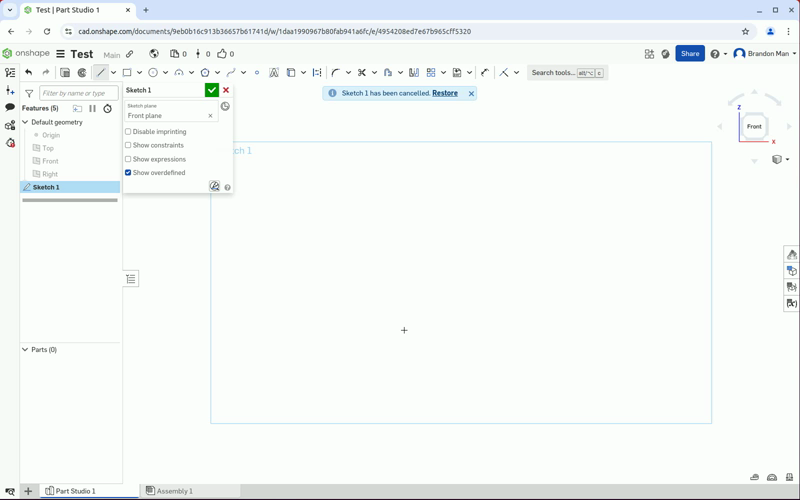
key_up(shift)
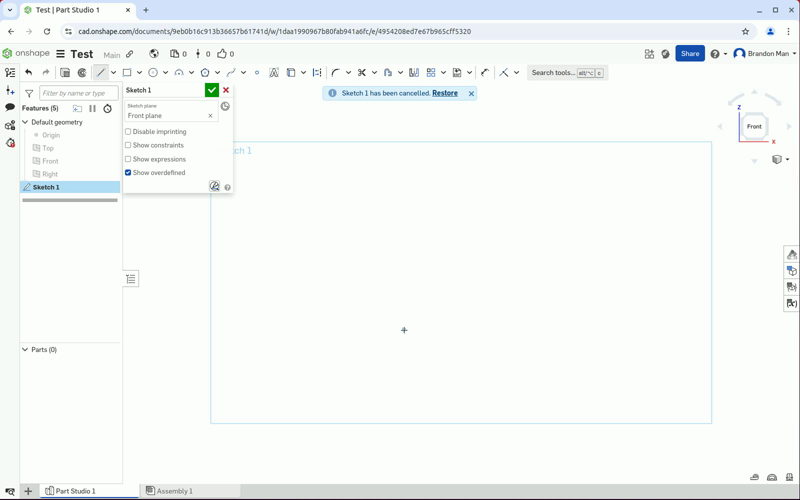
key_down(shift)
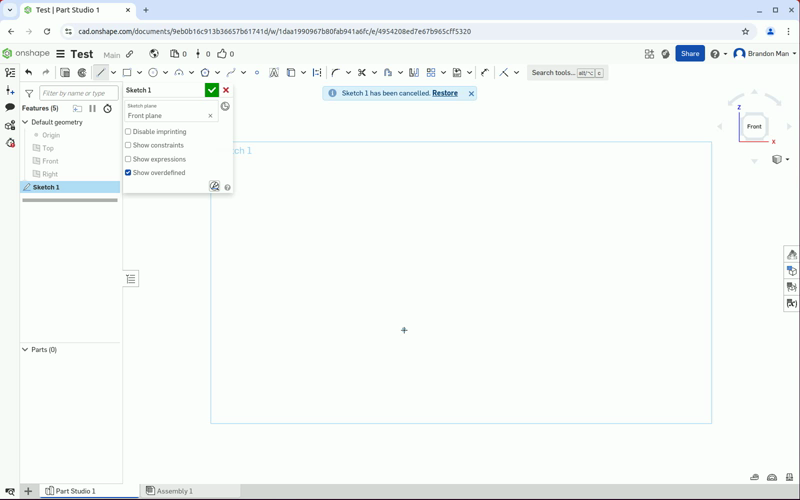
mouse_move(521, 329)
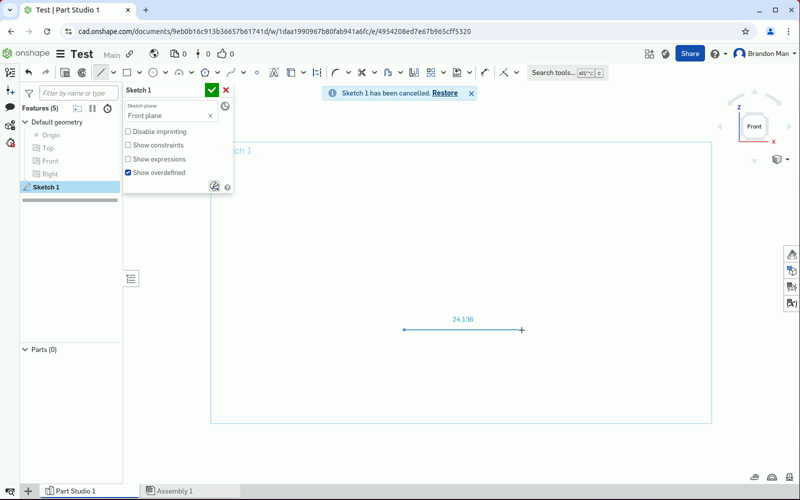
click(521, 329)
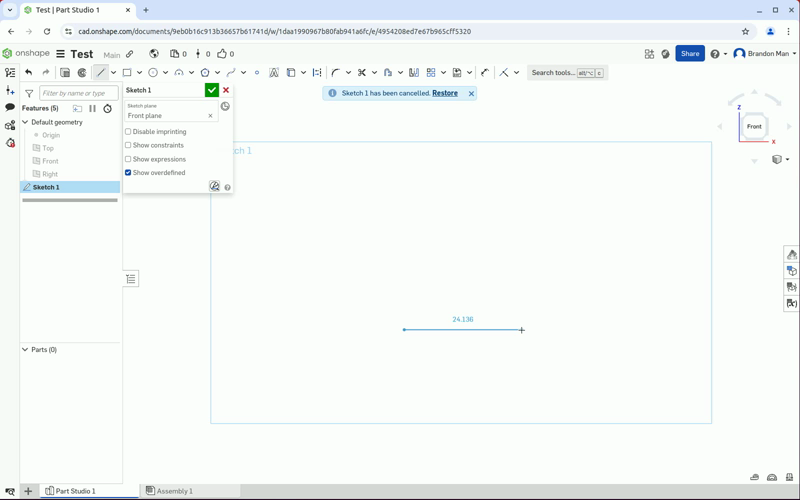
key_up(shift)
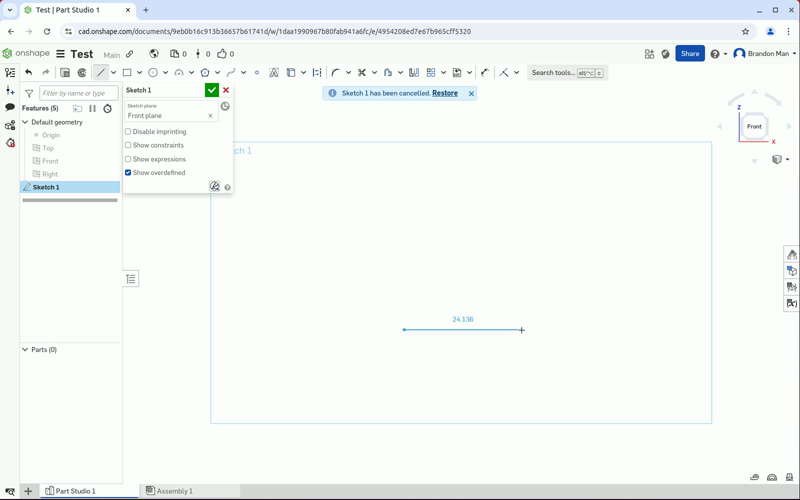
key_down(shift)
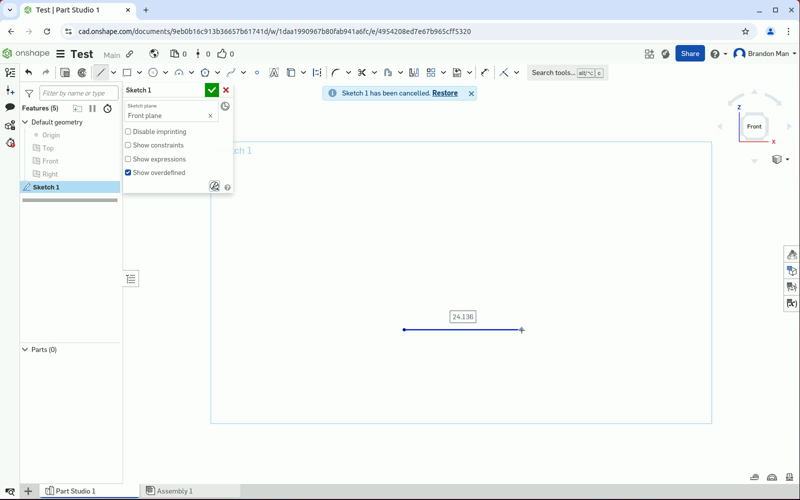
mouse_move(521, 242)
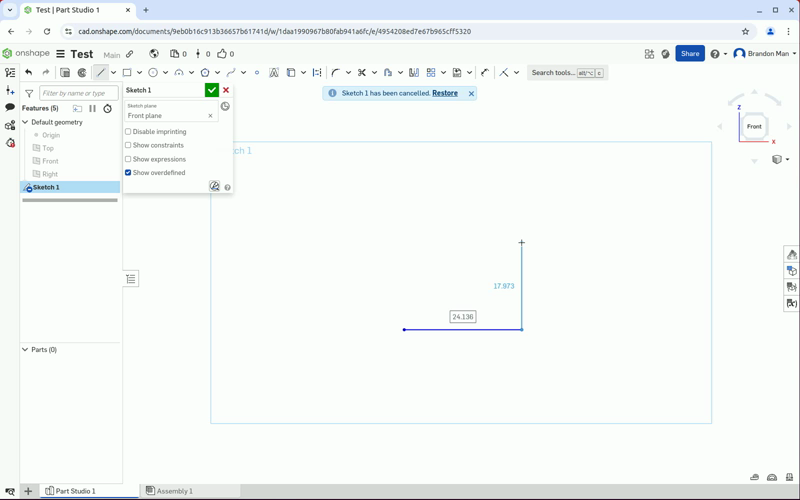
click(521, 242)
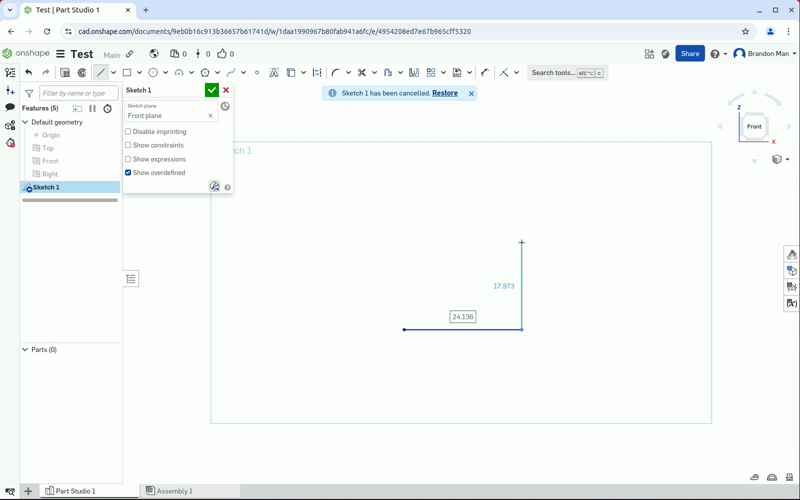
key_up(shift)
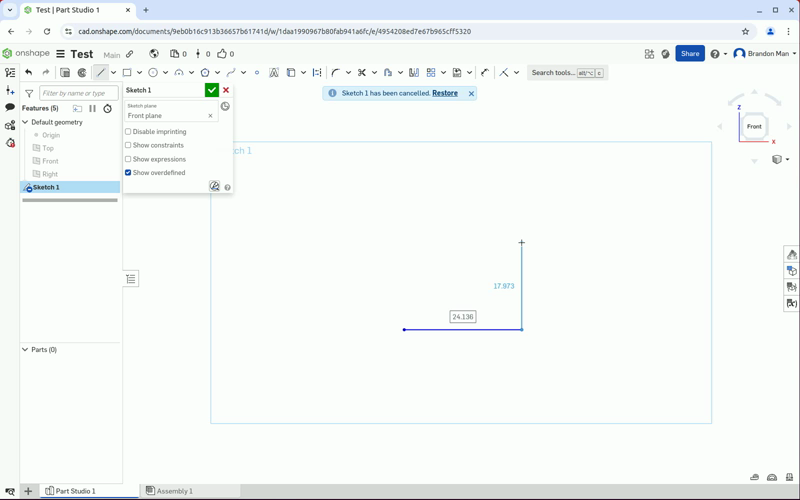
key_down(shift)
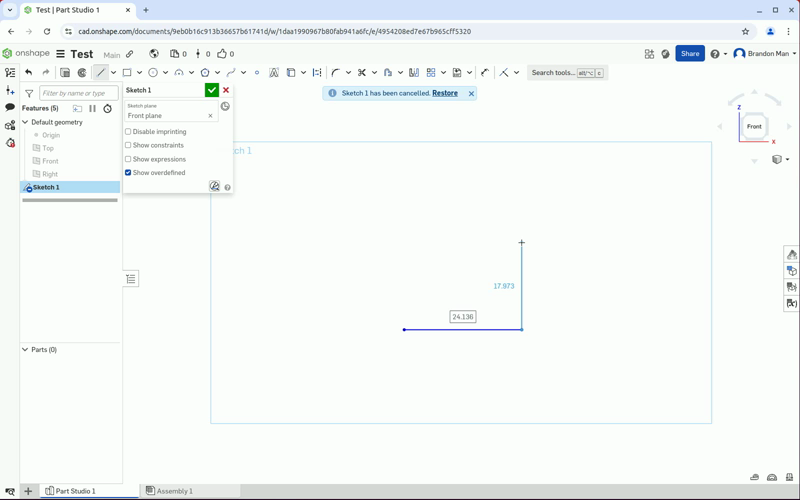
mouse_move(404, 242)
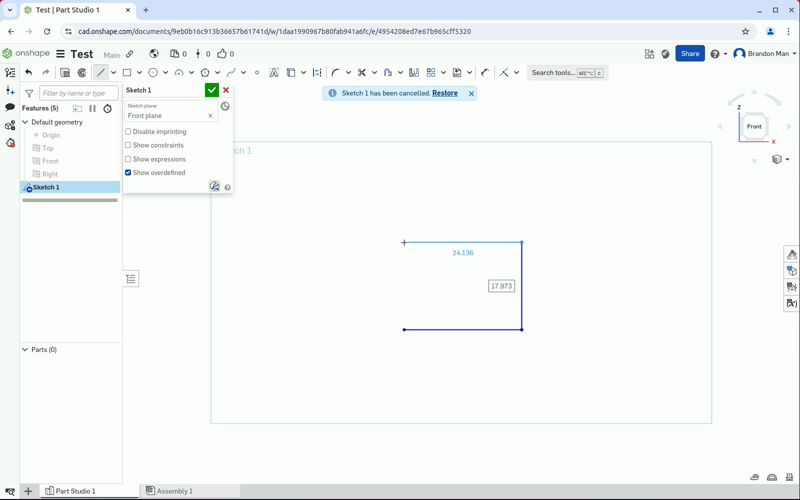
click(404, 242)
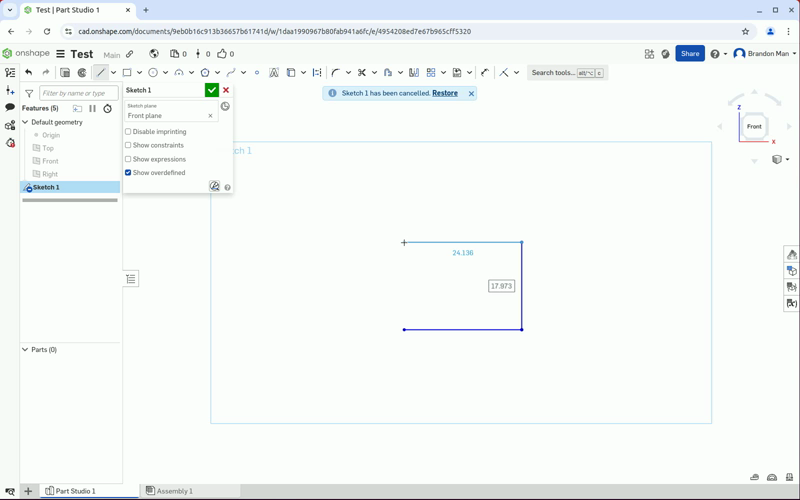
key_up(shift)
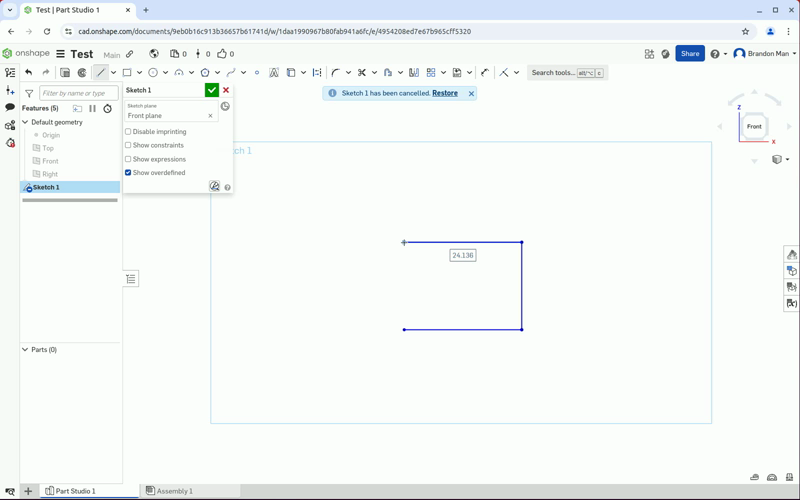
key_down(shift)
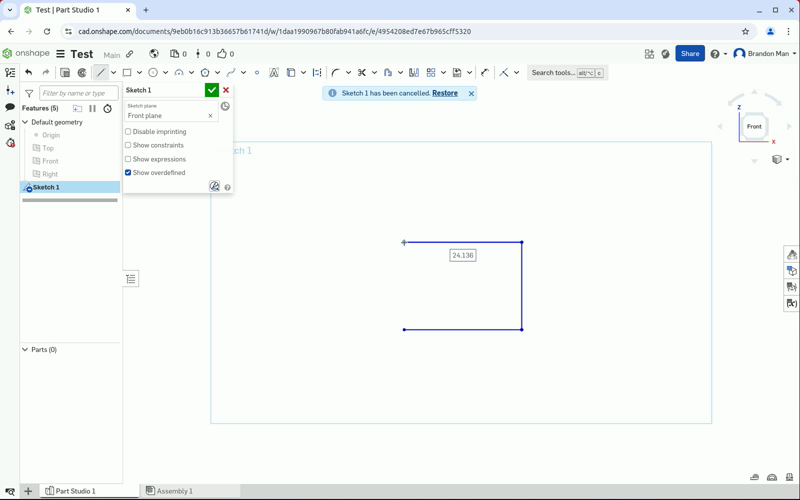
mouse_move(404, 329)
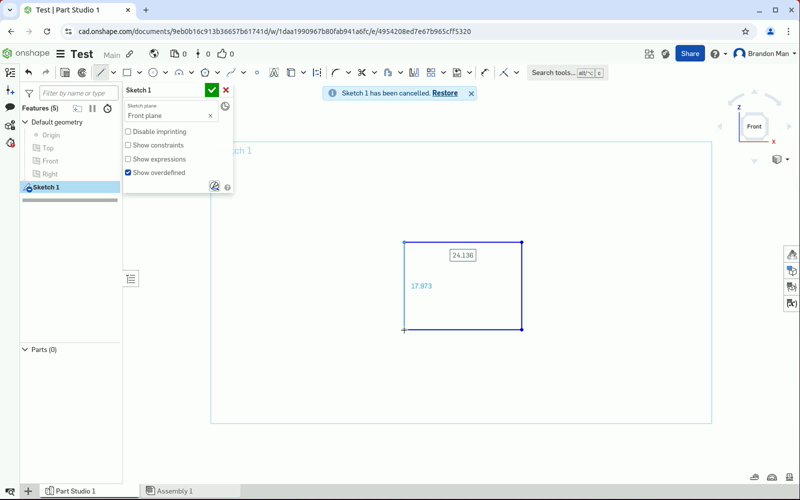
key_up(shift)
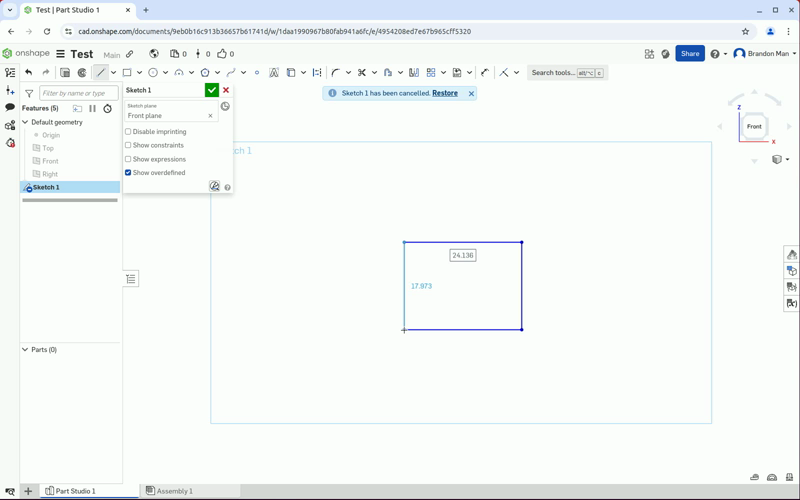
click(404, 329)
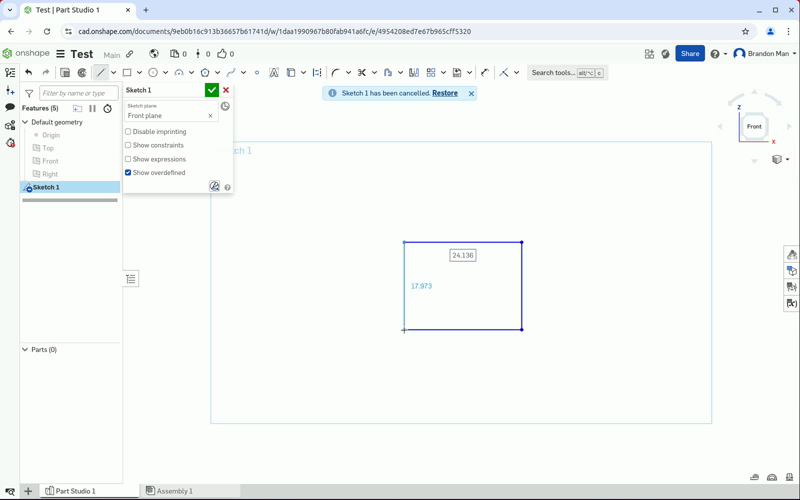
key(esc)
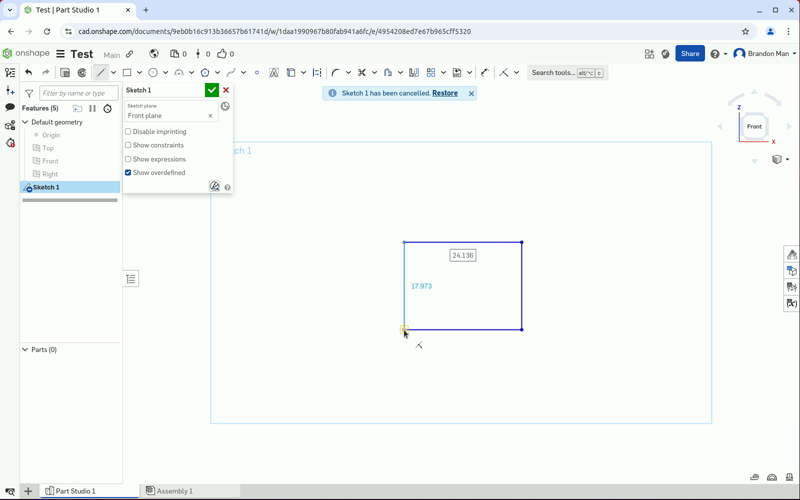
mouse_move(498, 254)
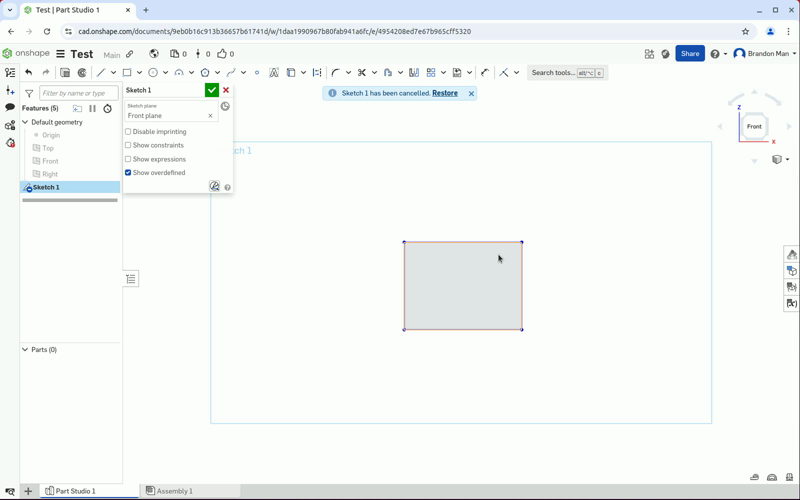
click(498, 254)
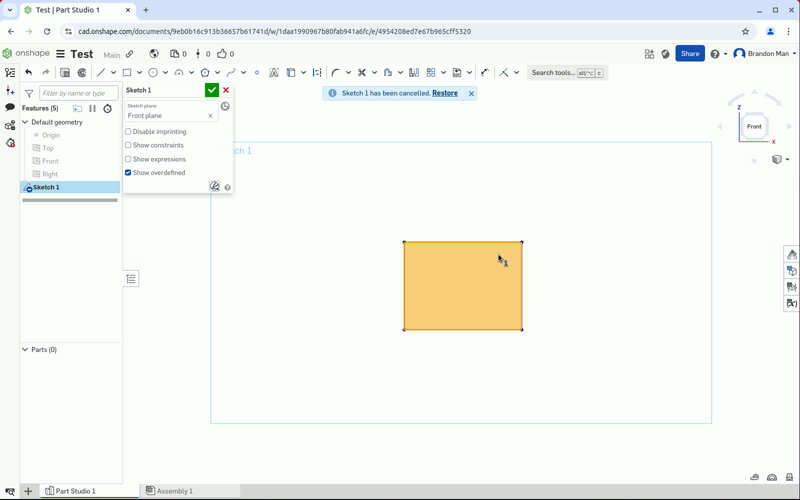
mouse_move(73, 352)
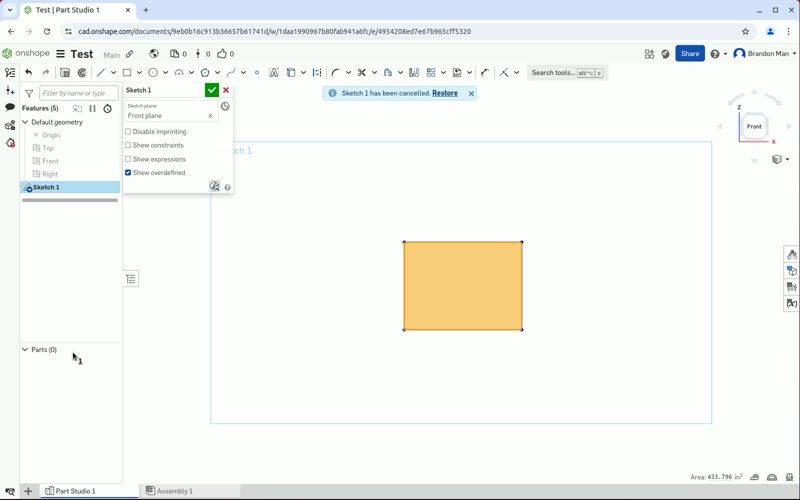
key(shift+y)
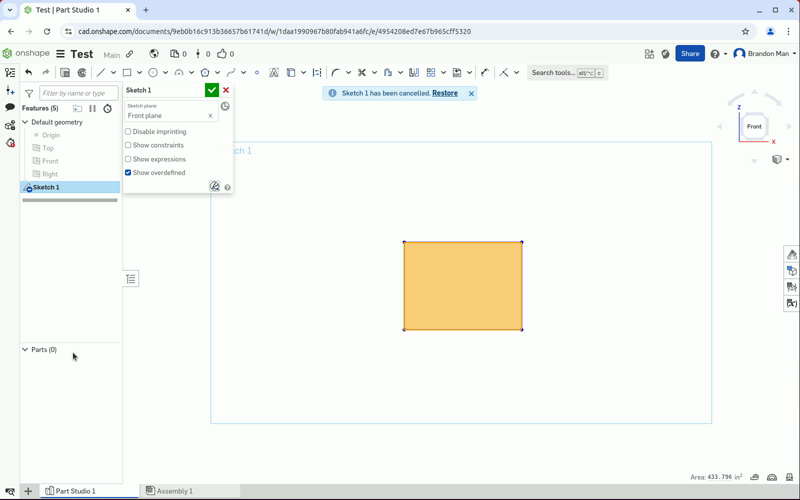
key(shift+e)
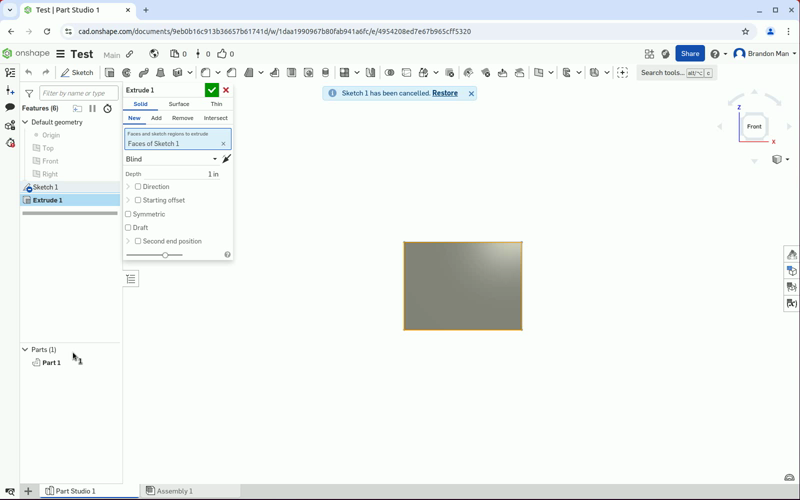
mouse_move(143, 106)
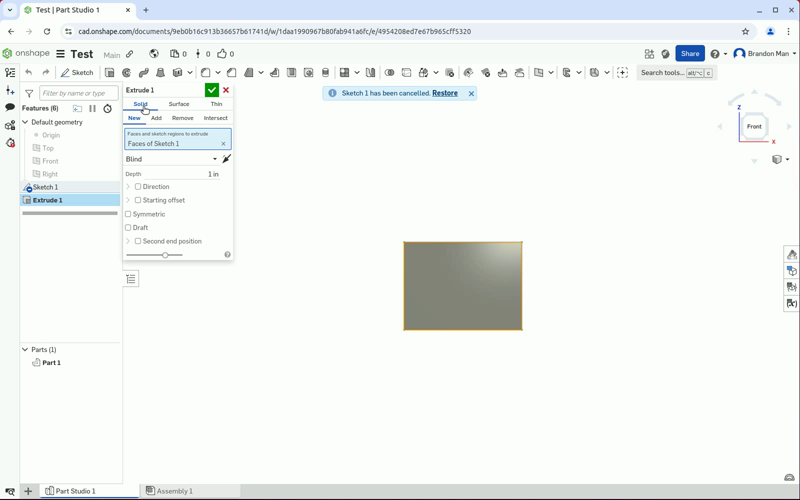
click(143, 106)
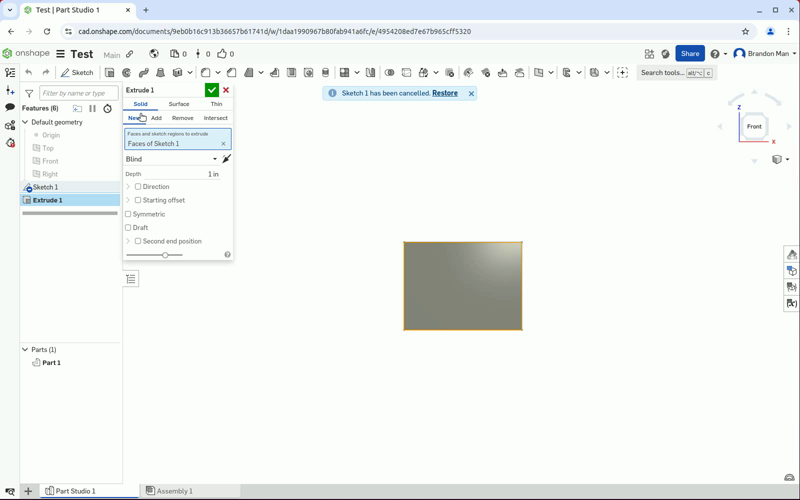
mouse_move(137, 120)
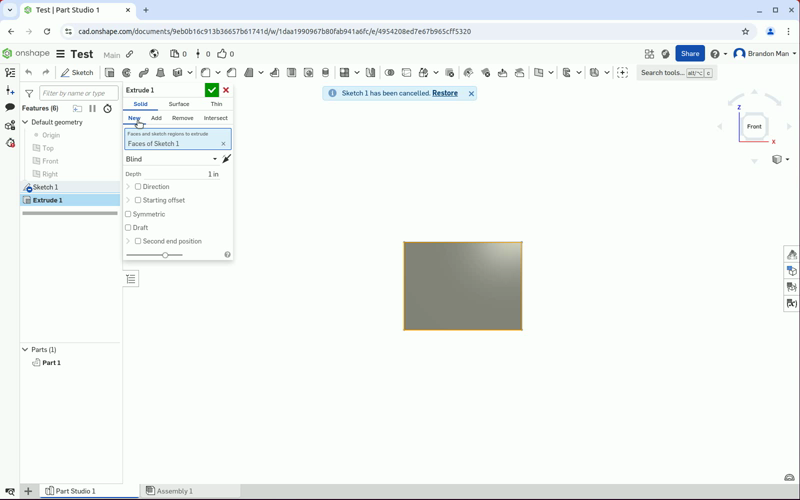
click(137, 120)
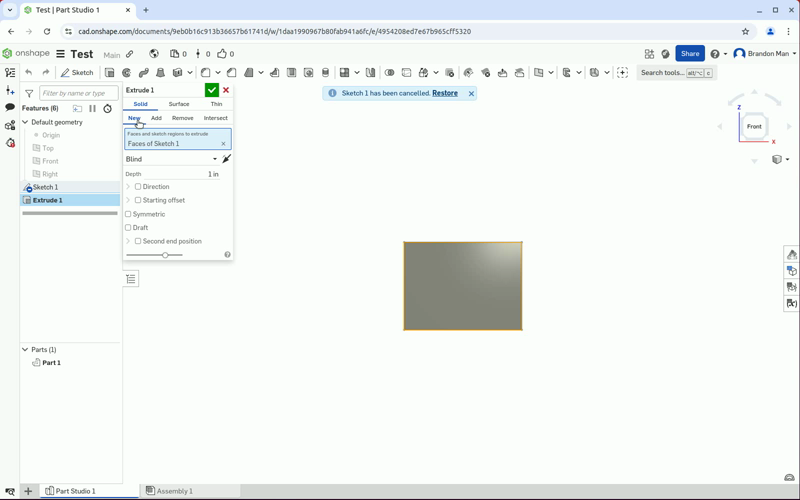
key(tab, 4)
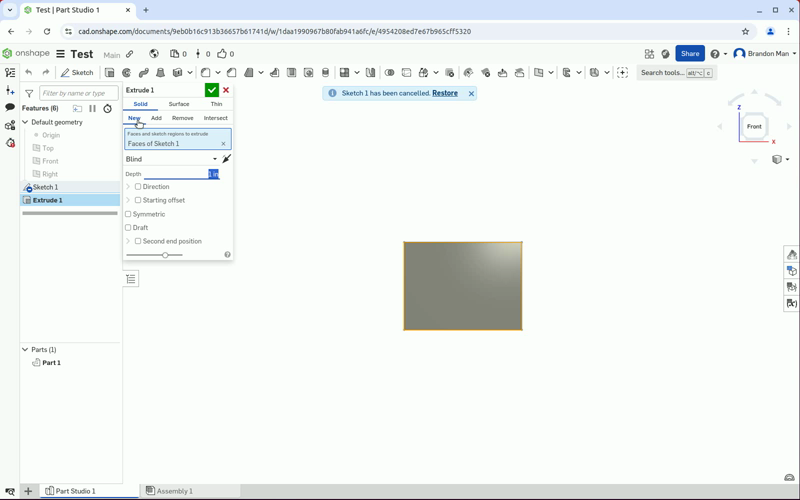
text(23.108)
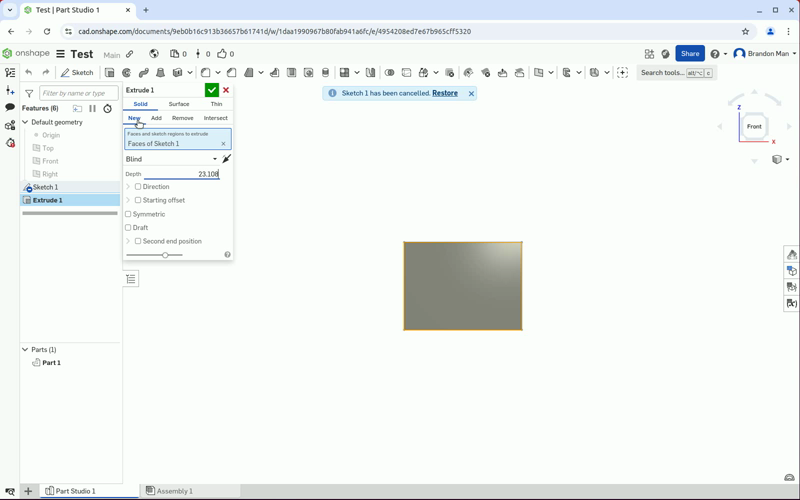
key(enter)
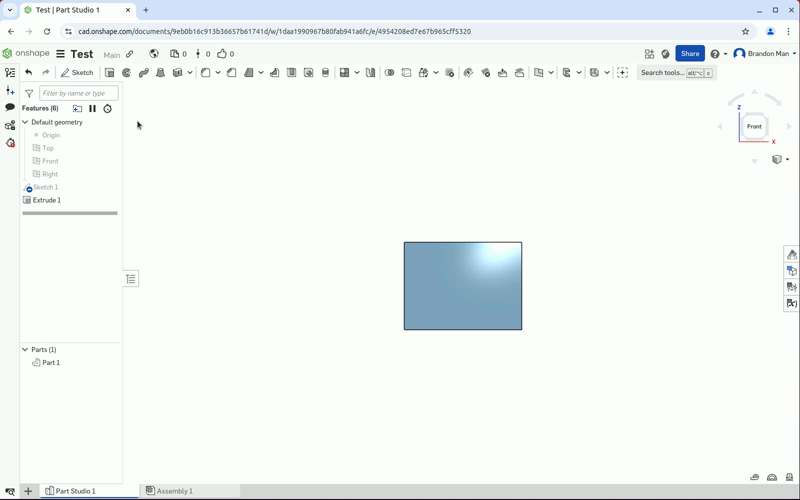
key(shift+h)
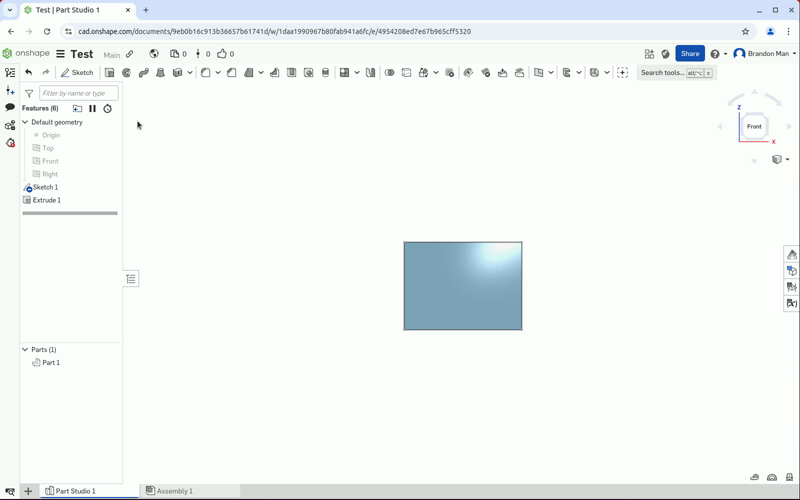
key(shift+h)
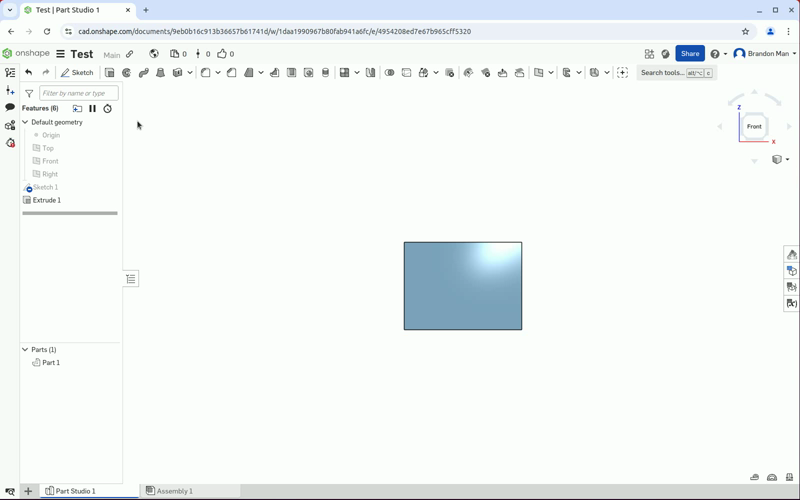
mouse_move(73, 189)
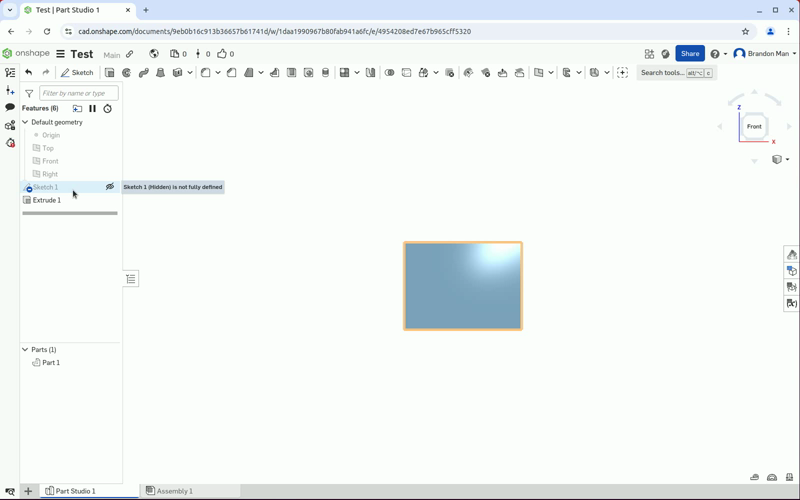
click(73, 189)
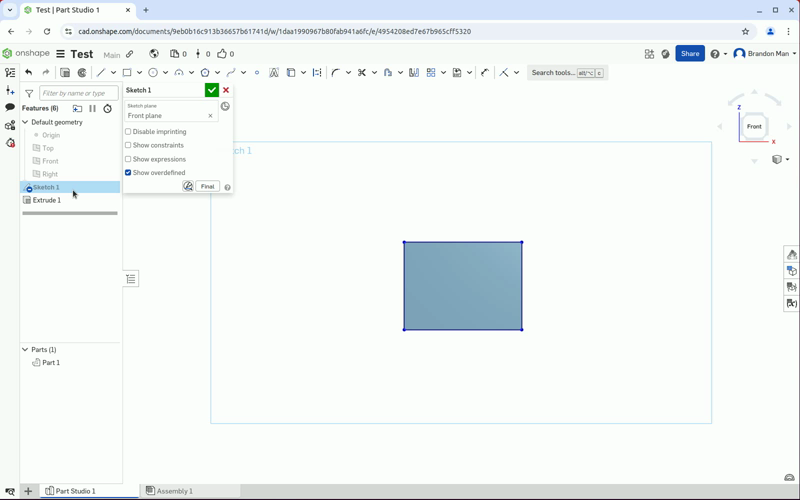
mouse_move(229, 92)
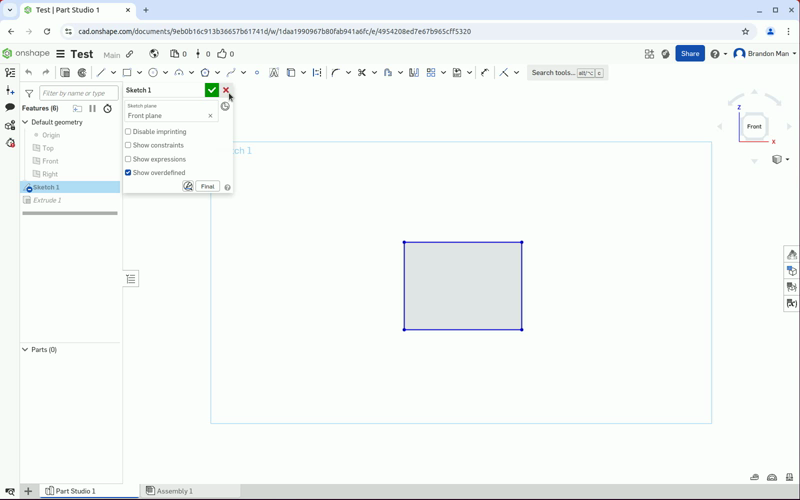
click(229, 92)
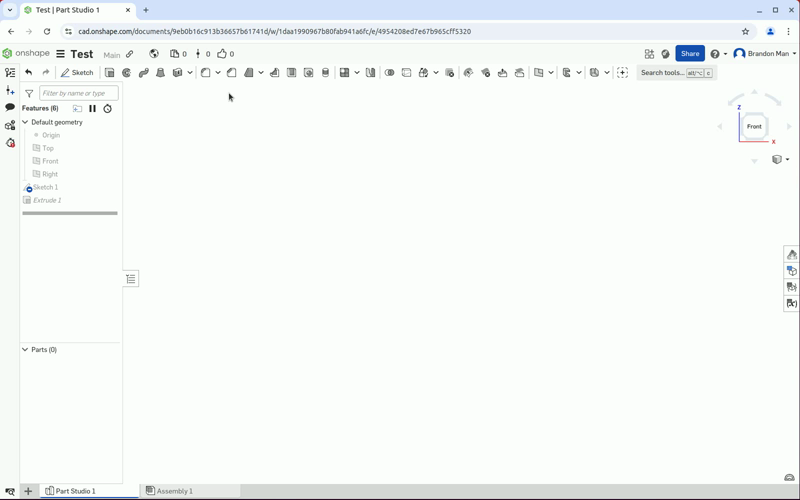
mouse_move(73, 352)
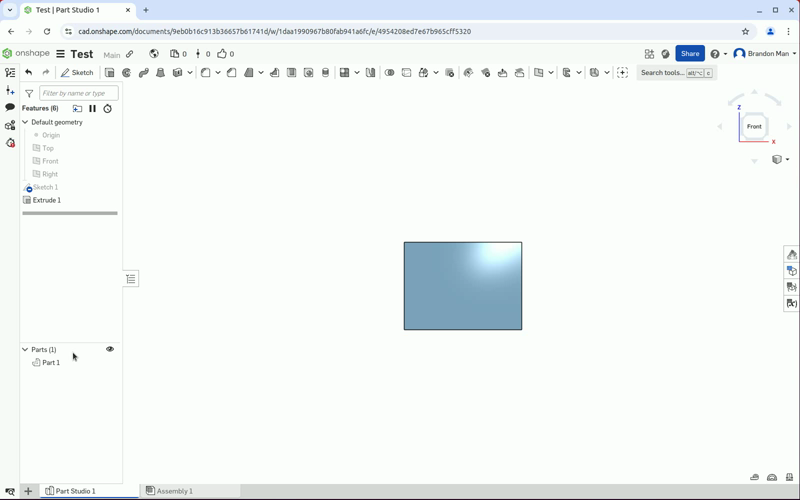
key(y)
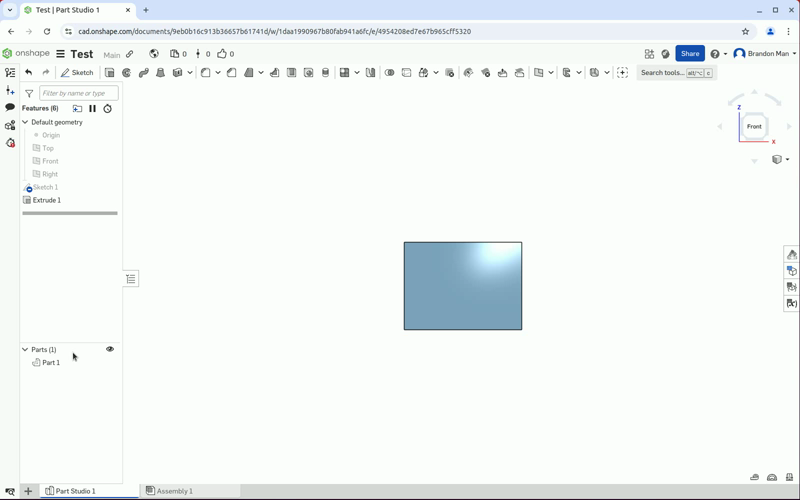
key(shift+p)
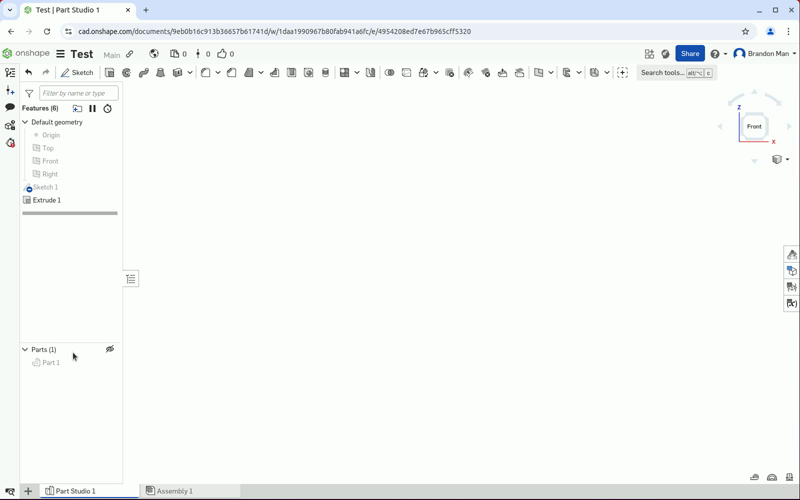
key(space)
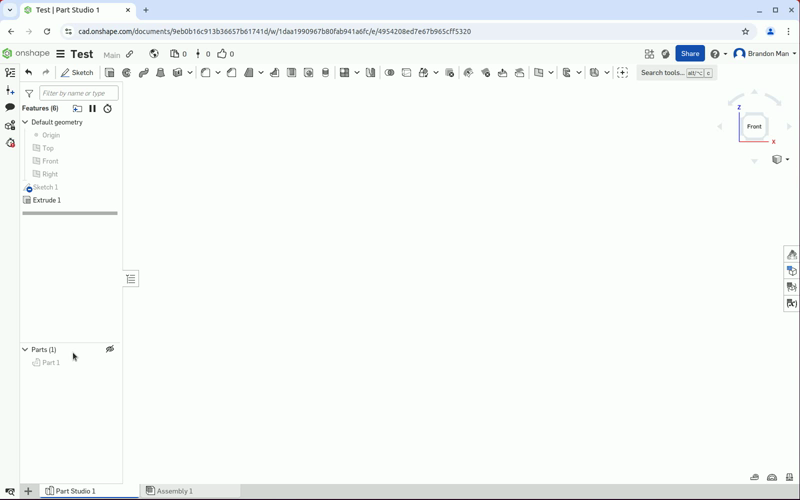
key_down(shift)
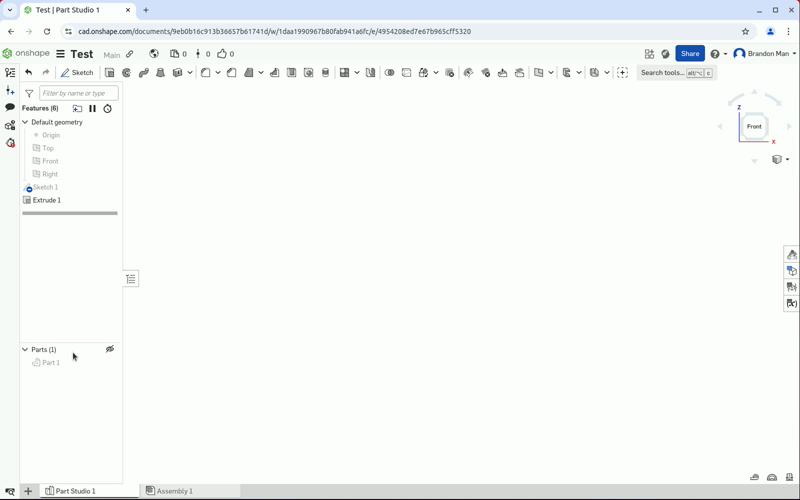
key(down)
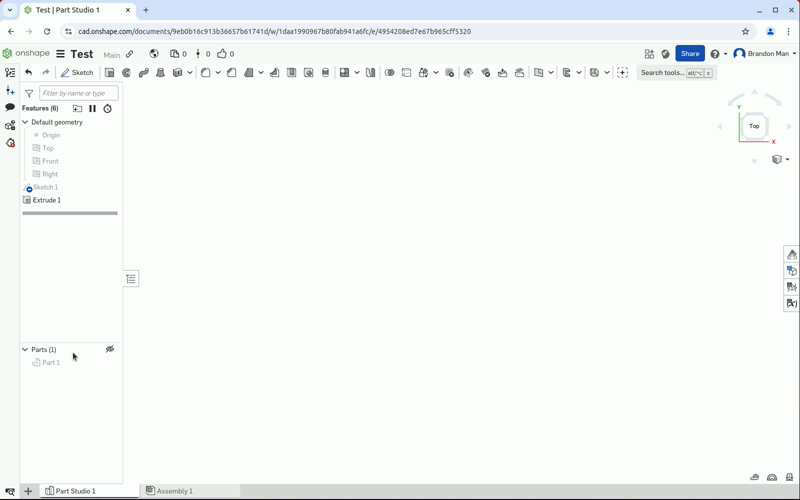
key_up(shift)
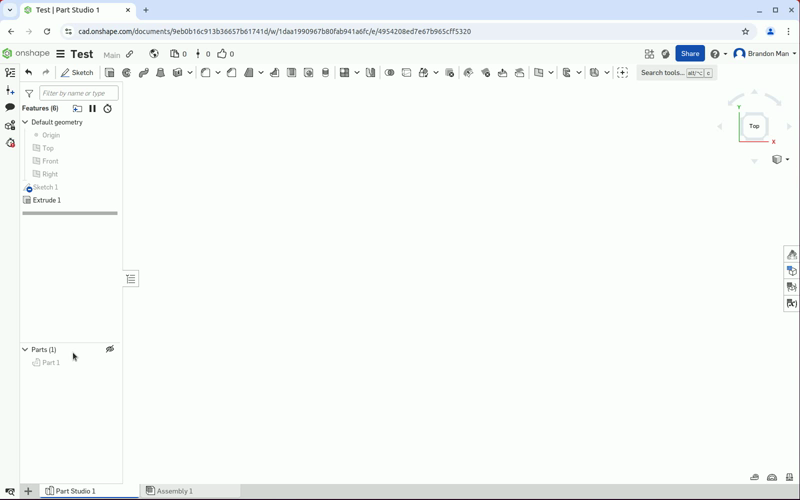
mouse_move(73, 352)
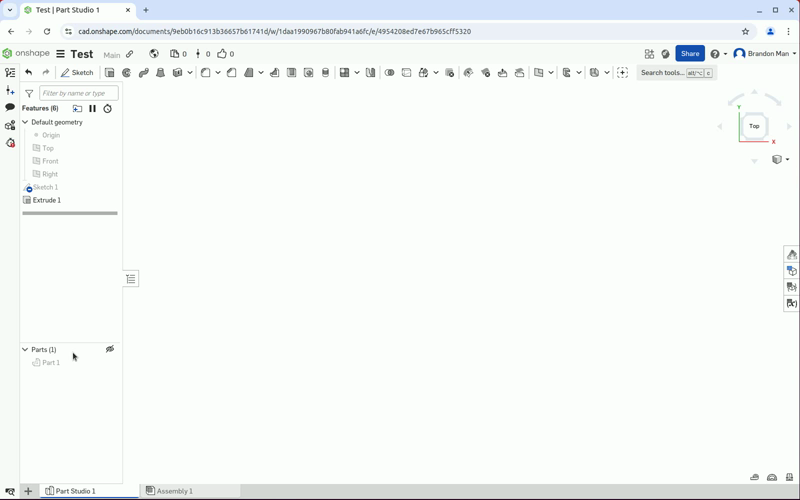
key(shift+y)
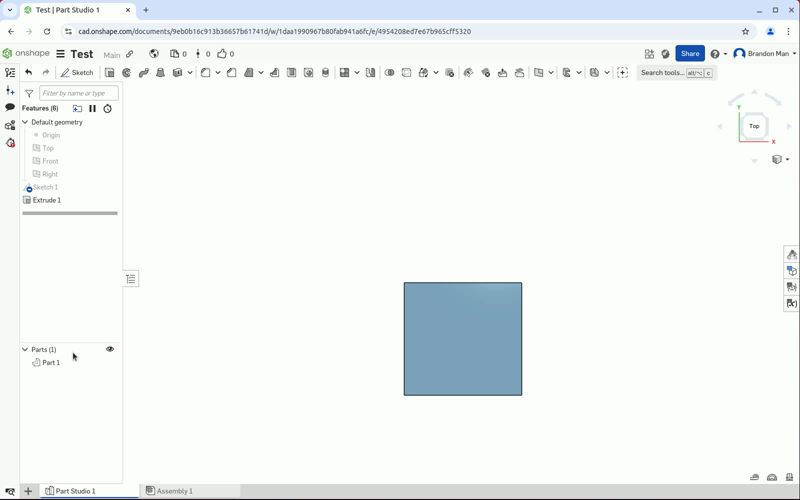
mouse_move(541, 75)
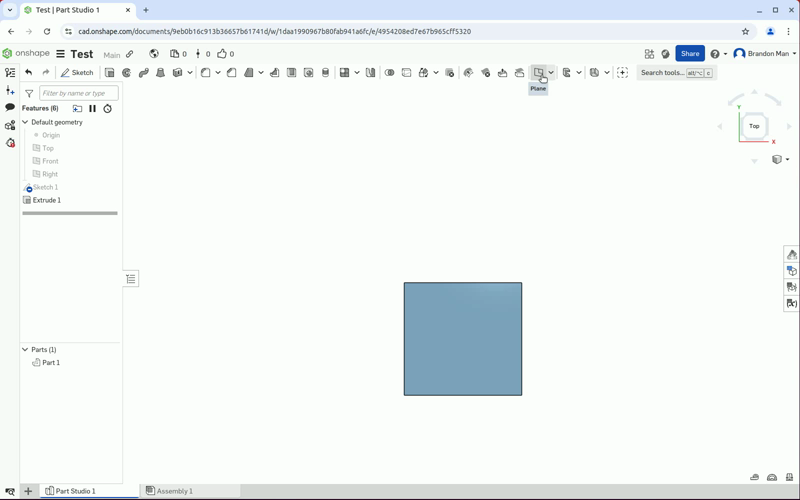
click(541, 75)
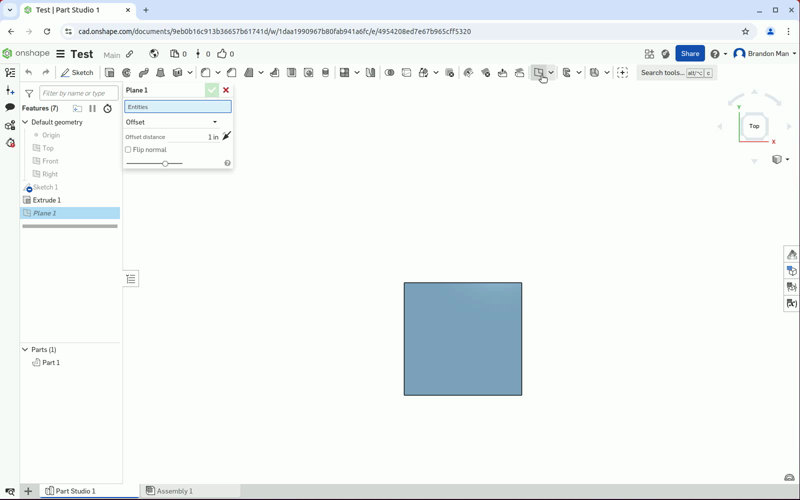
mouse_move(73, 150)
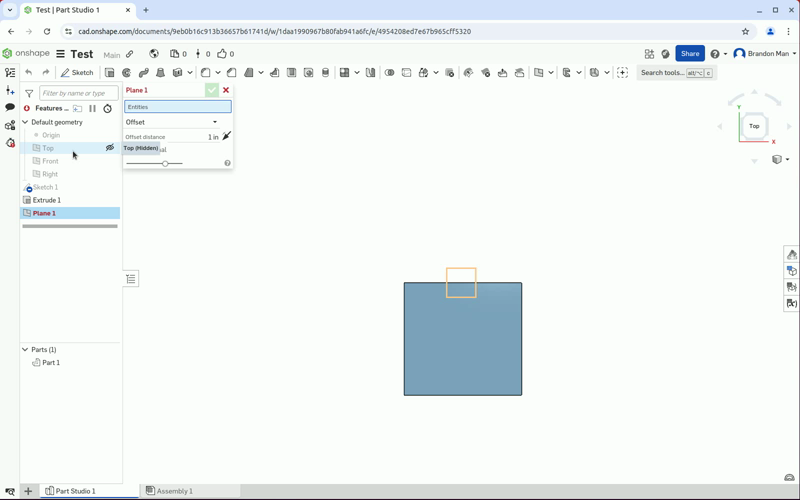
click(73, 150)
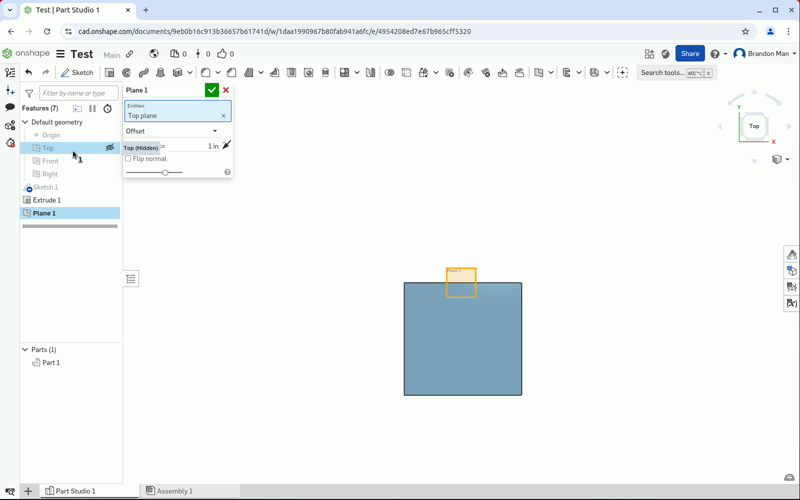
key(tab, 2)
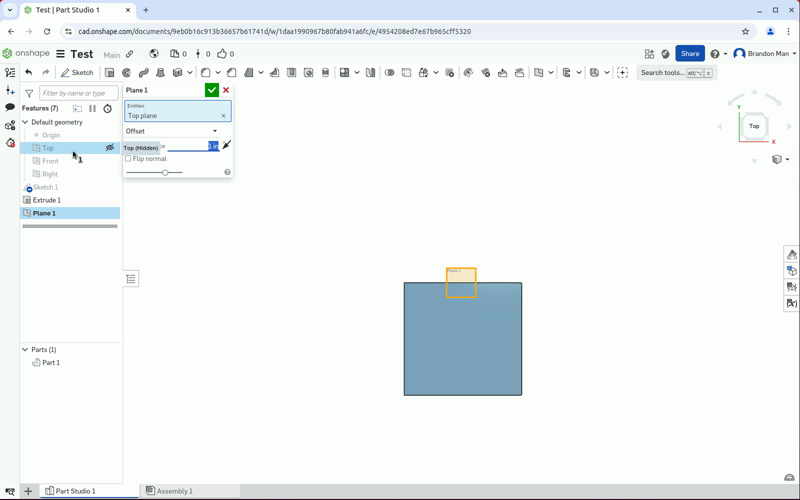
text(8.411)
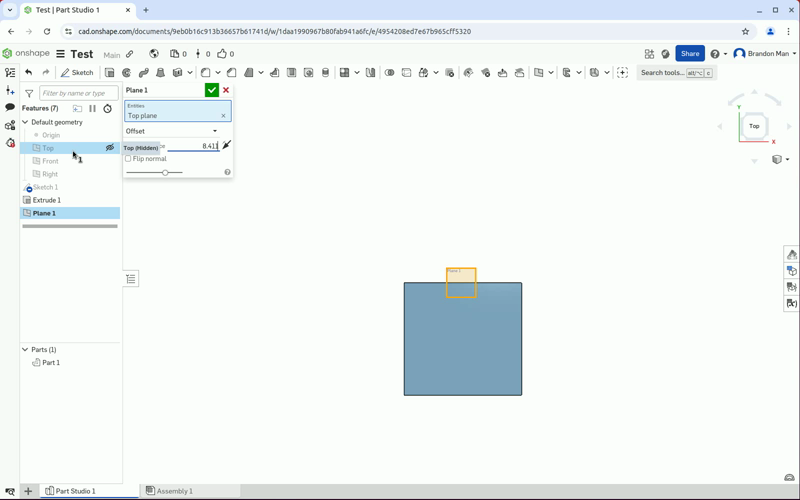
key(enter, 2)
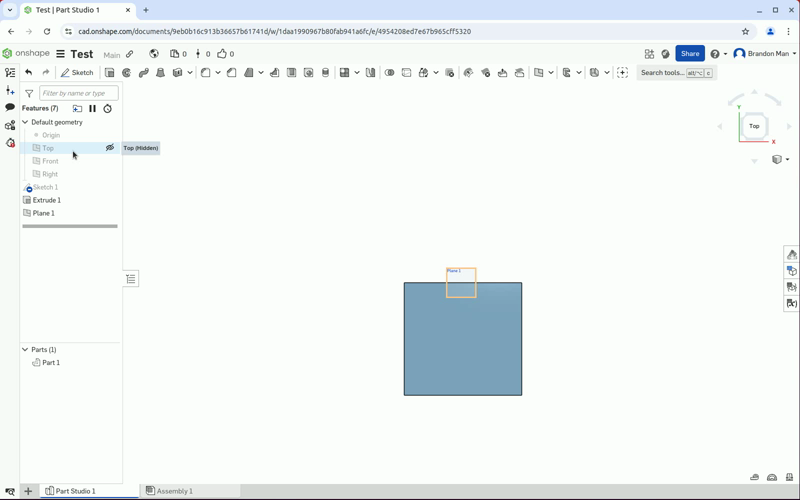
key(shift+s)
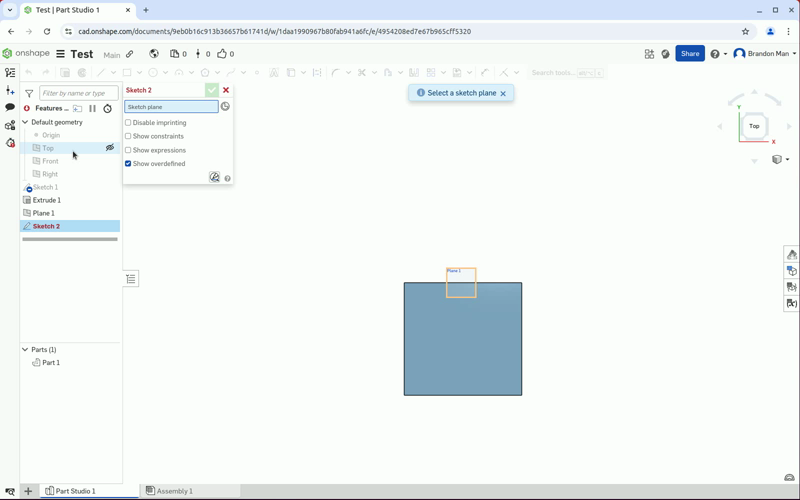
mouse_move(73, 215)
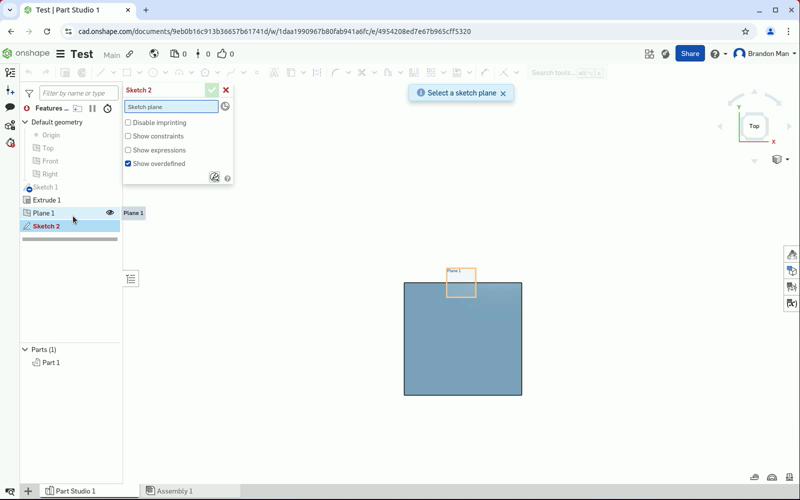
click(73, 215)
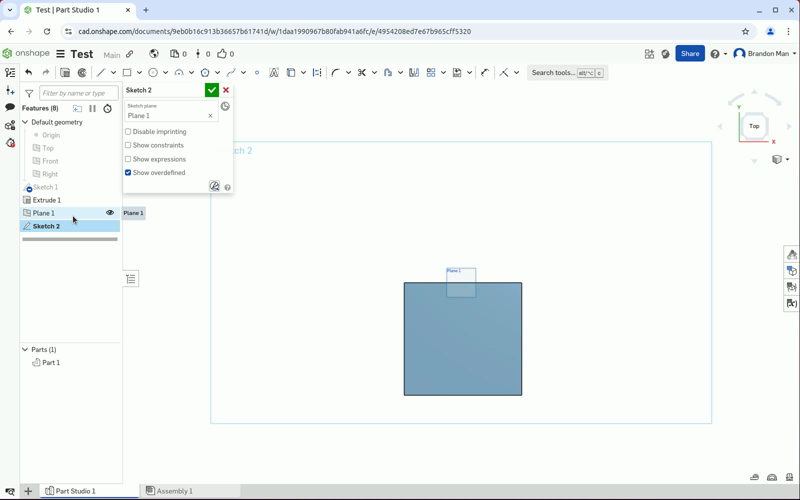
mouse_move(73, 352)
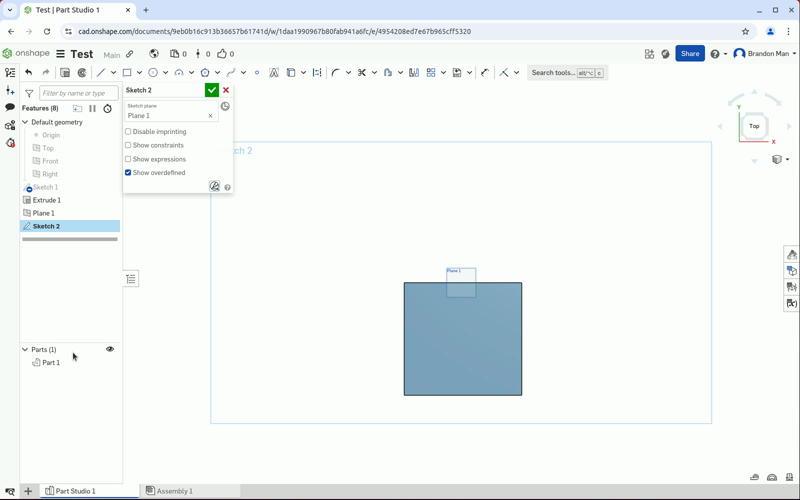
key(y)
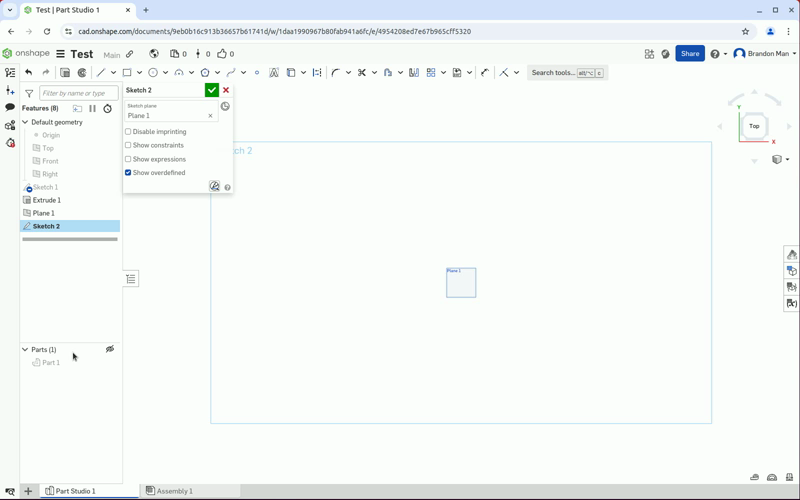
key(a)
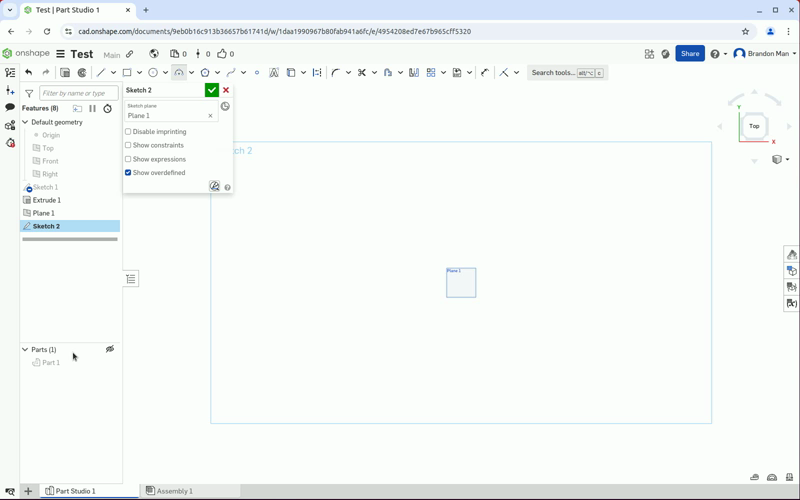
key_down(shift)
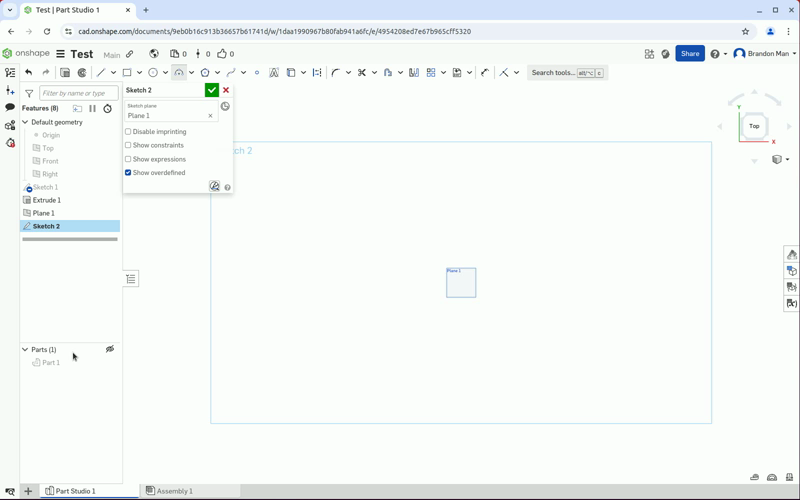
mouse_move(420, 348)
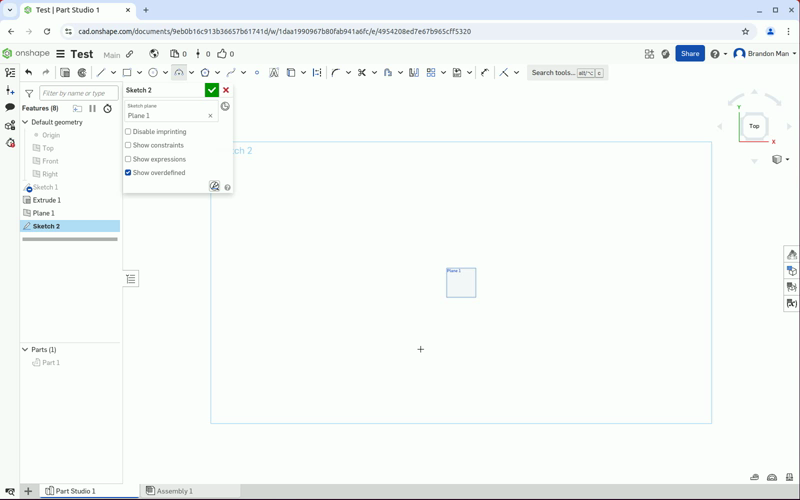
click(420, 348)
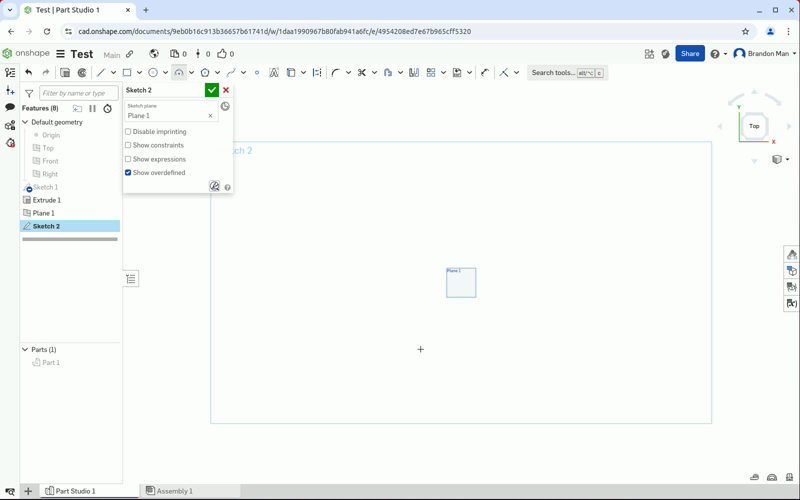
key_up(shift)
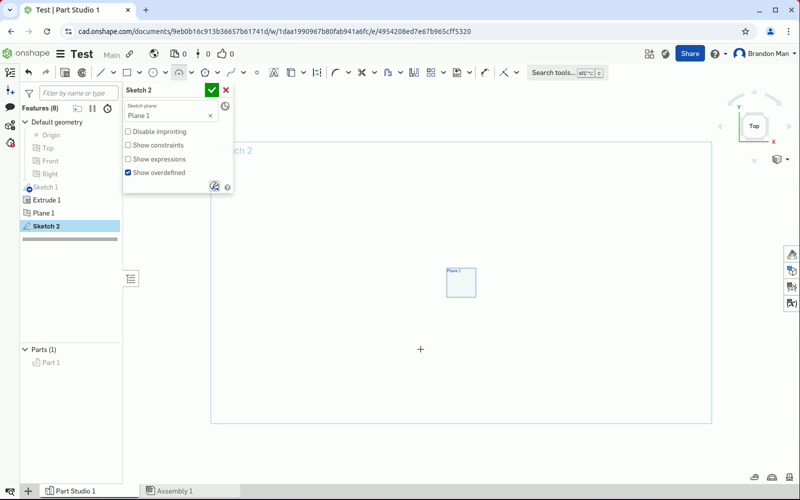
key_down(shift)
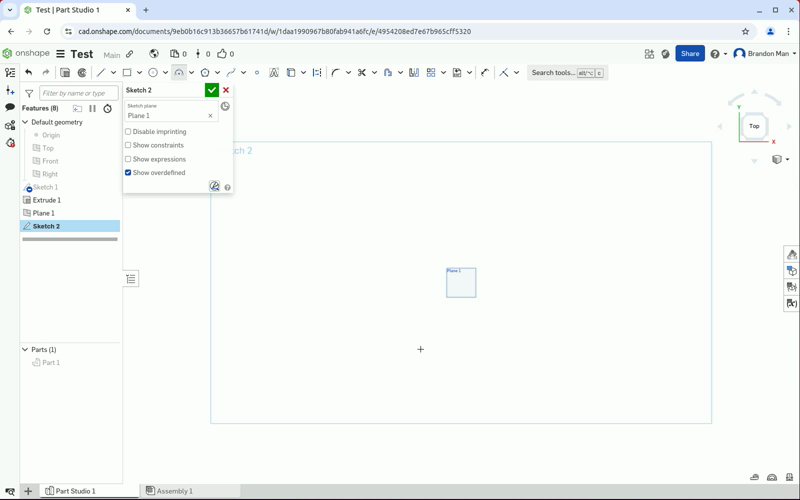
mouse_move(499, 348)
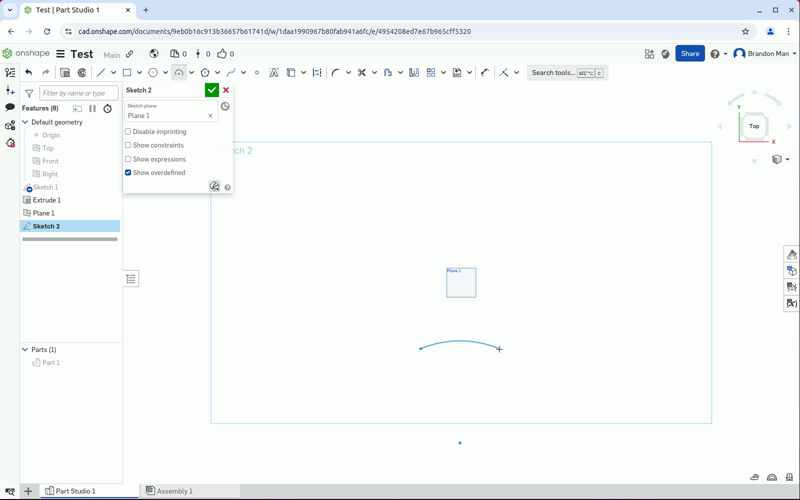
click(499, 348)
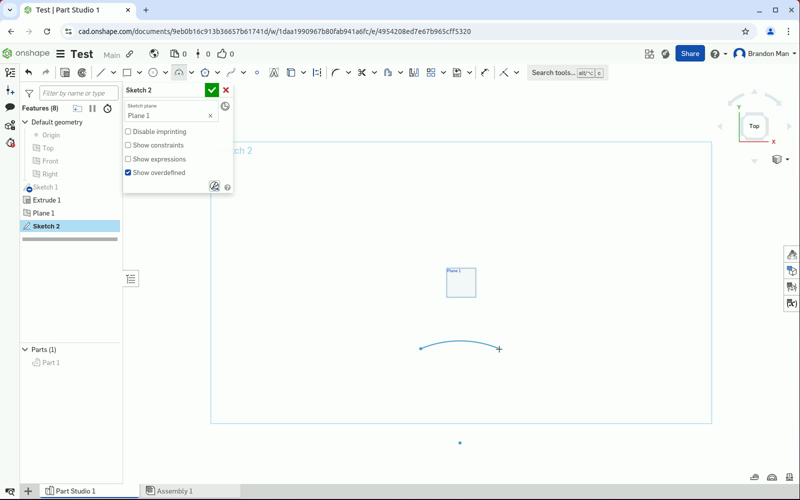
mouse_move(460, 298)
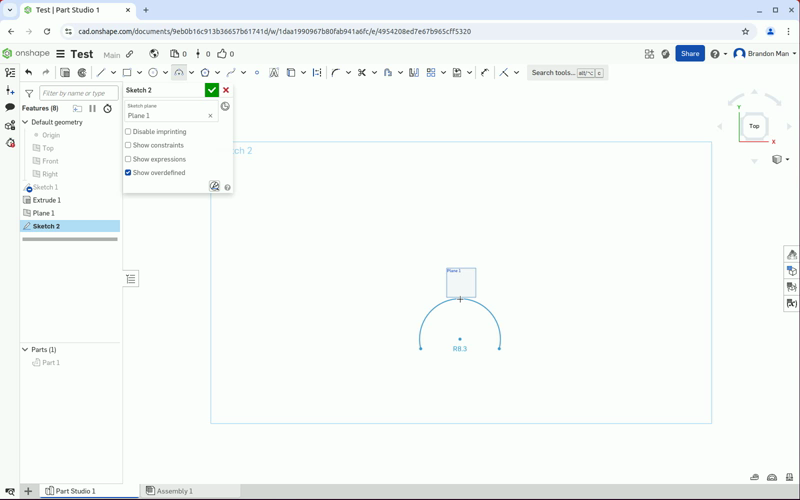
click(460, 298)
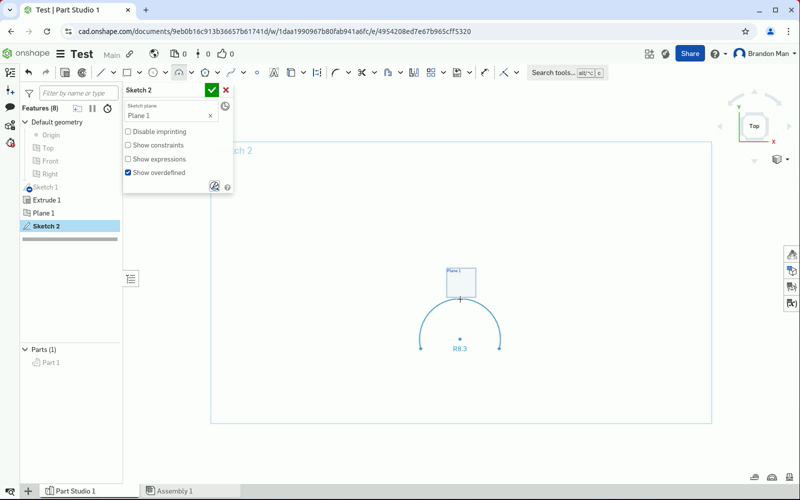
key_up(shift)
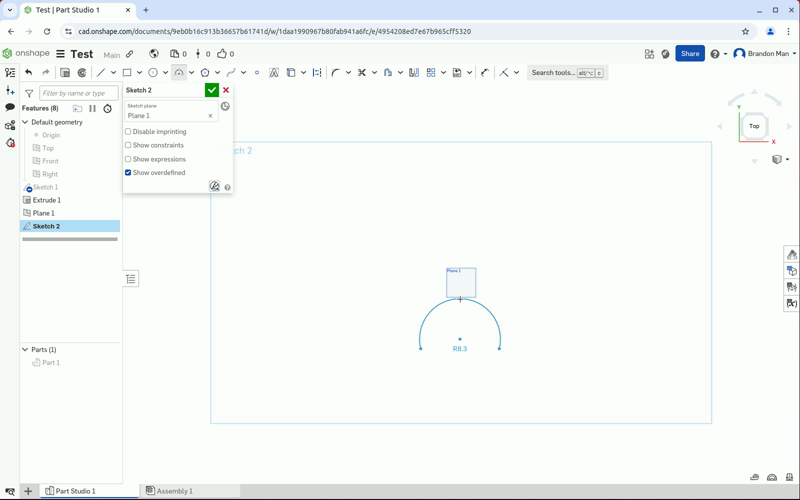
mouse_move(499, 348)
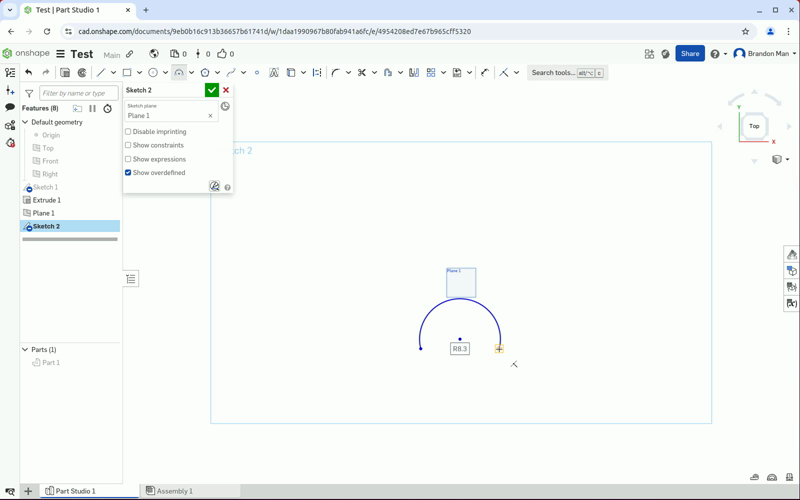
click(499, 348)
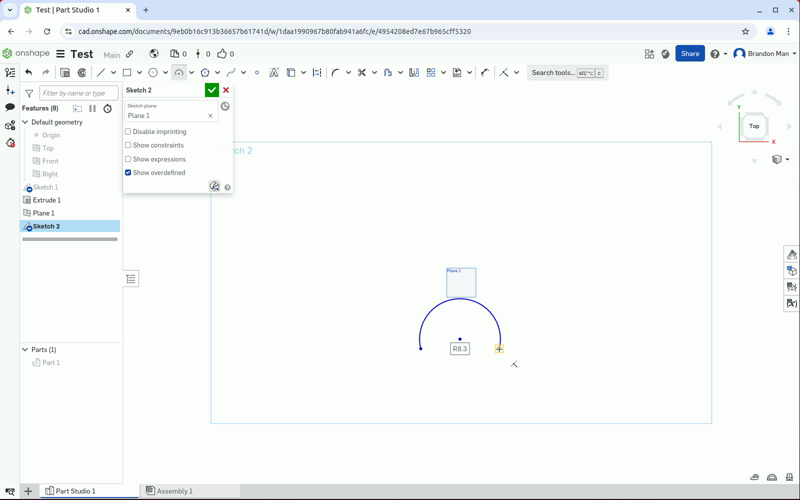
mouse_move(420, 348)
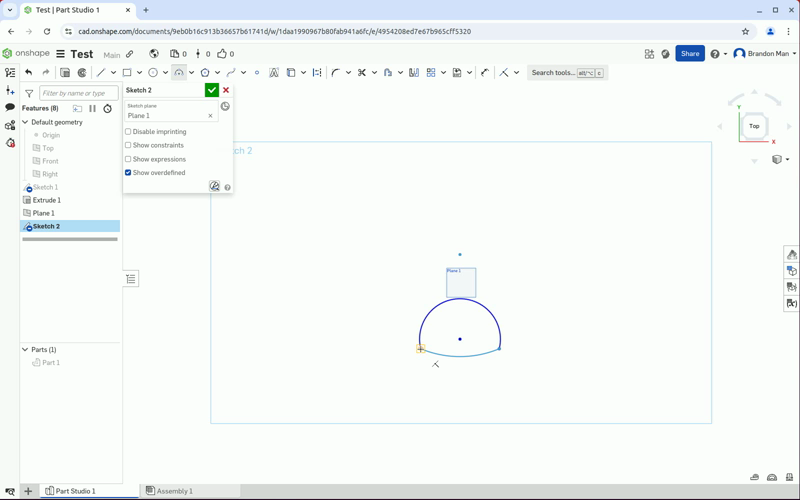
click(420, 348)
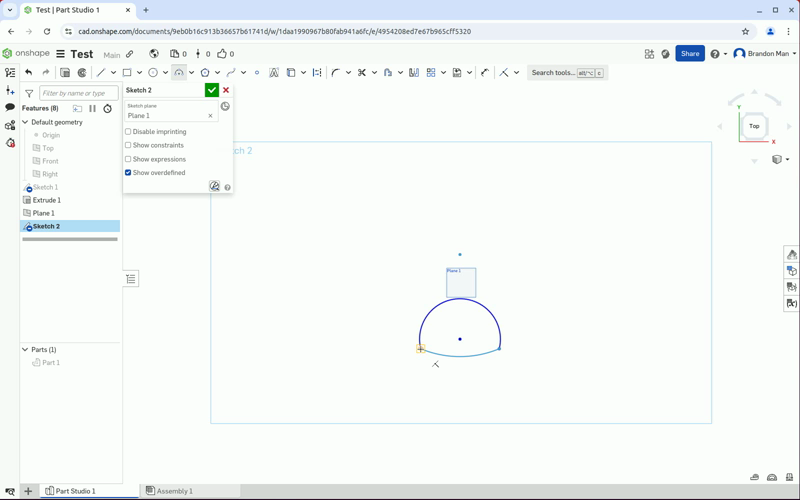
key_down(shift)
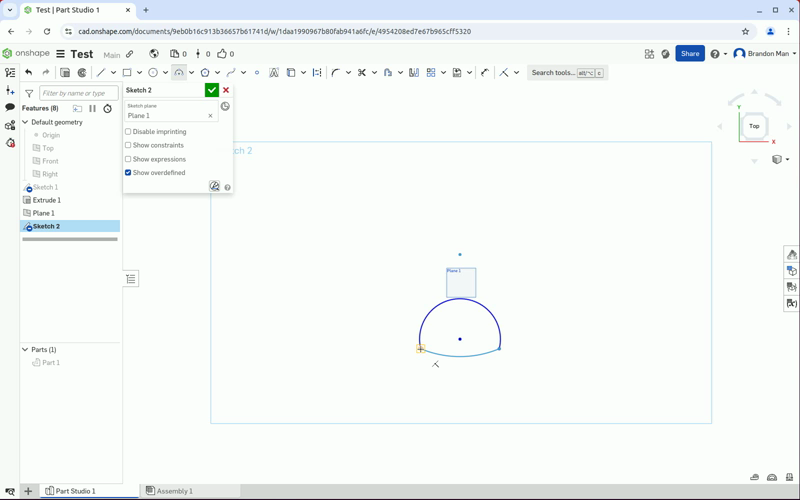
mouse_move(460, 297)
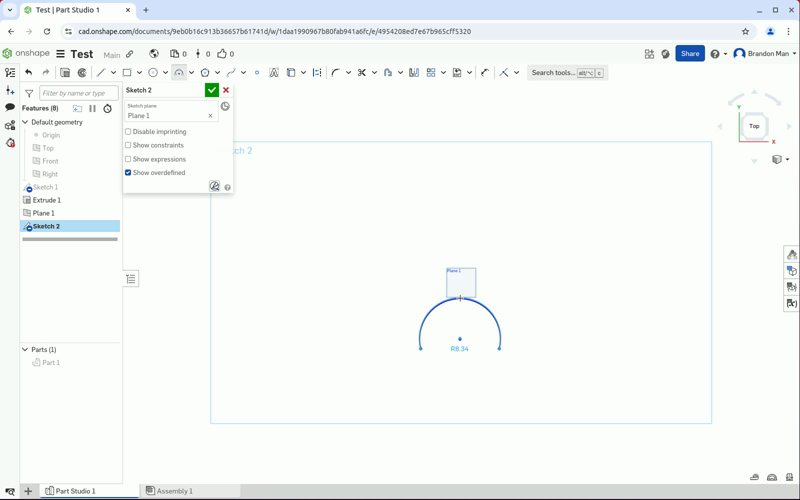
scroll(6)
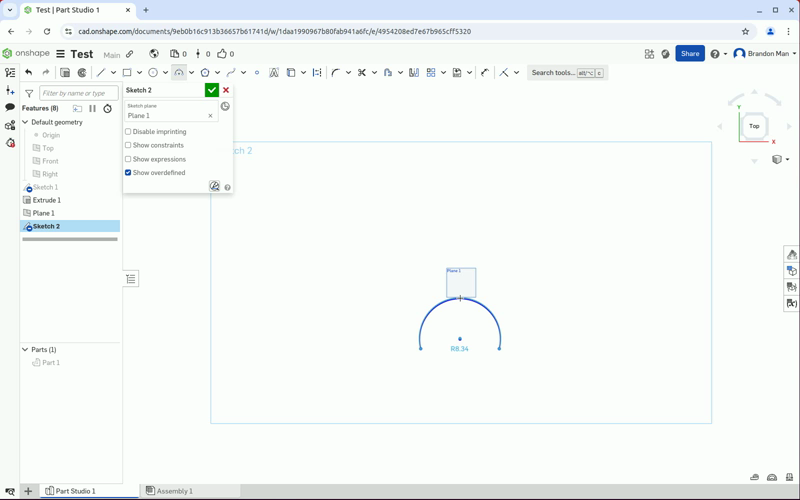
scroll(6)
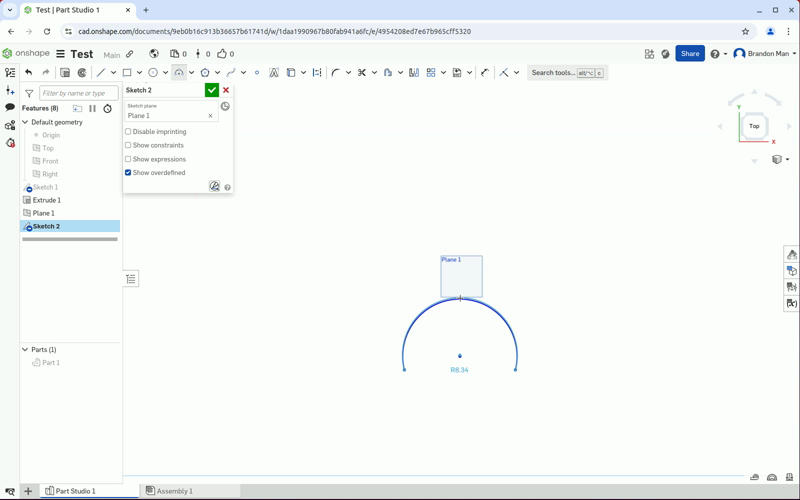
scroll(6)
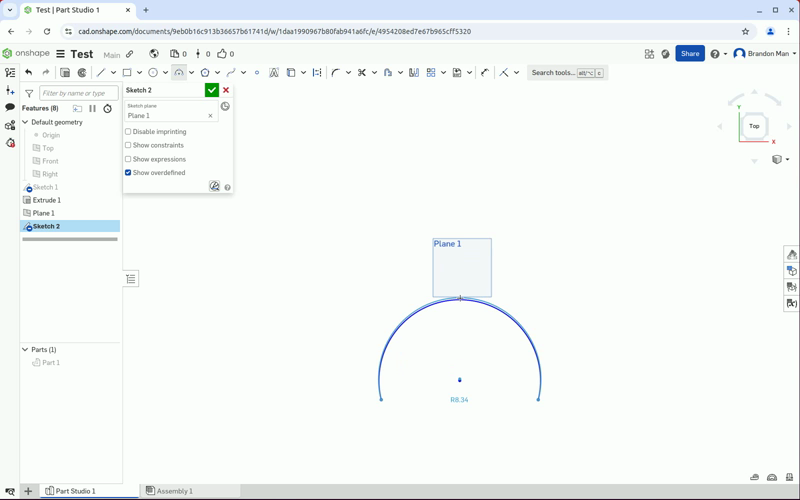
scroll(6)
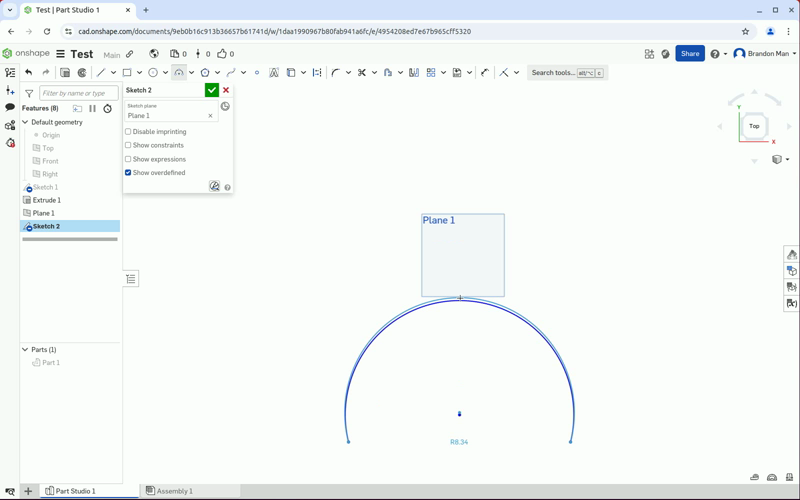
scroll(6)
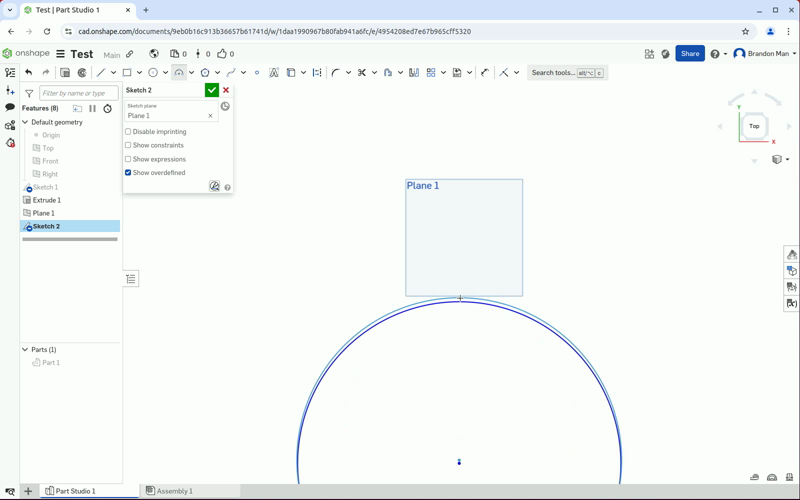
scroll(6)
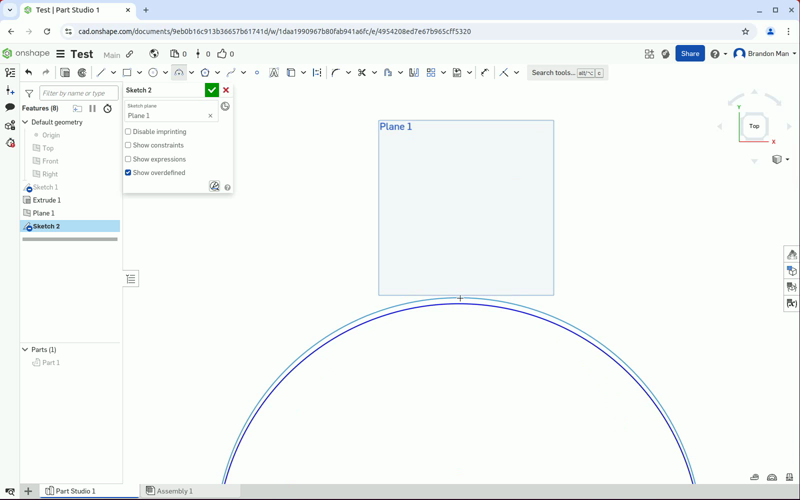
scroll(6)
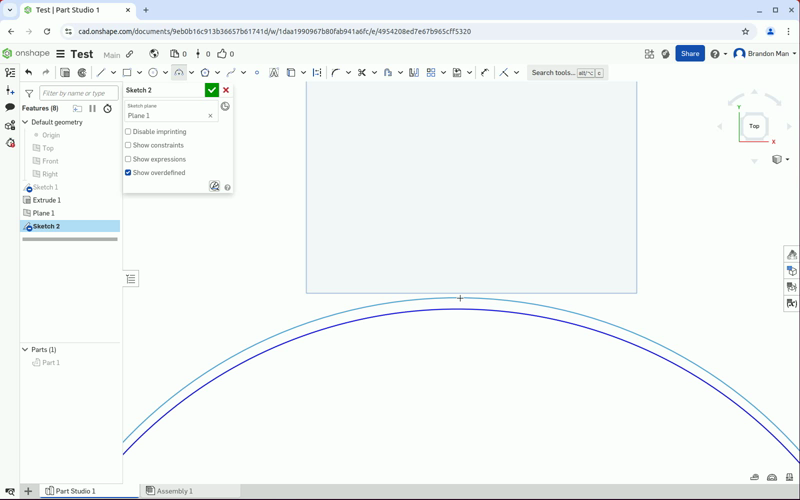
click(460, 297)
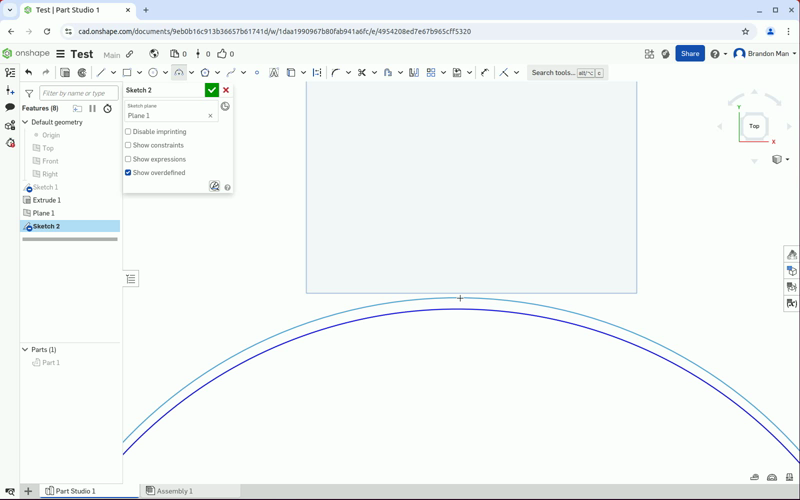
scroll(-6)
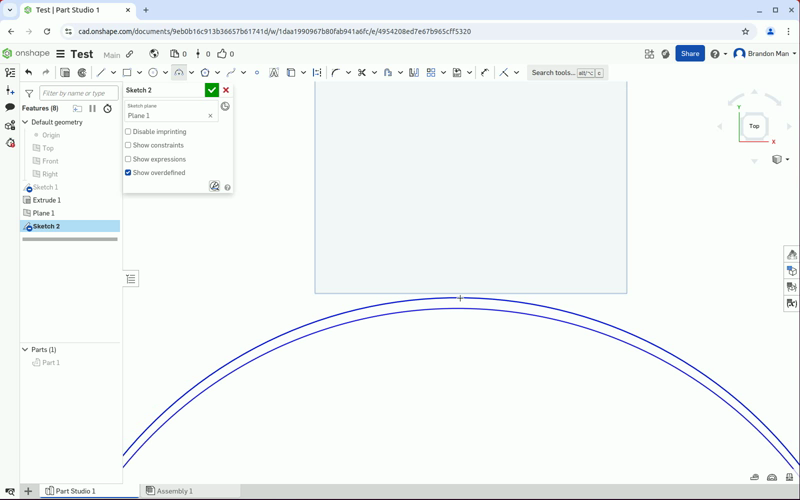
scroll(-6)
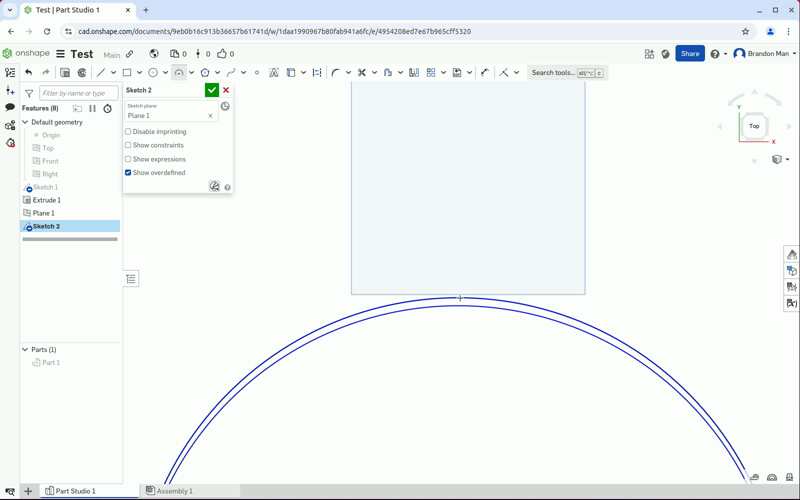
scroll(-6)
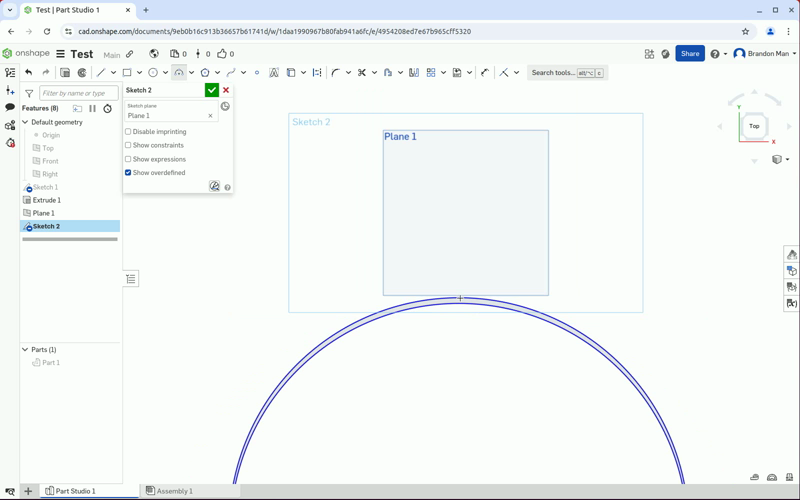
scroll(-6)
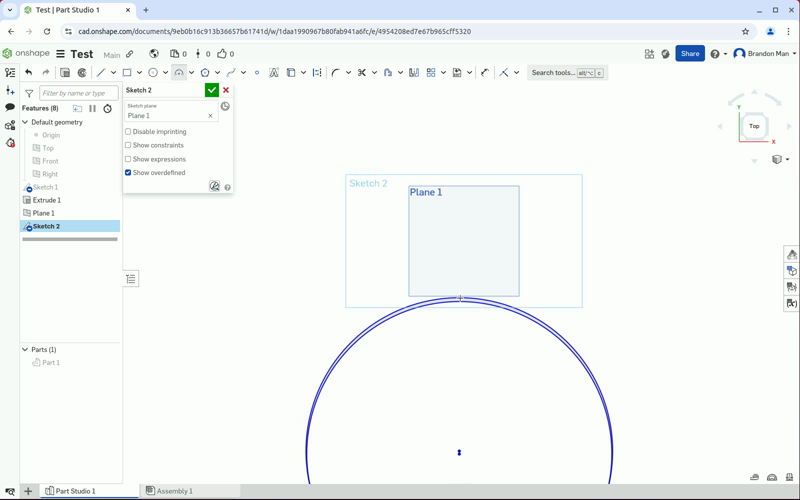
scroll(-6)
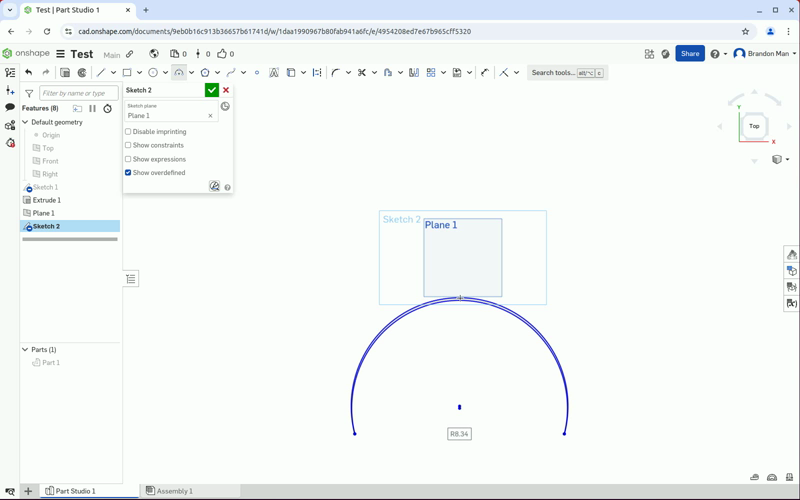
scroll(-6)
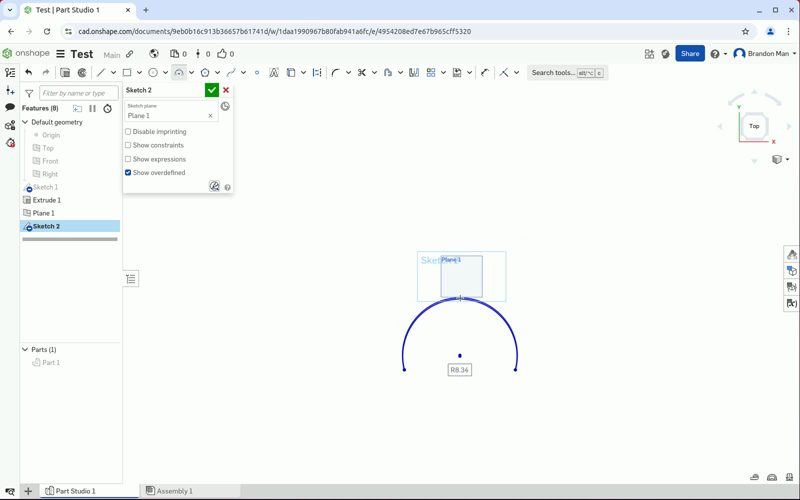
scroll(-6)
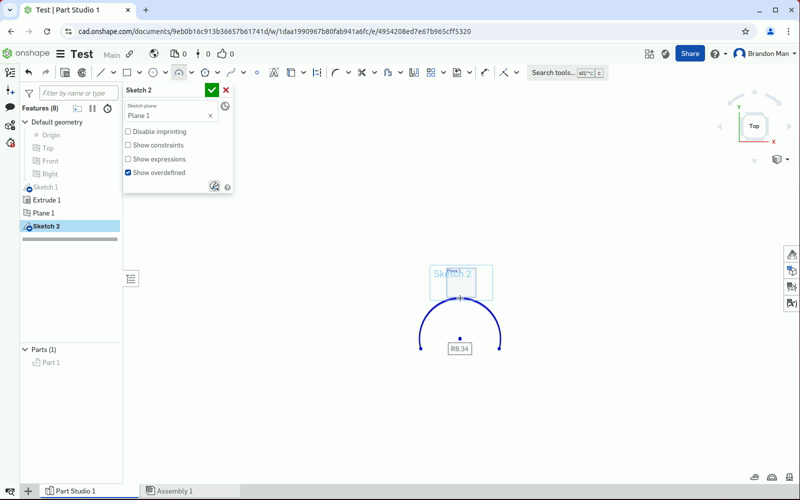
key_up(shift)
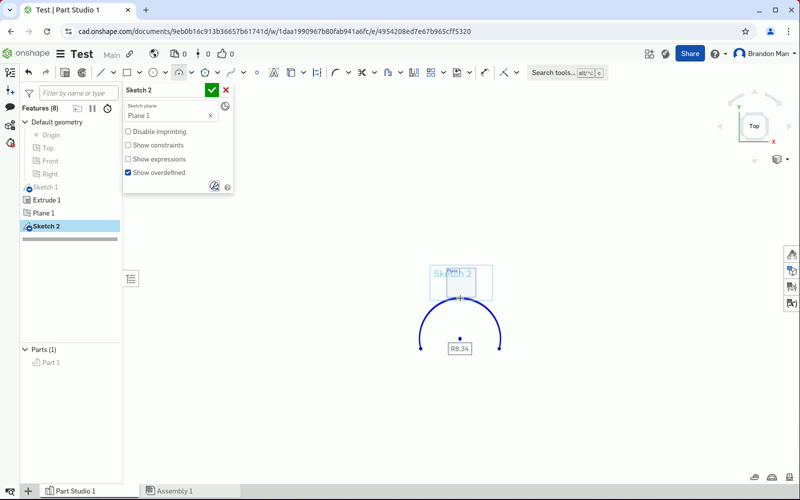
key(esc)
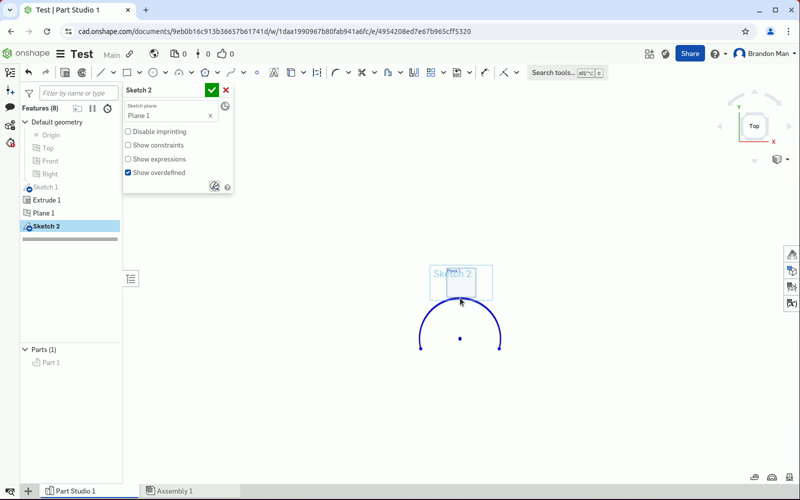
mouse_move(463, 298)
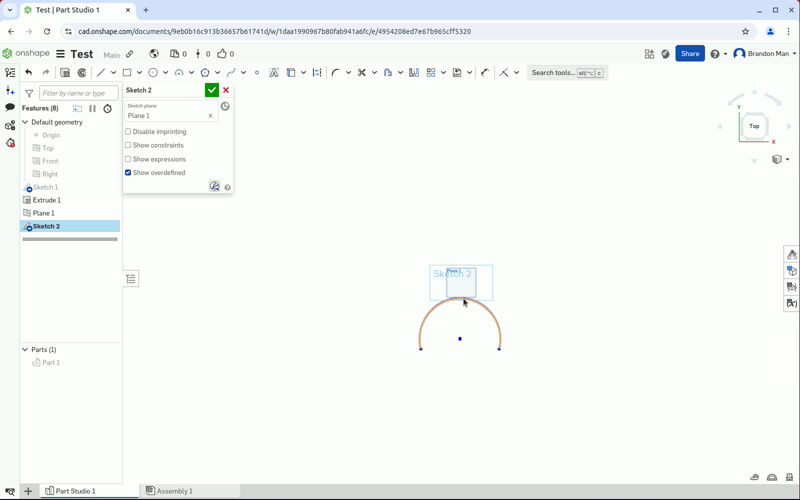
scroll(6)
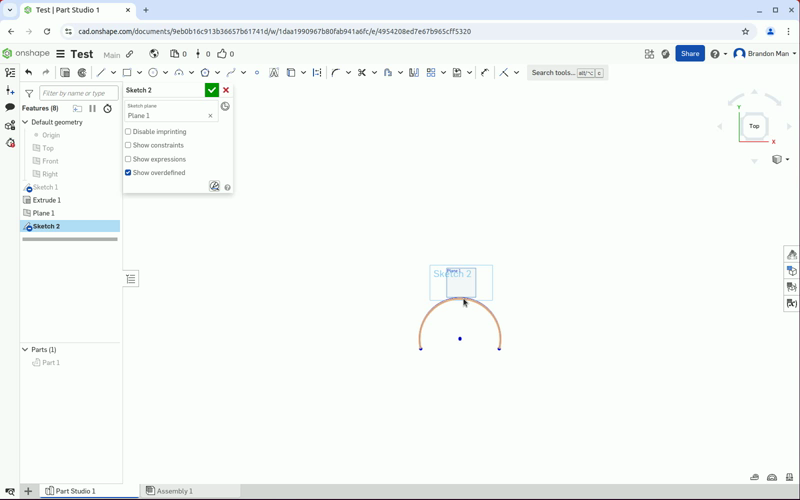
scroll(6)
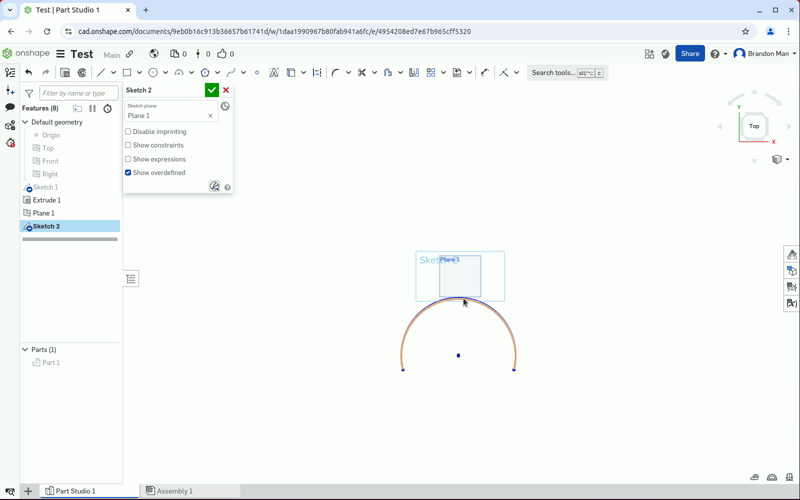
scroll(6)
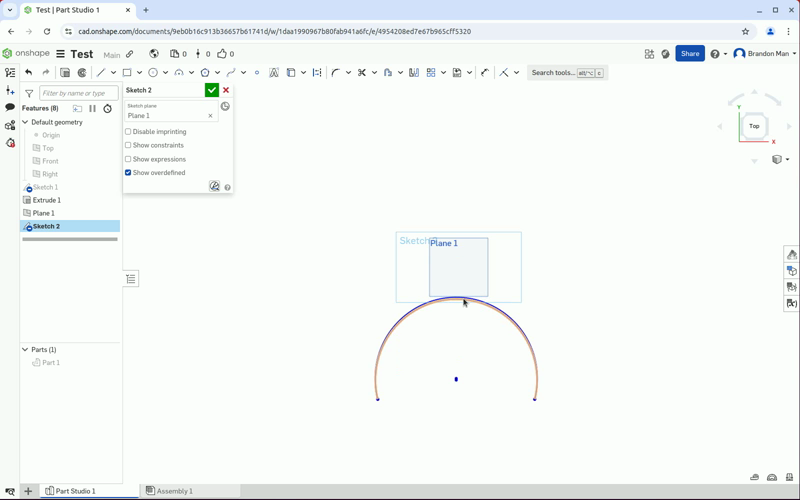
scroll(6)
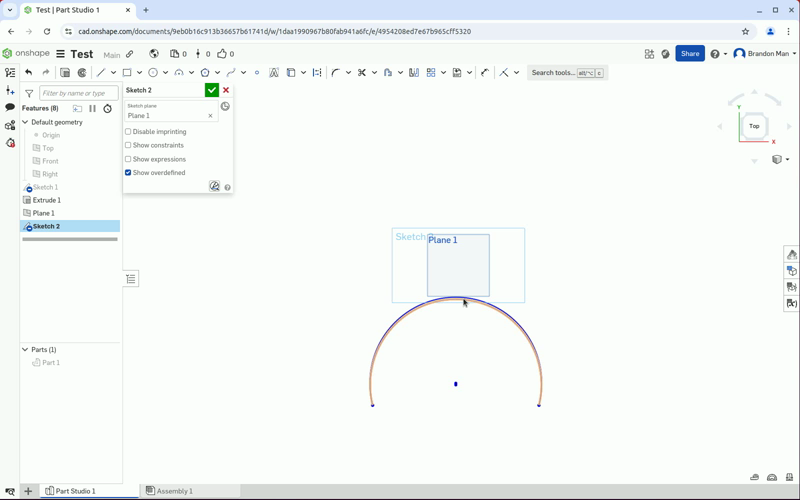
scroll(6)
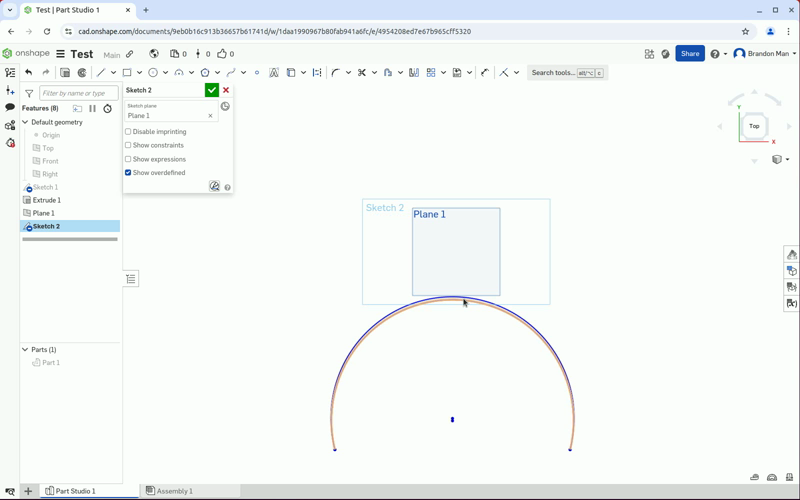
scroll(6)
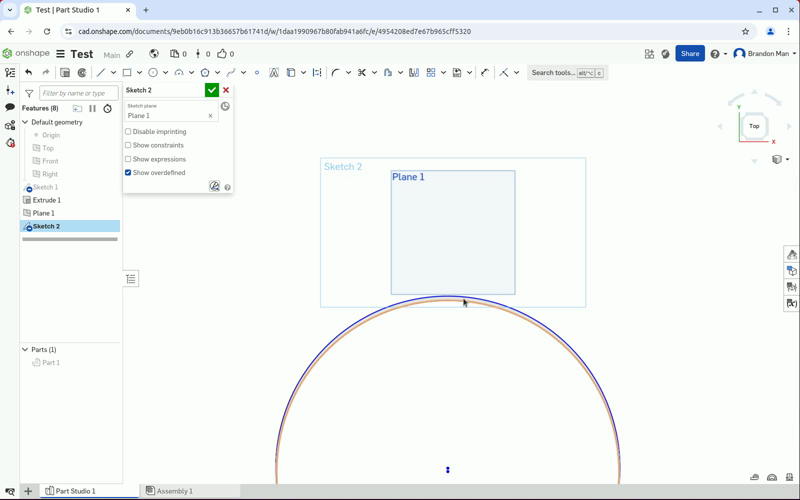
scroll(6)
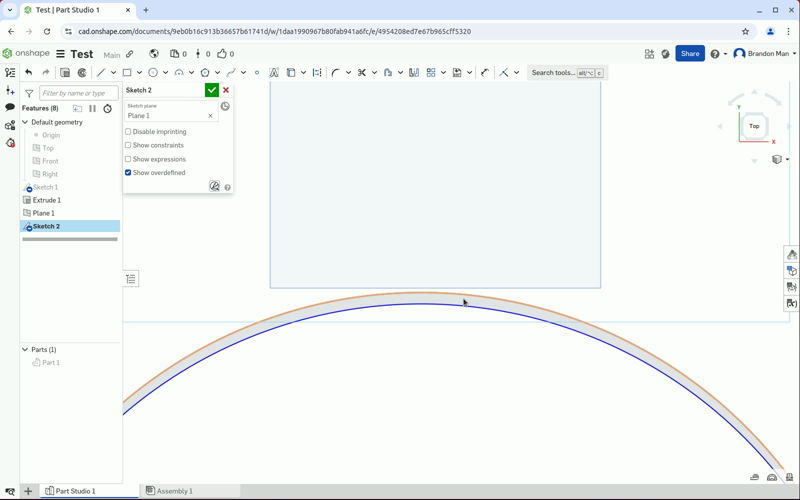
click(463, 298)
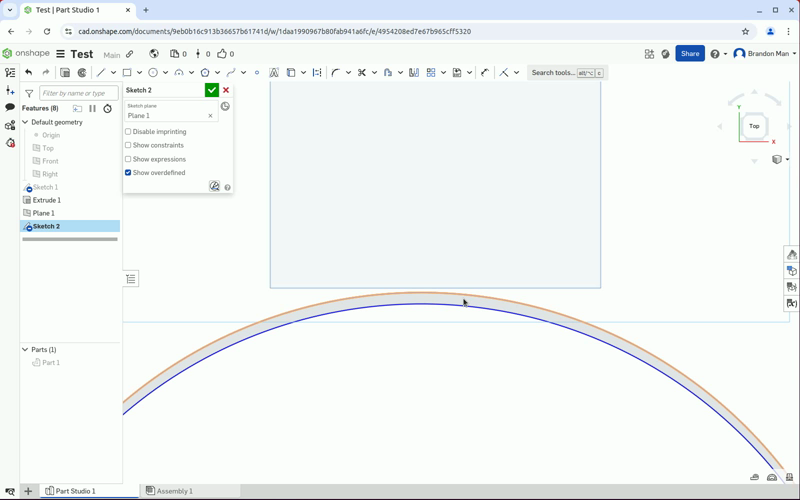
scroll(-6)
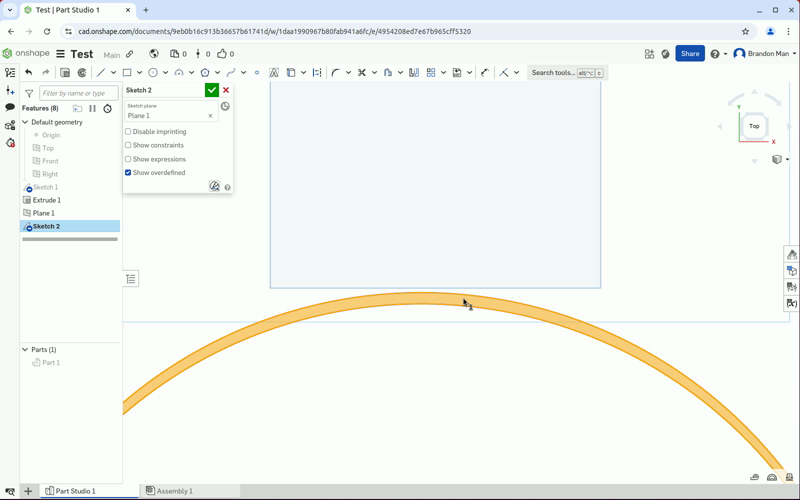
scroll(-6)
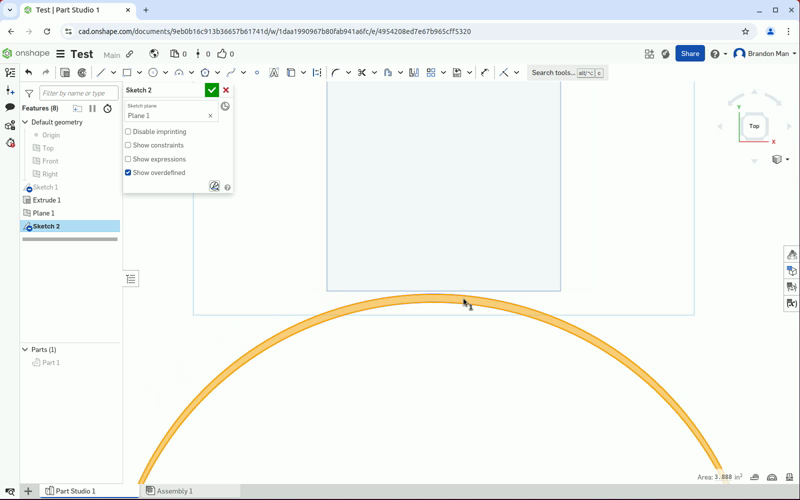
scroll(-6)
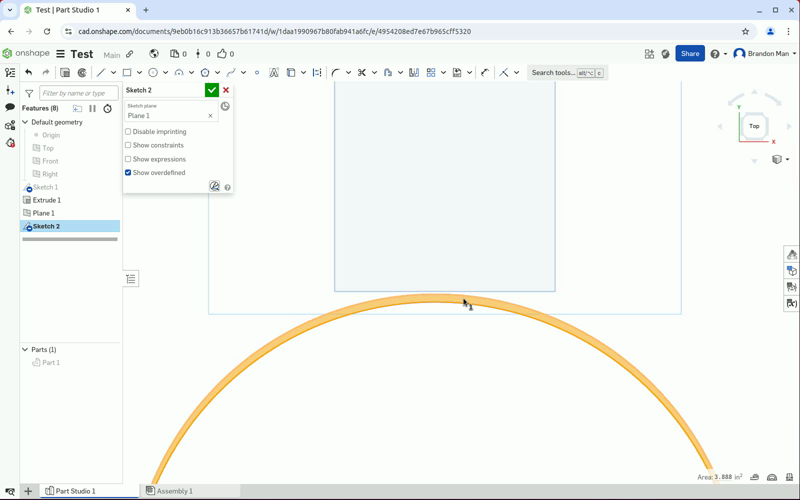
scroll(-6)
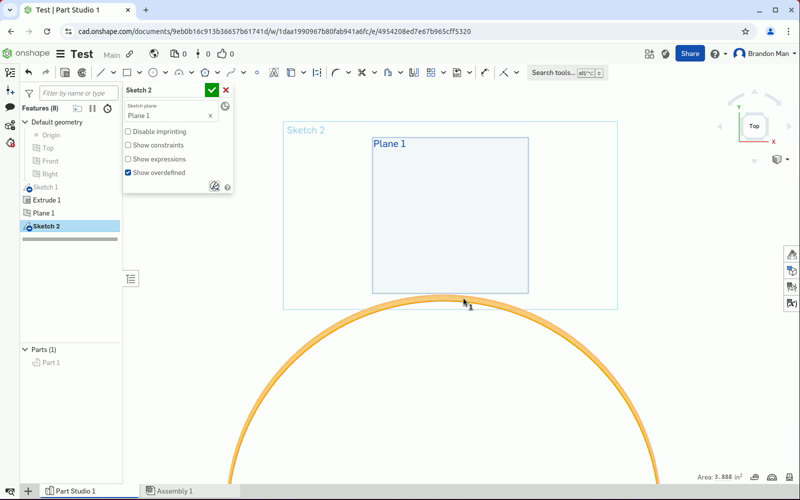
scroll(-6)
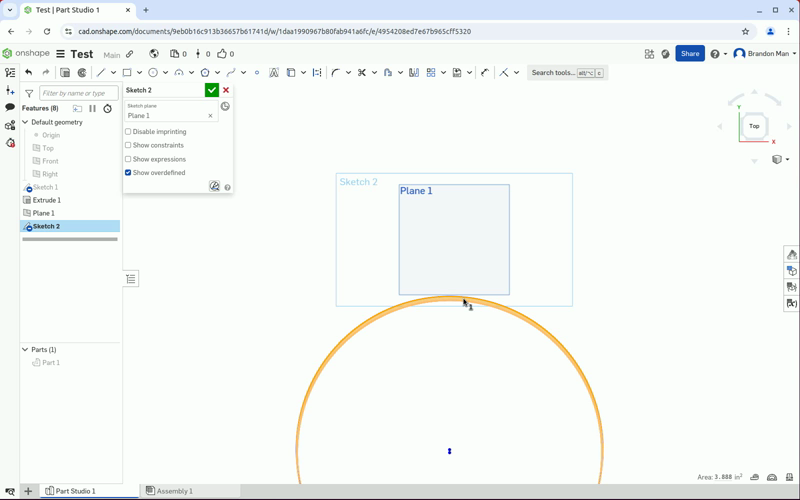
scroll(-6)
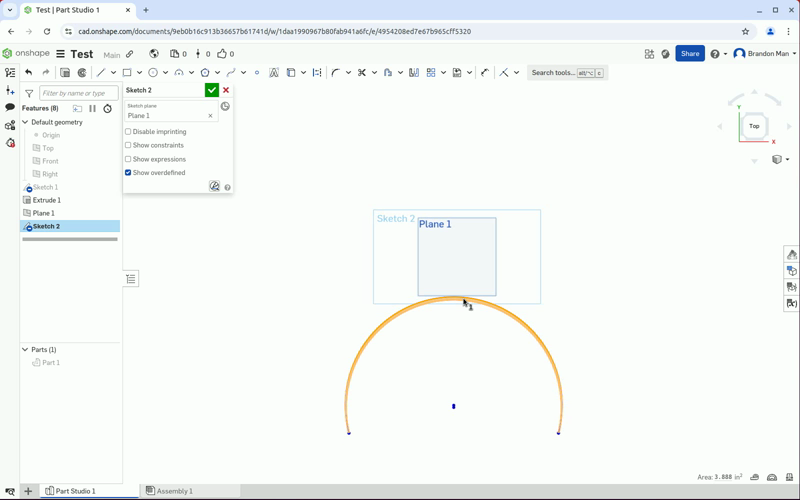
scroll(-6)
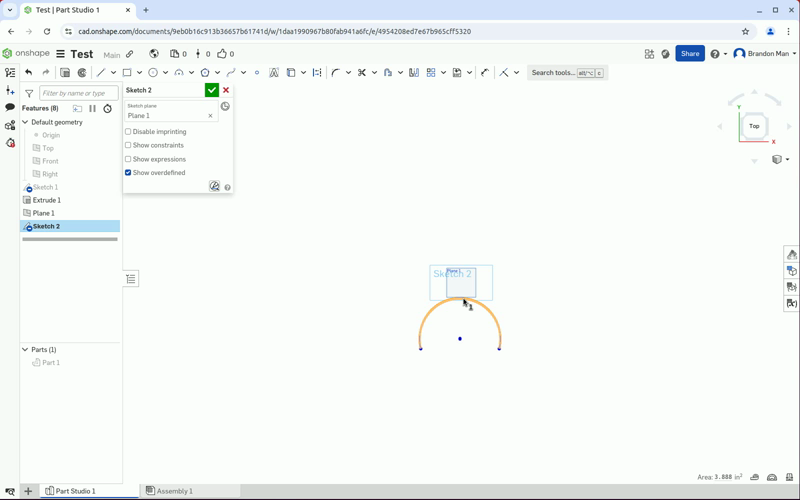
mouse_move(73, 352)
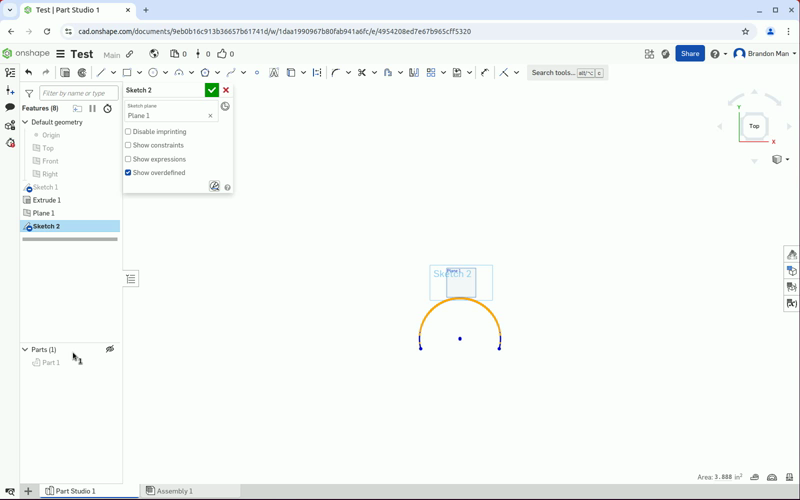
key(shift+y)
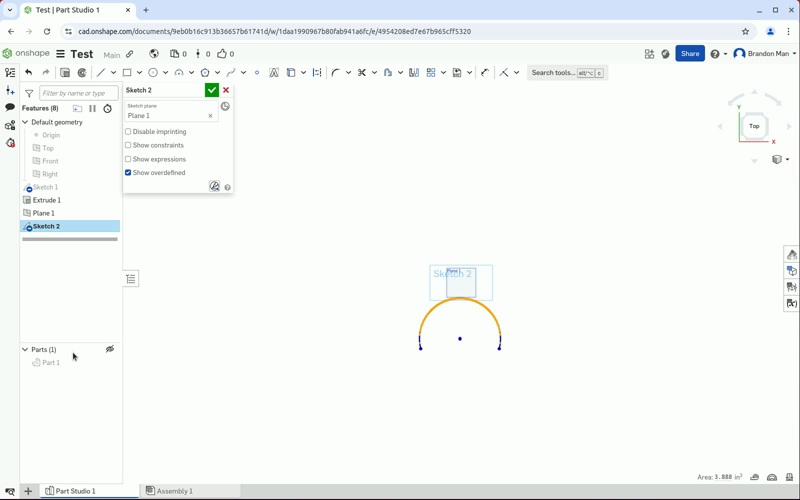
key(shift+e)
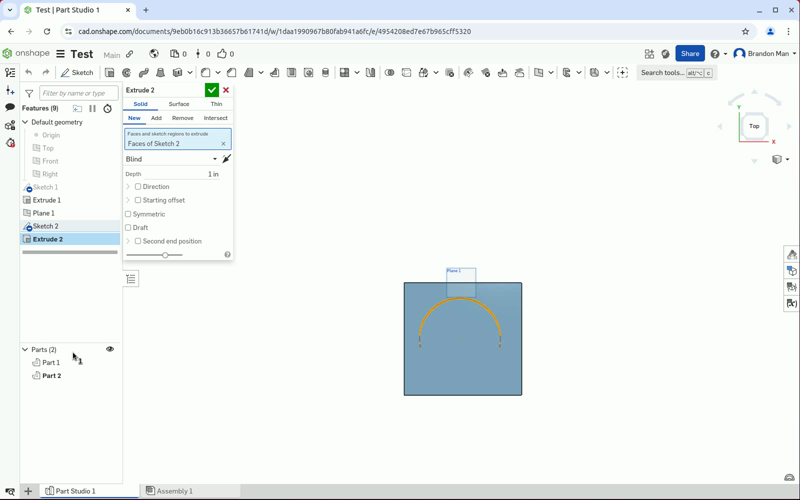
mouse_move(143, 106)
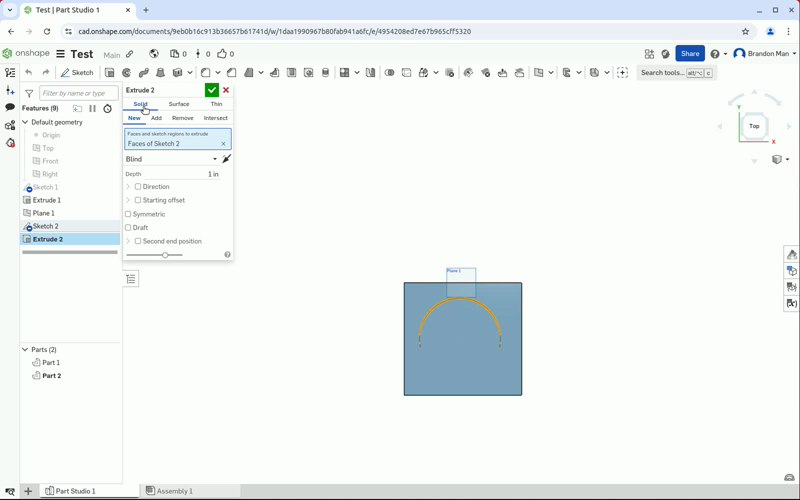
click(143, 106)
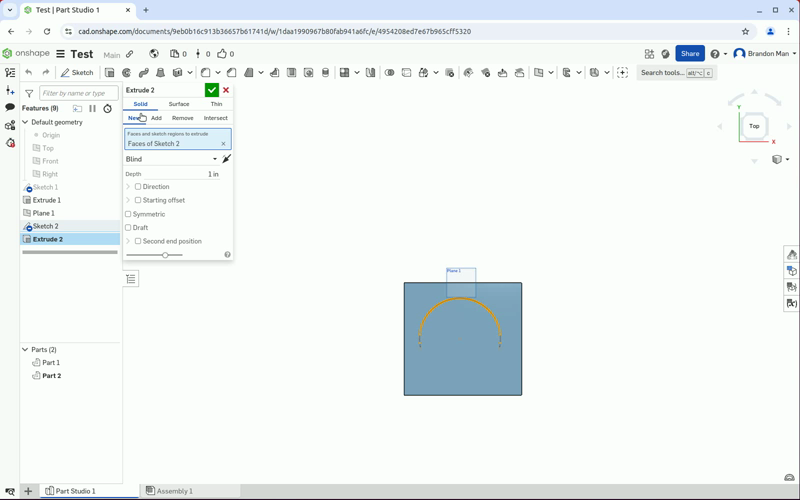
mouse_move(137, 120)
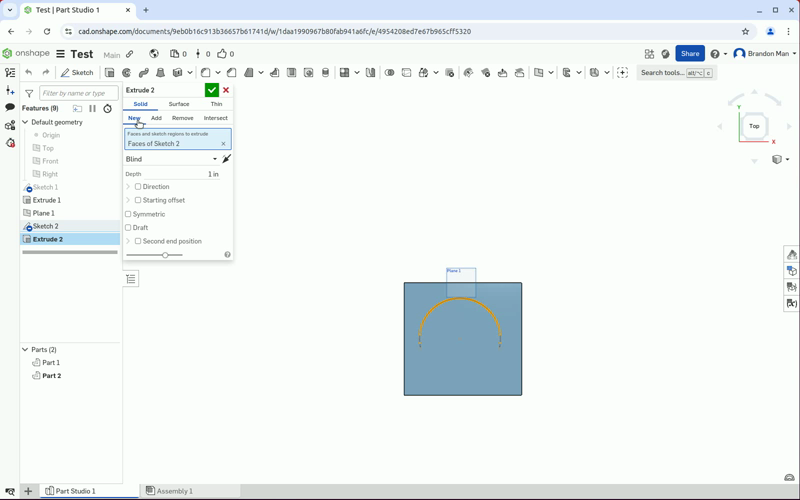
click(137, 120)
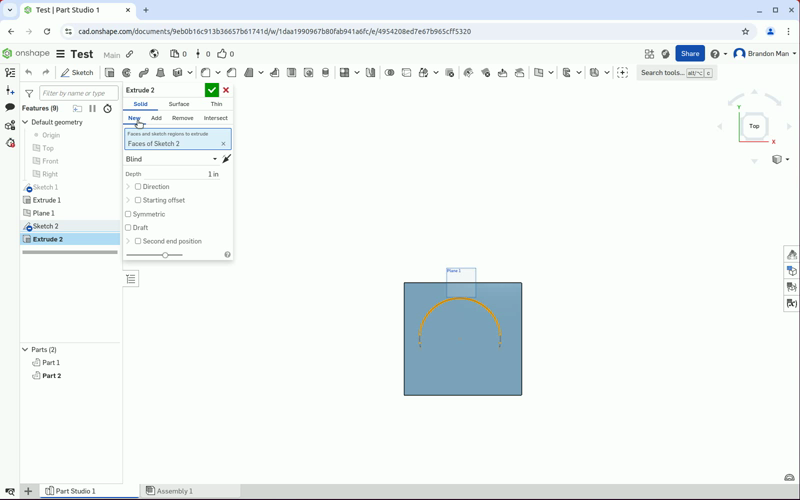
key(tab, 4)
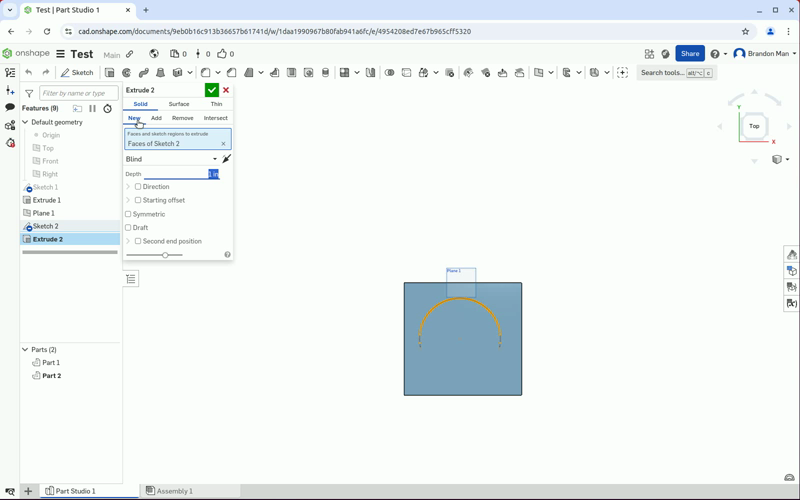
text(13.961)
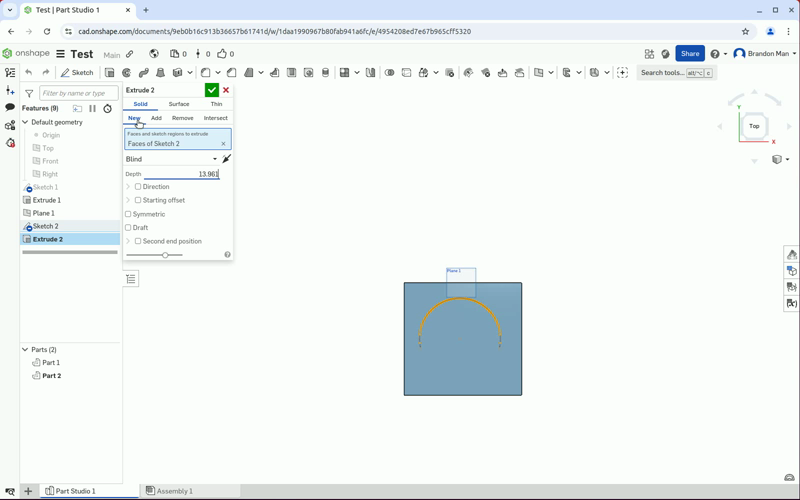
key(enter)
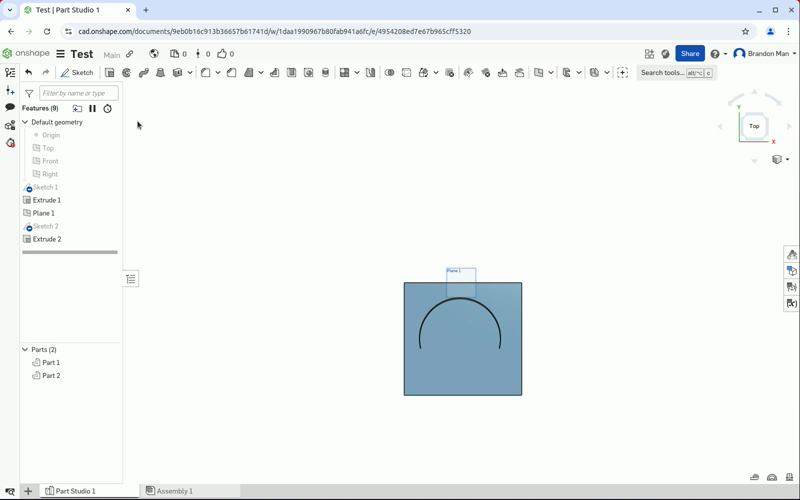
key(shift+h)
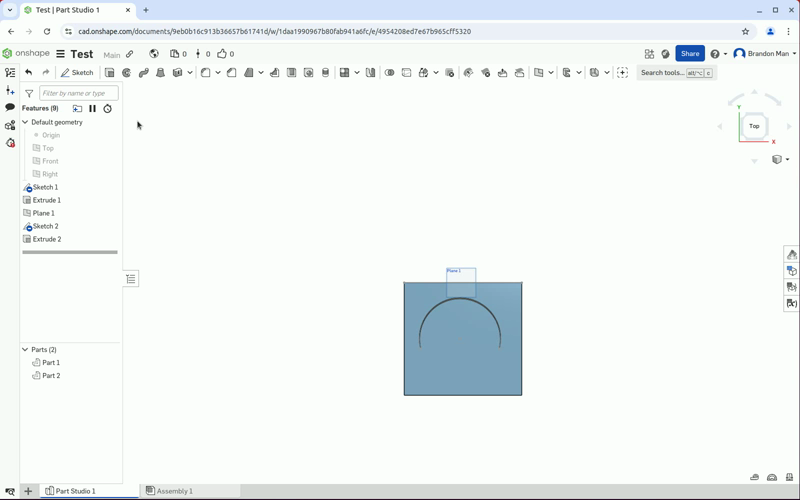
key(shift+h)
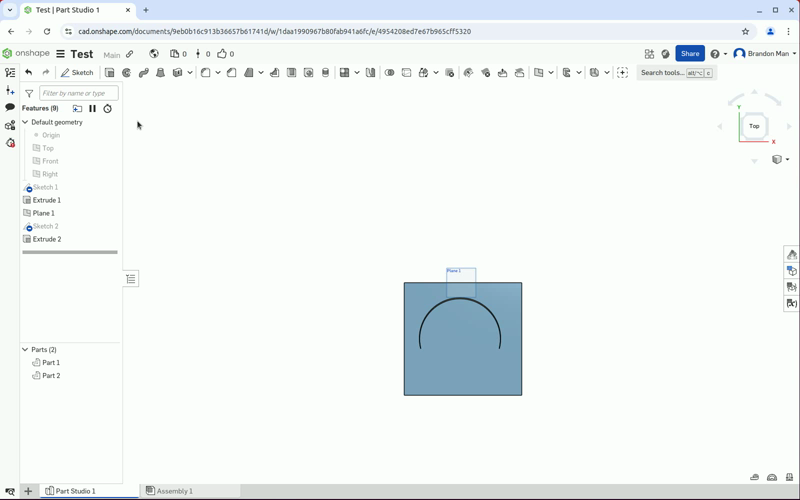
mouse_move(73, 189)
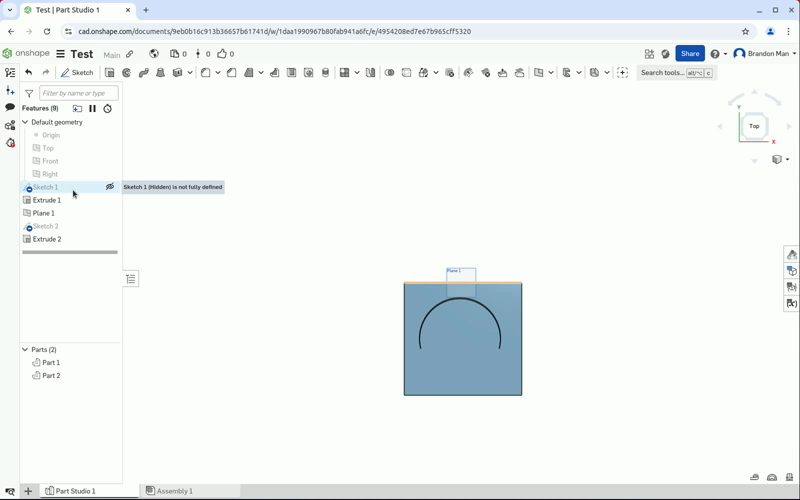
click(73, 189)
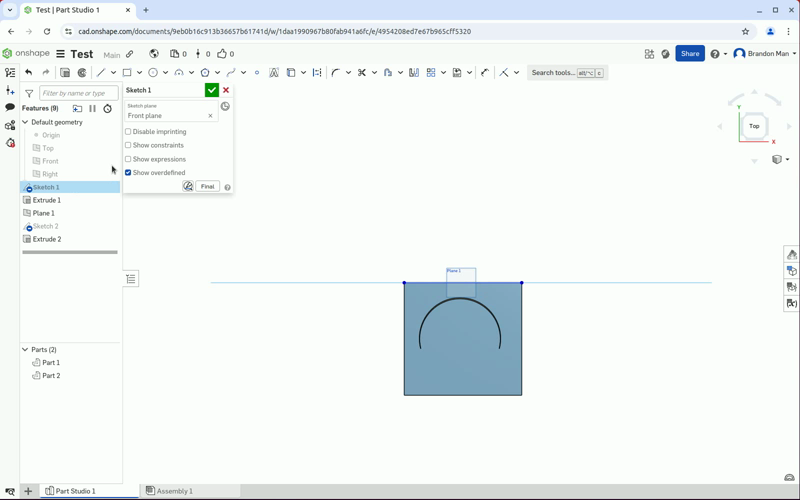
mouse_move(229, 92)
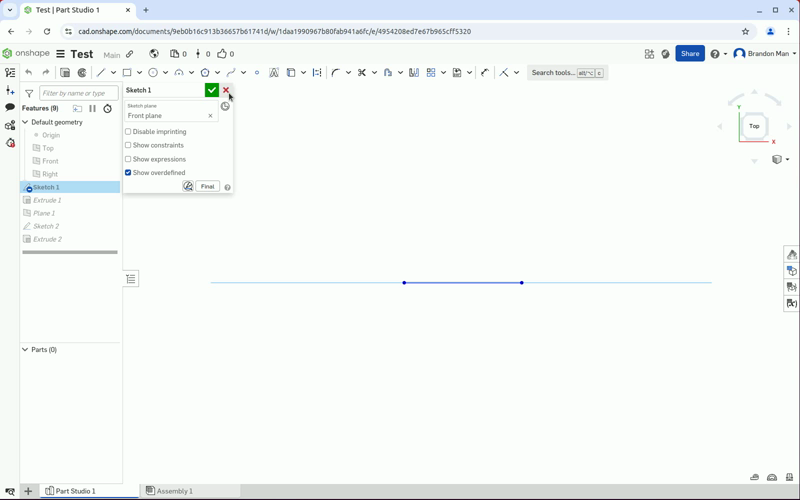
click(229, 92)
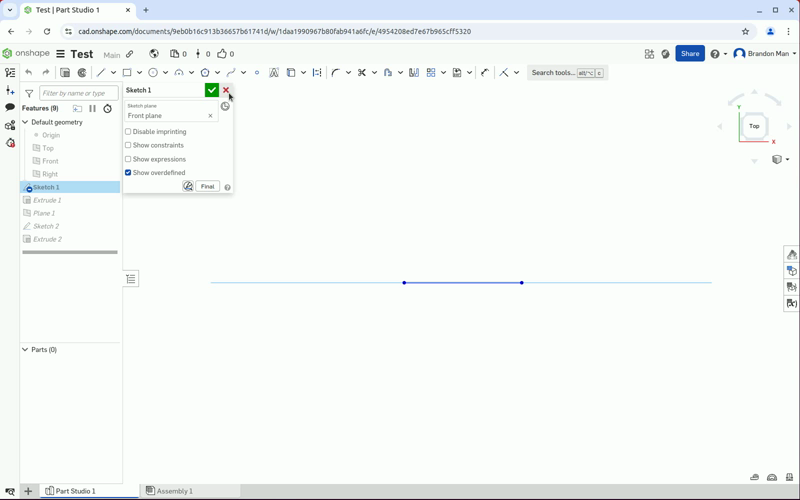
key(shift+s)
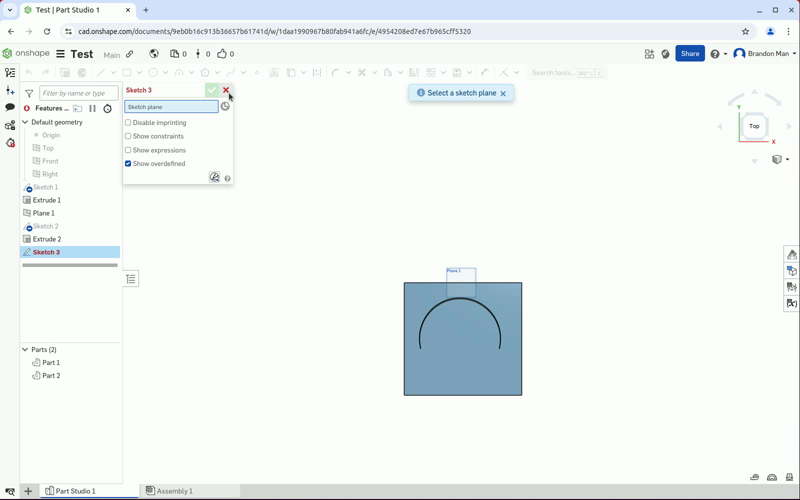
mouse_move(73, 215)
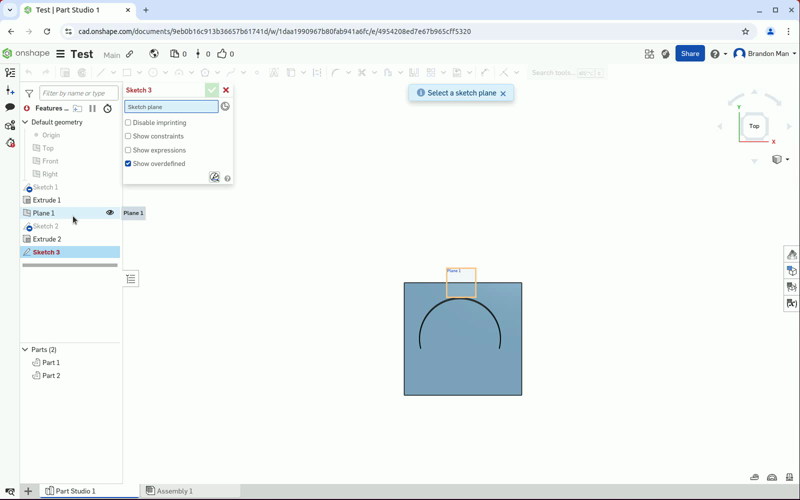
click(73, 215)
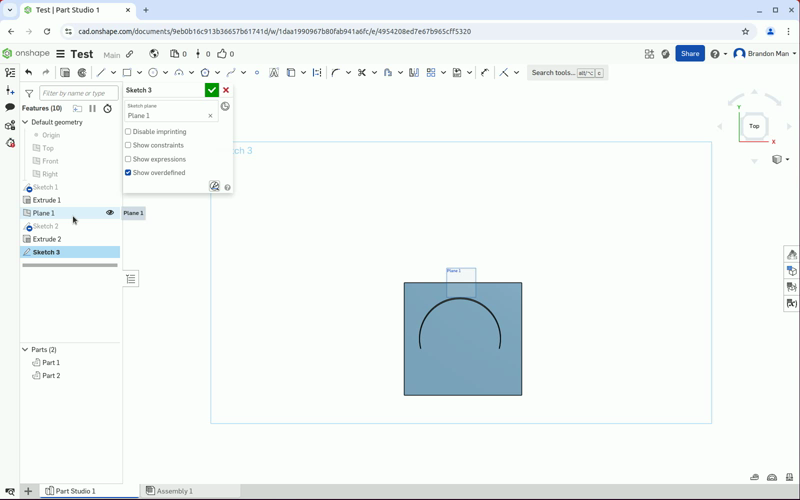
mouse_move(73, 352)
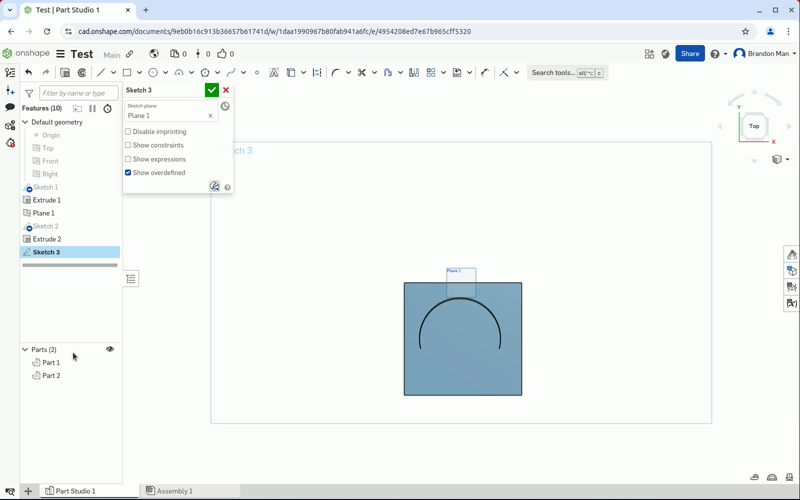
key(y)
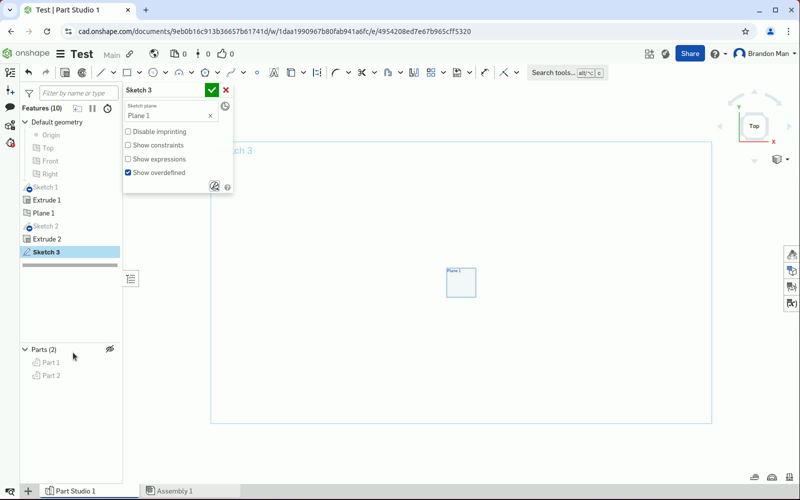
key(a)
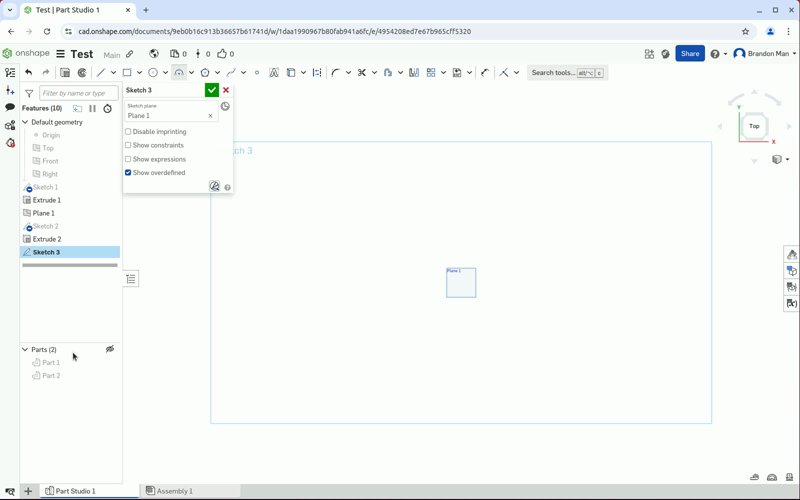
key_down(shift)
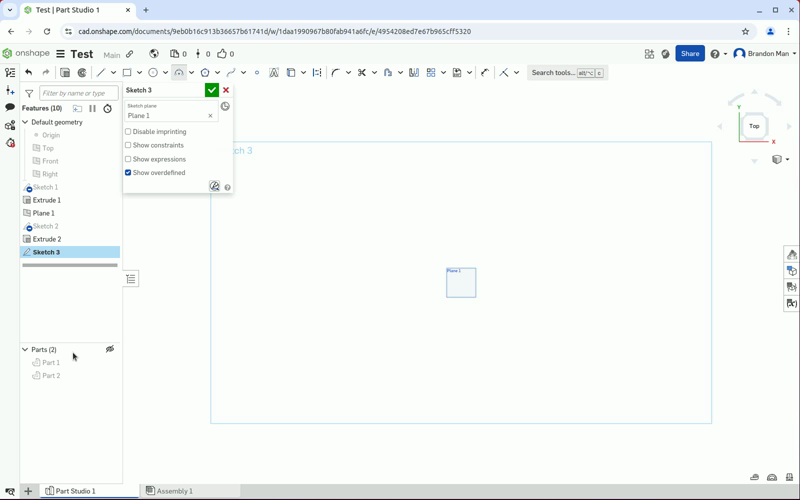
mouse_move(420, 348)
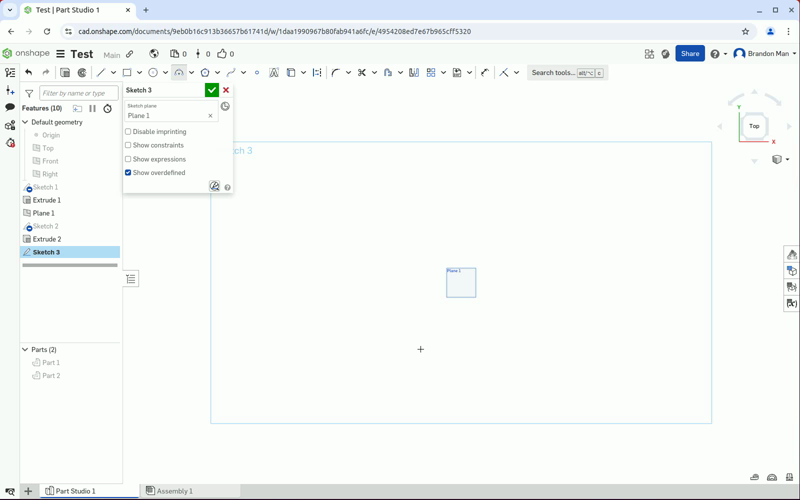
click(420, 348)
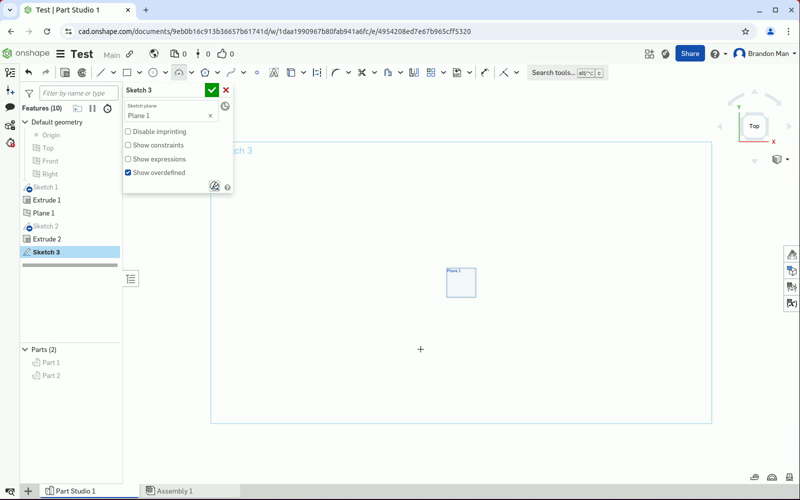
key_up(shift)
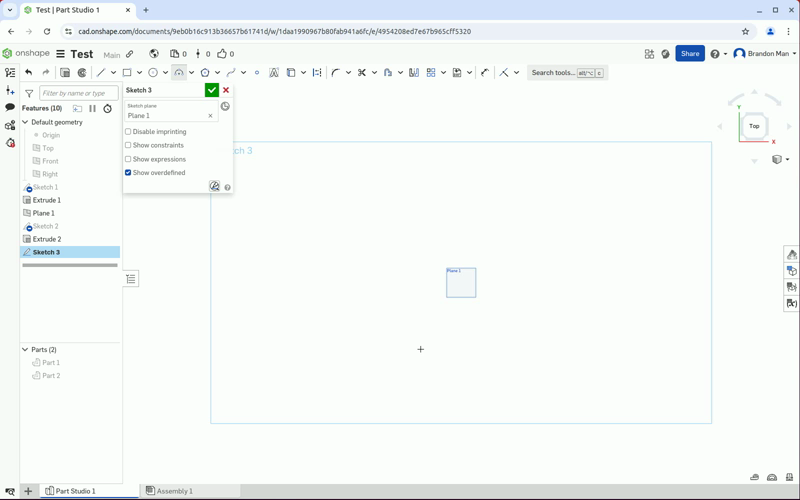
key_down(shift)
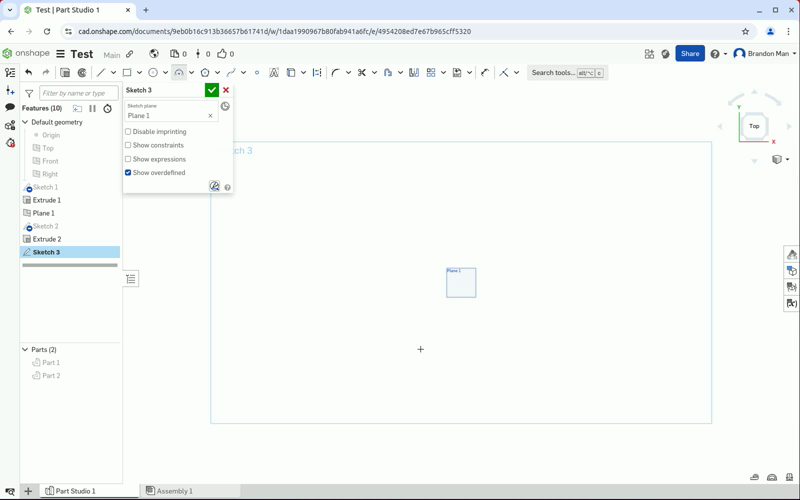
mouse_move(500, 348)
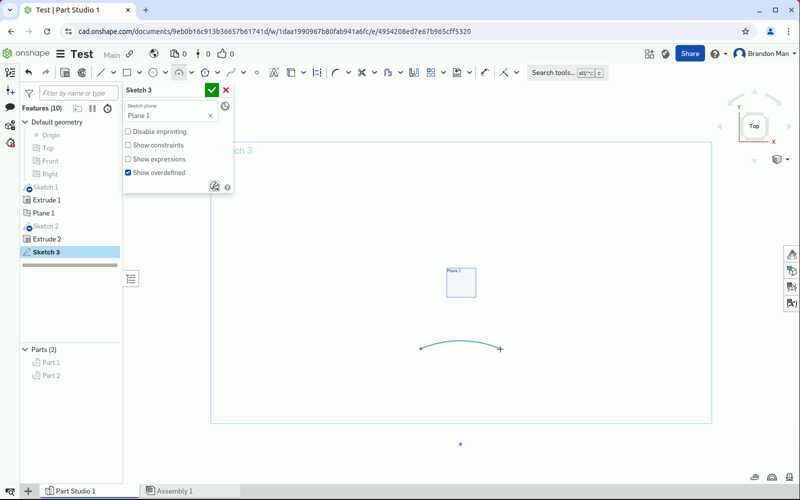
click(500, 348)
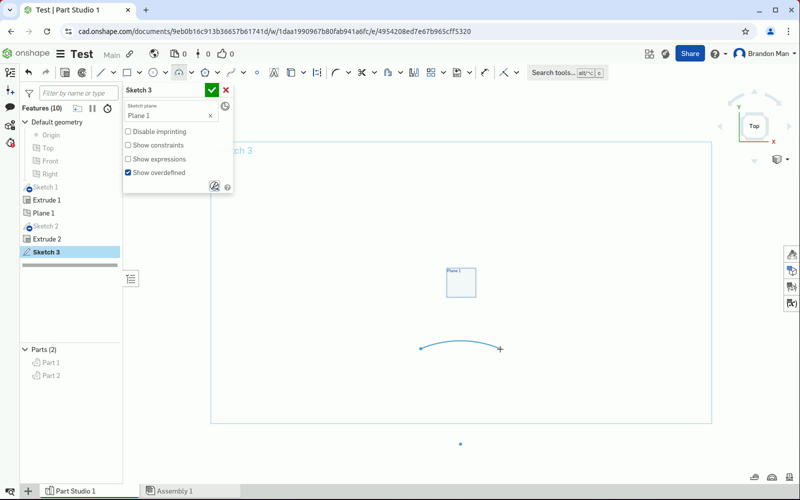
mouse_move(460, 379)
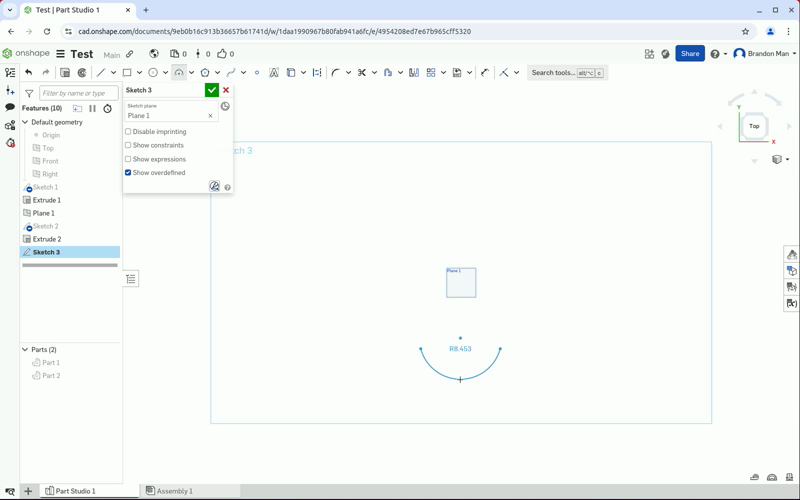
click(460, 379)
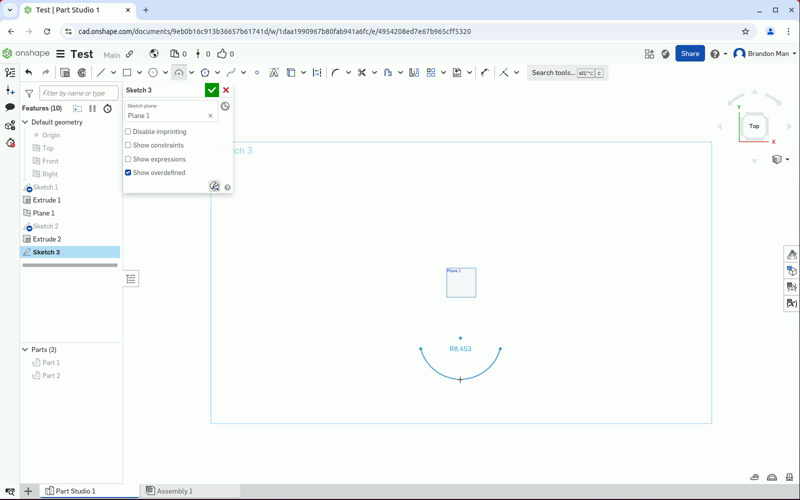
key_up(shift)
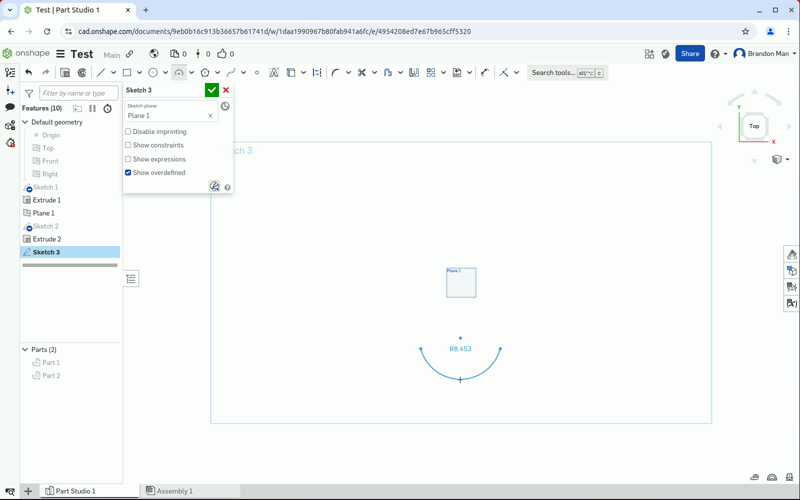
mouse_move(500, 348)
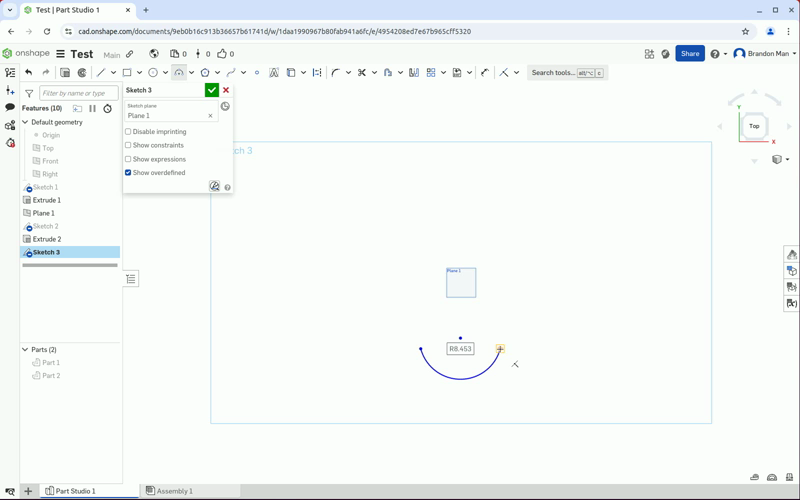
click(500, 348)
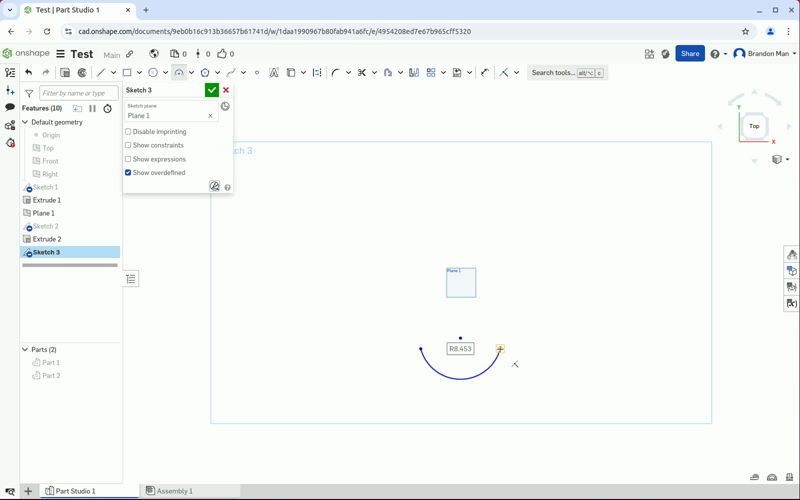
mouse_move(420, 348)
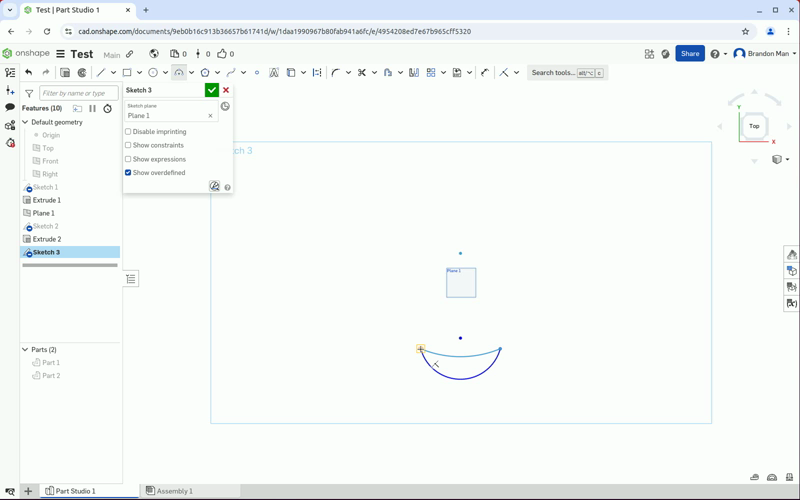
click(420, 348)
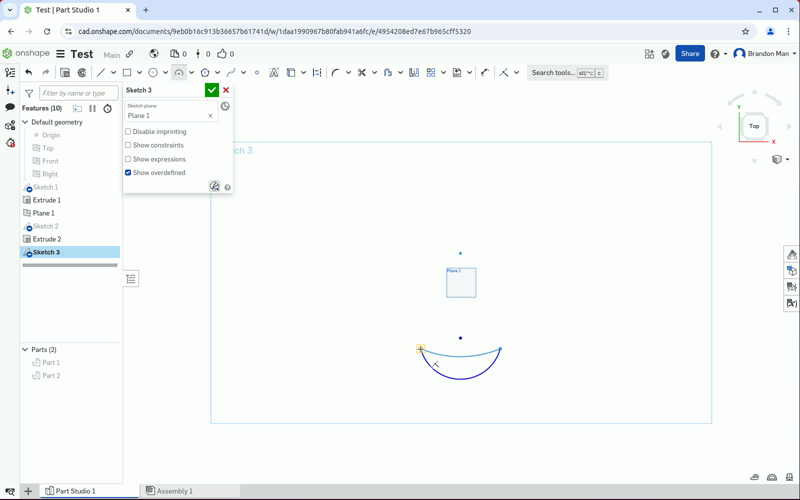
key_down(shift)
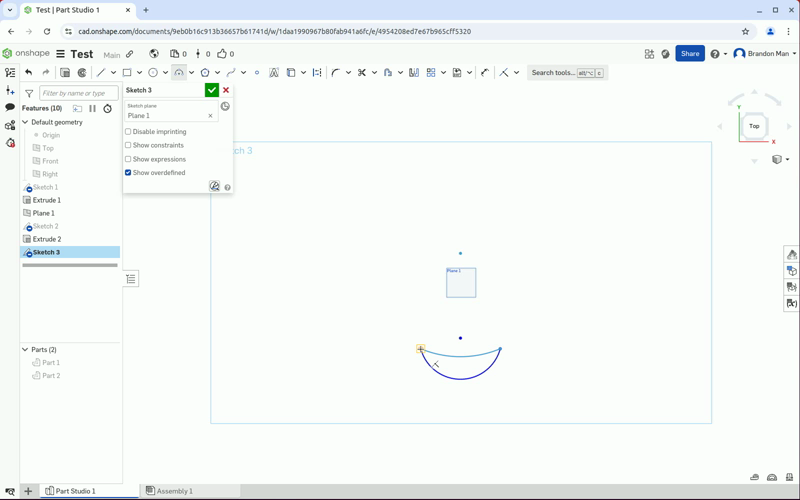
mouse_move(460, 297)
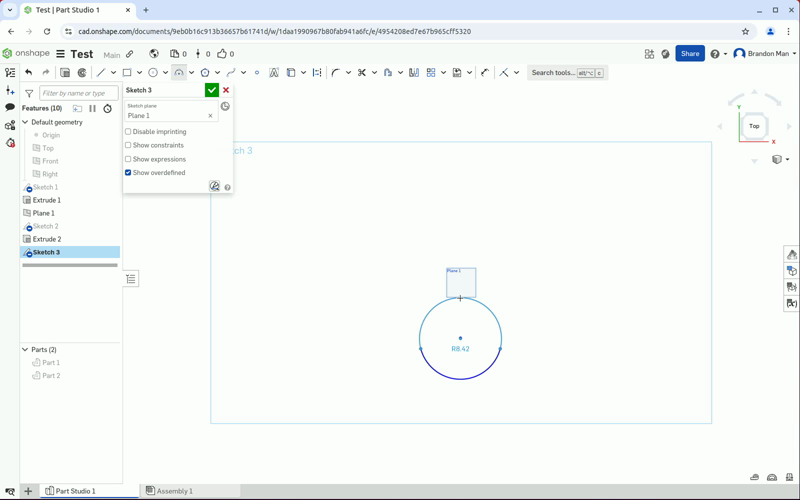
click(460, 297)
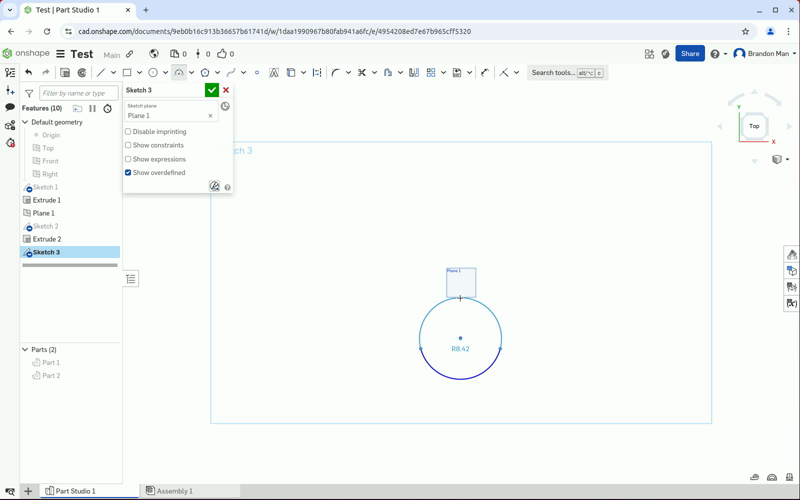
key_up(shift)
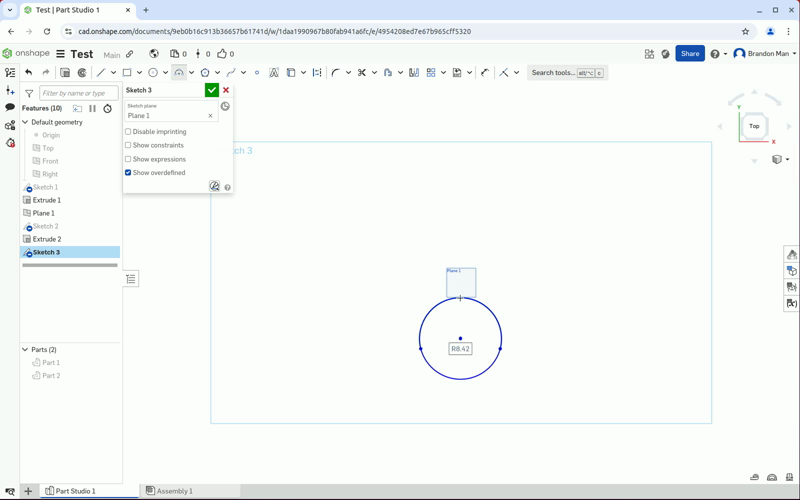
key(esc)
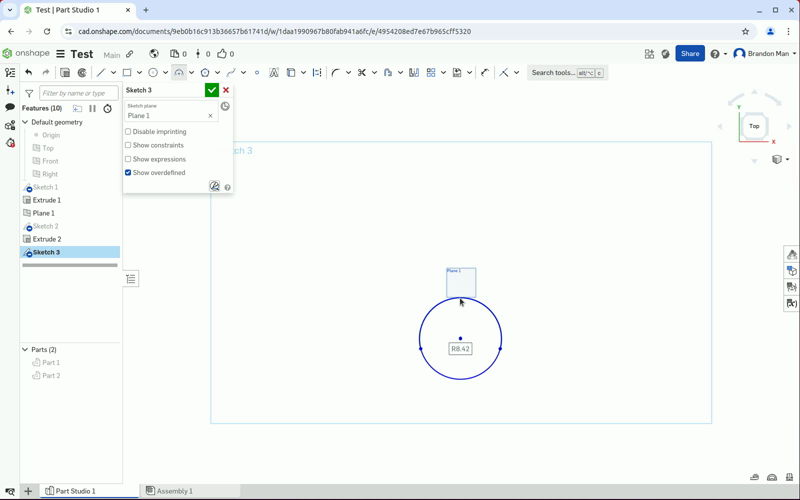
mouse_move(432, 340)
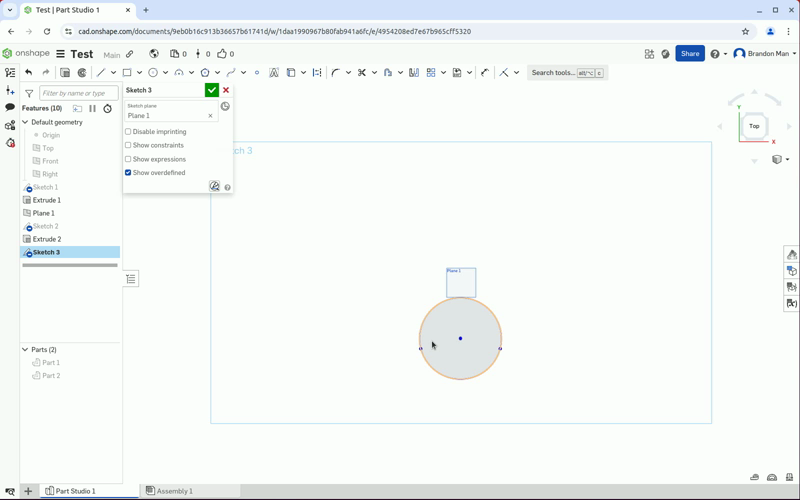
click(432, 340)
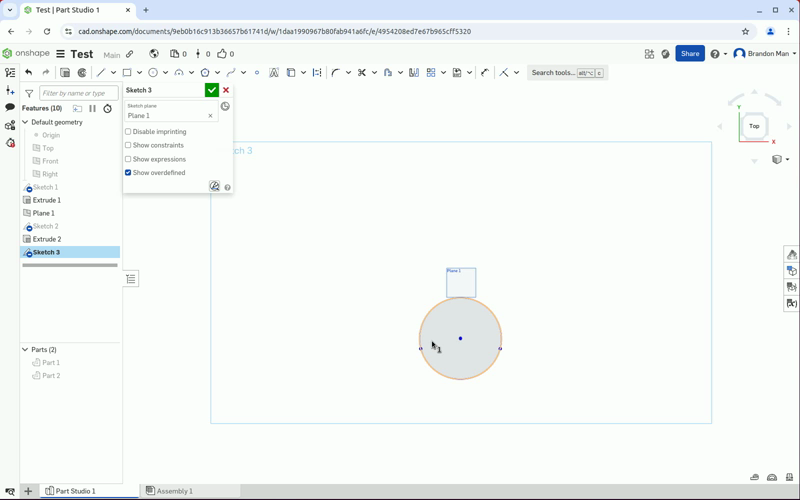
mouse_move(73, 352)
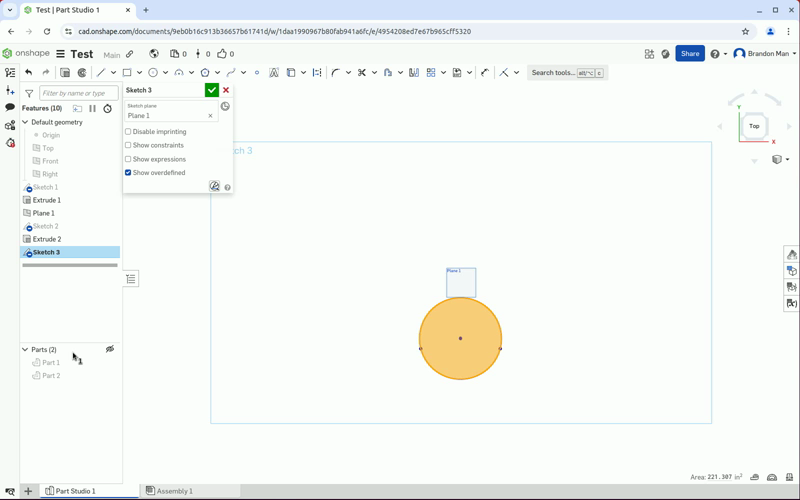
key(shift+y)
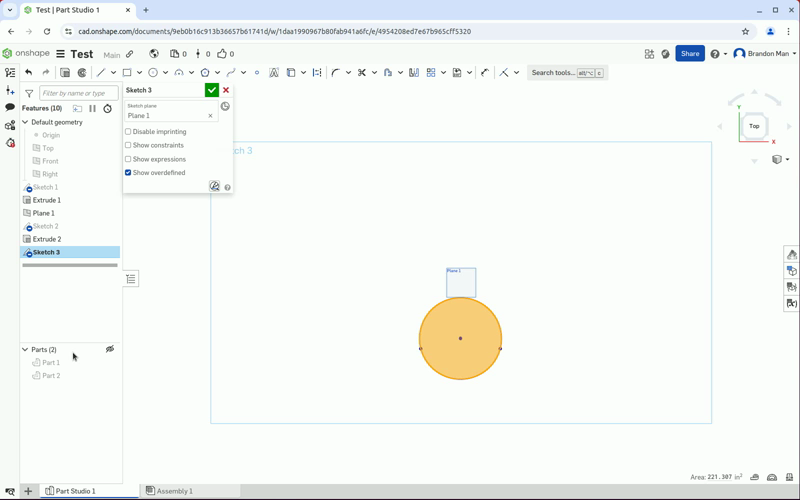
key(shift+e)
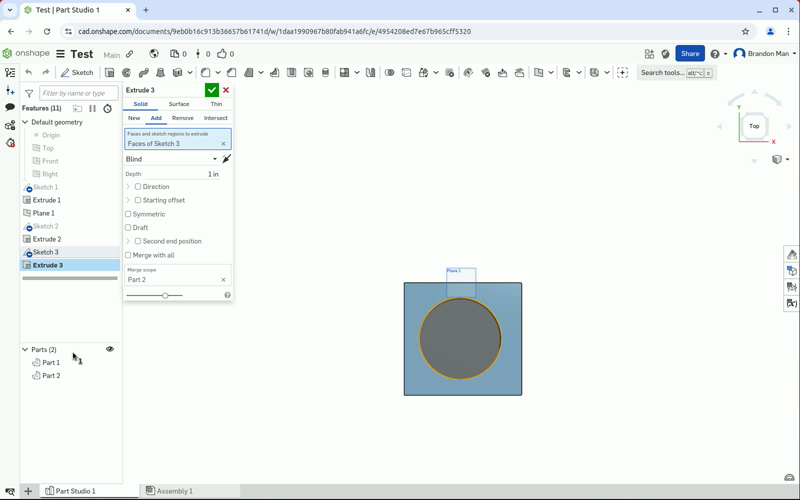
mouse_move(143, 106)
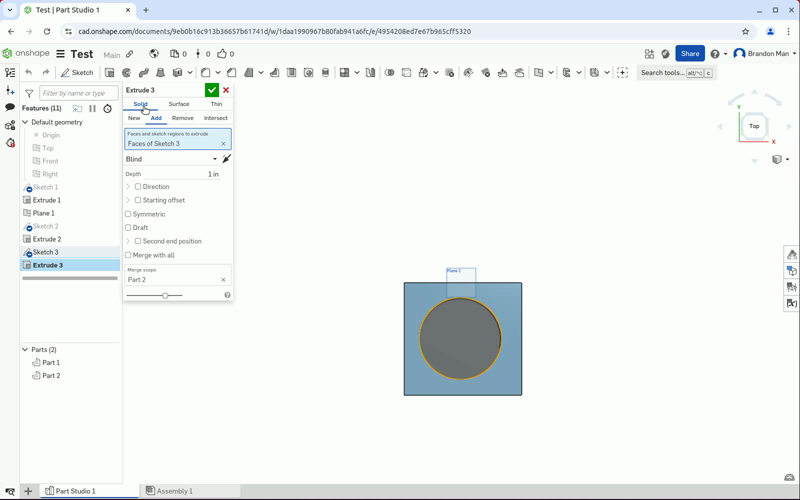
click(143, 106)
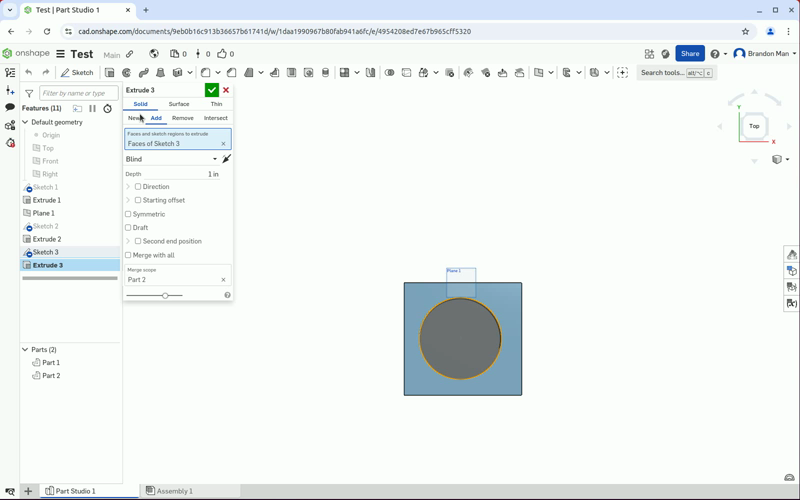
mouse_move(137, 120)
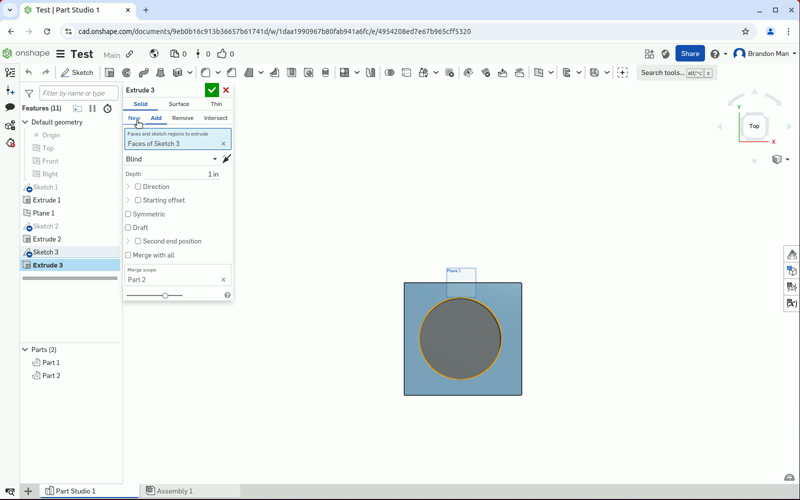
click(137, 120)
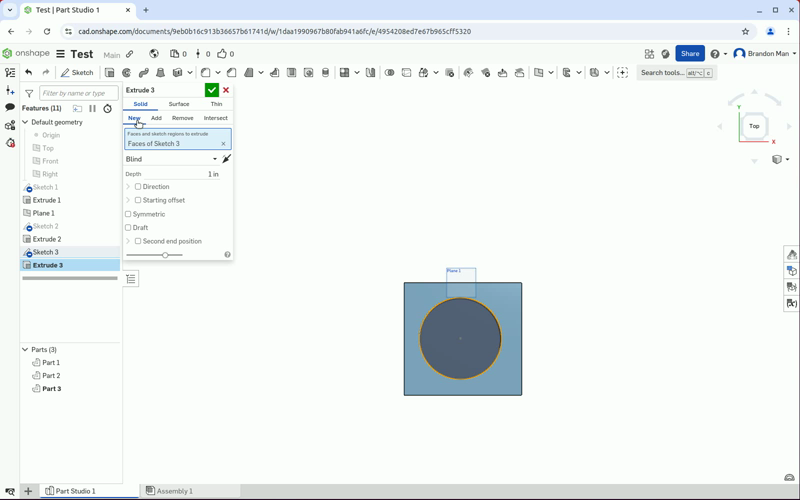
key(tab, 4)
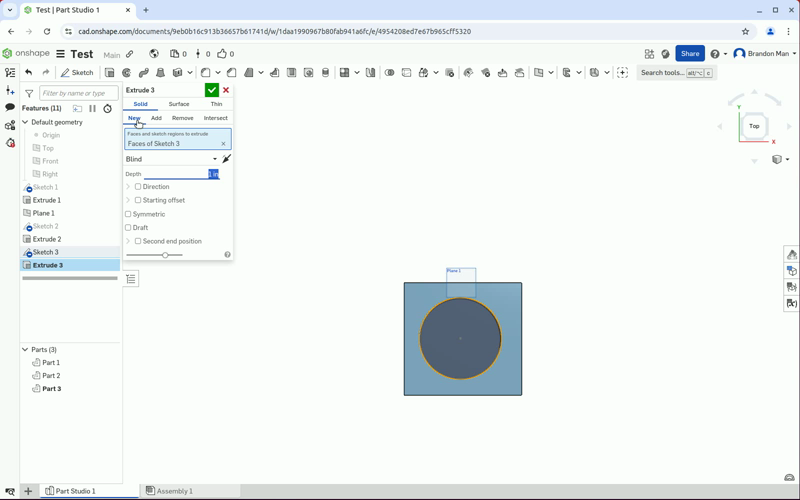
text(13.961)
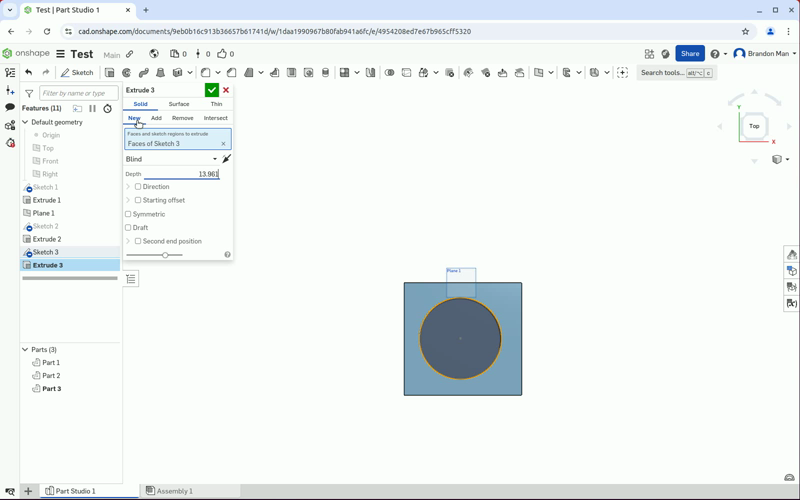
key(enter)
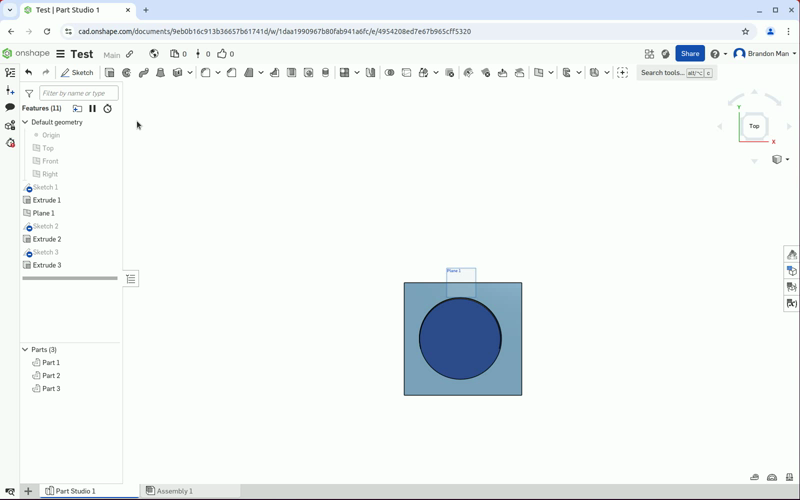
key(shift+h)
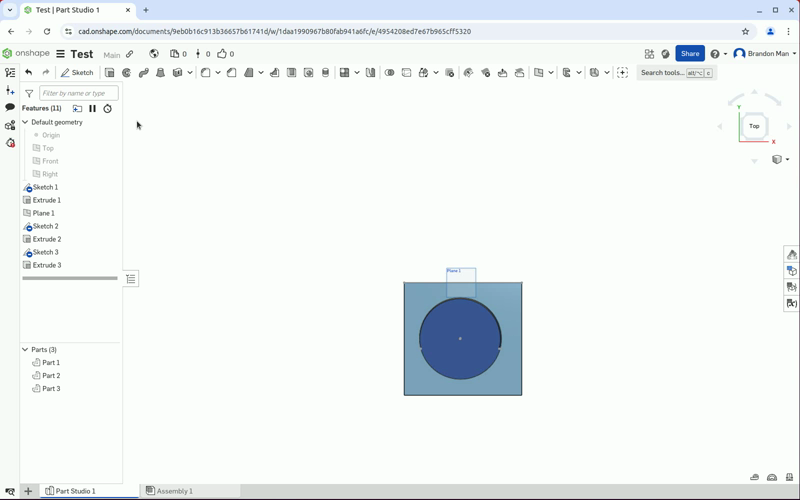
key(shift+h)
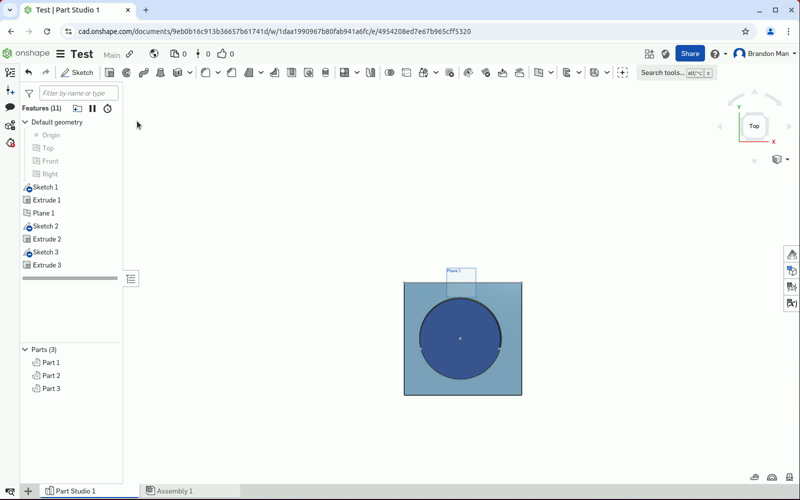
key(shift+7)
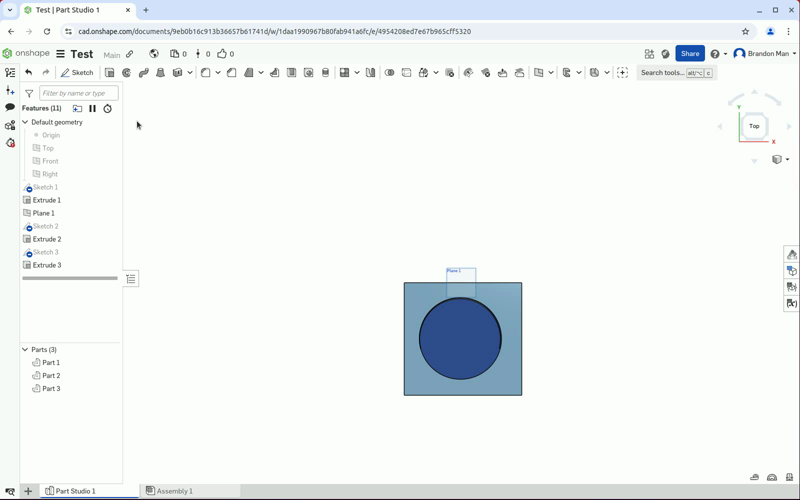
key(up, 3)
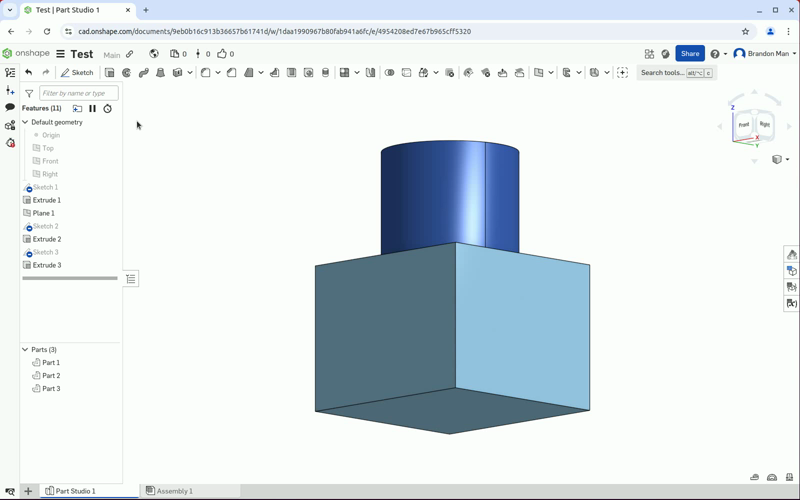
key(left, 3)
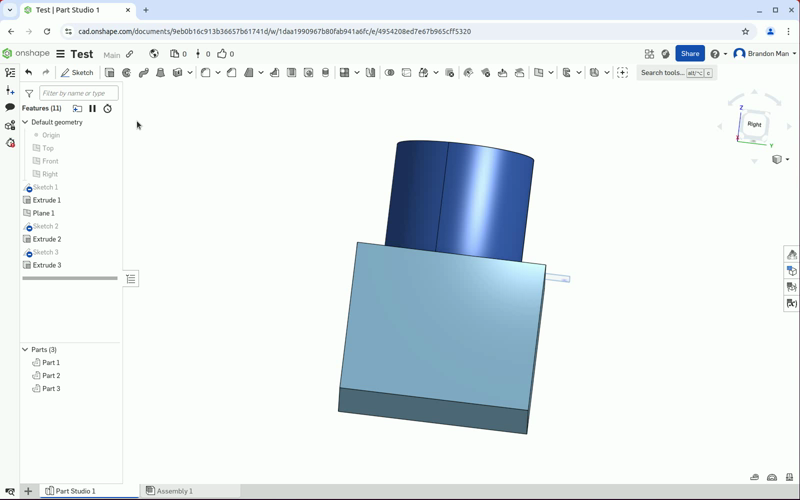
key(right, 3)
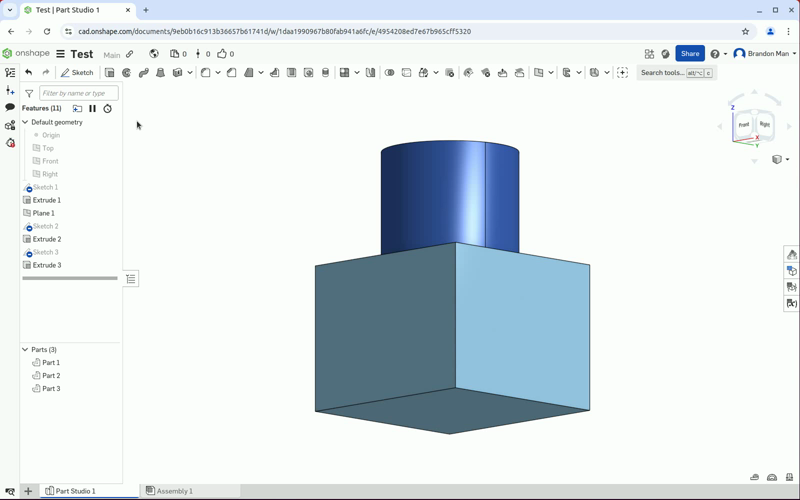
key(down, 3)
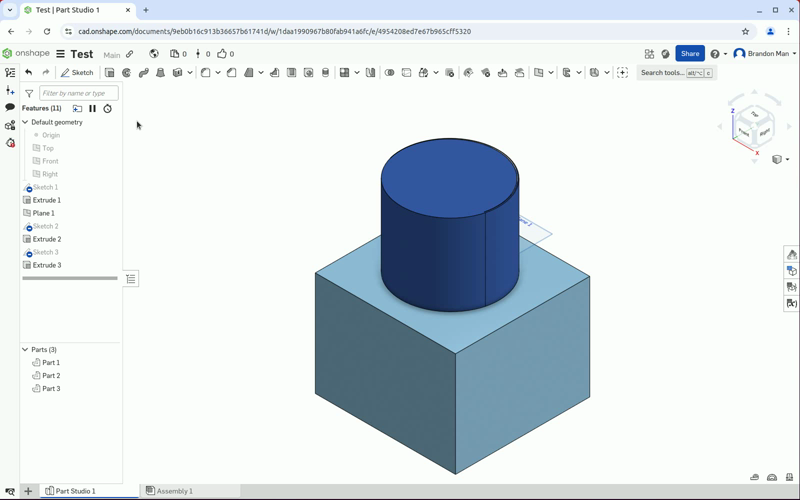
mouse_move(73, 189)
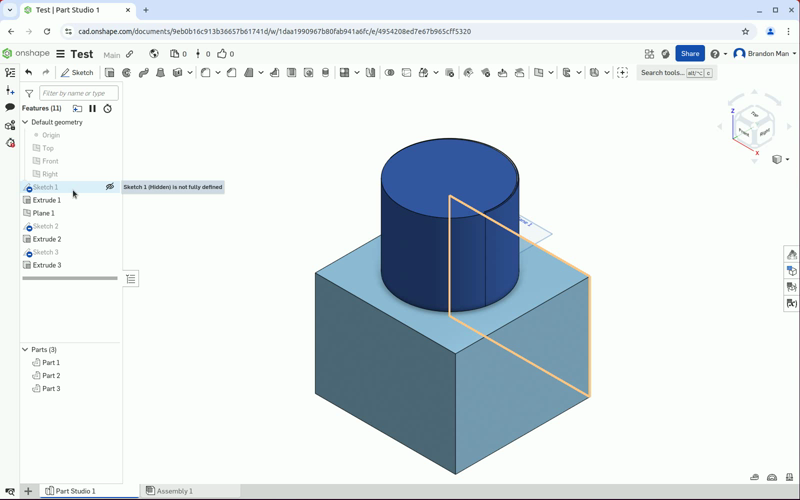
click(73, 189)